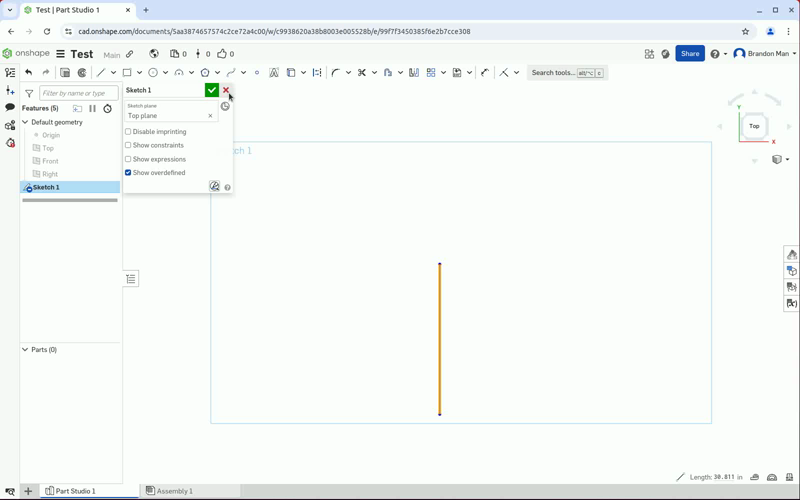
key(shift+h)
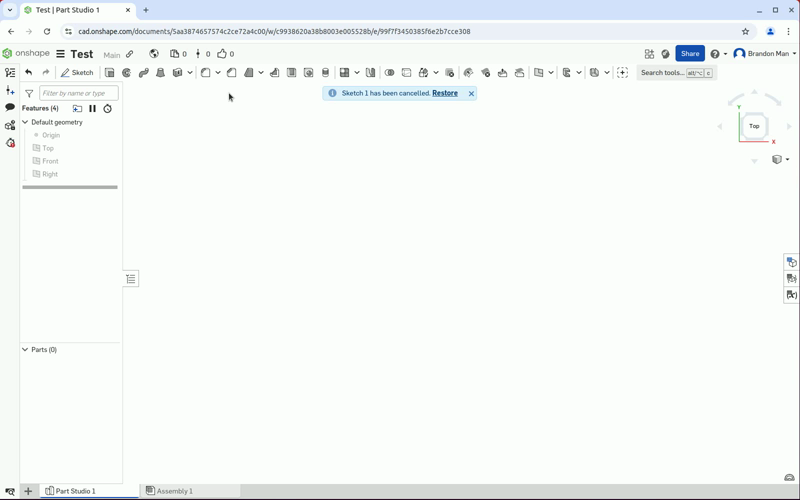
mouse_move(73, 352)
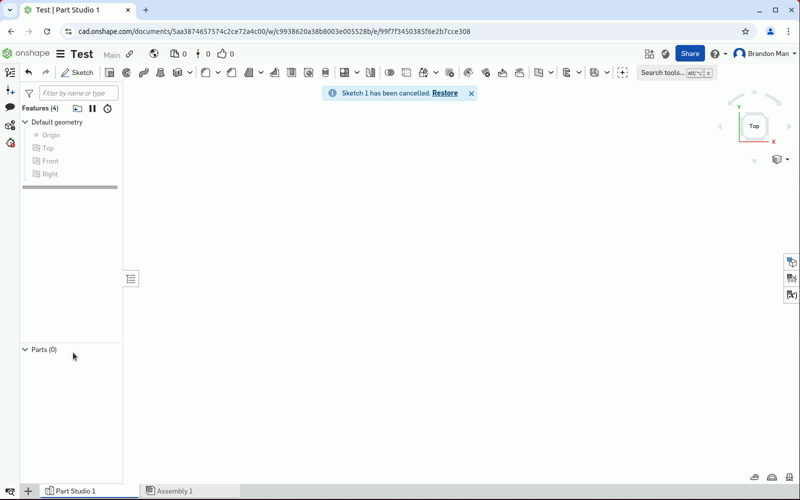
key(y)
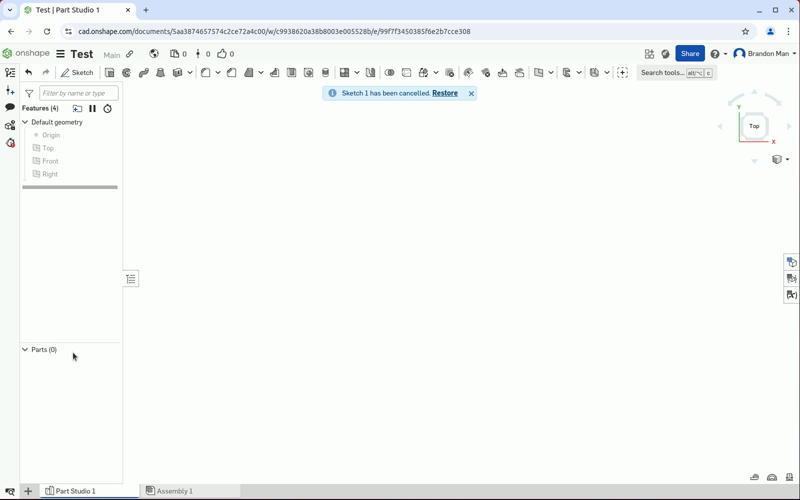
key(shift+p)
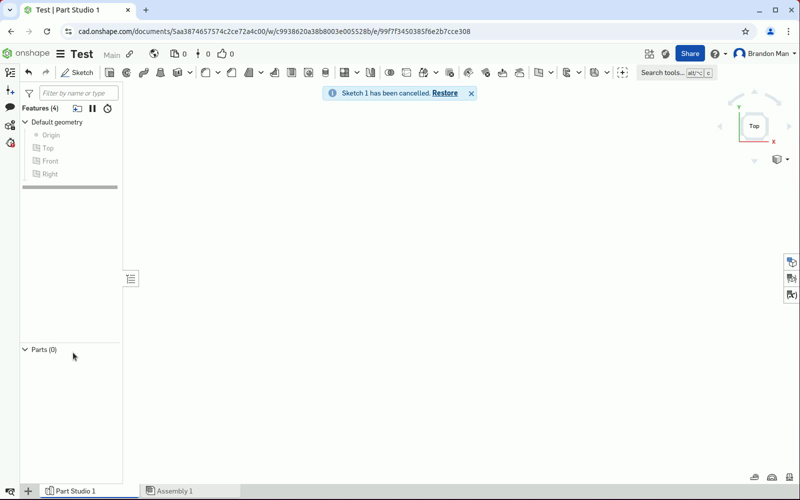
key(space)
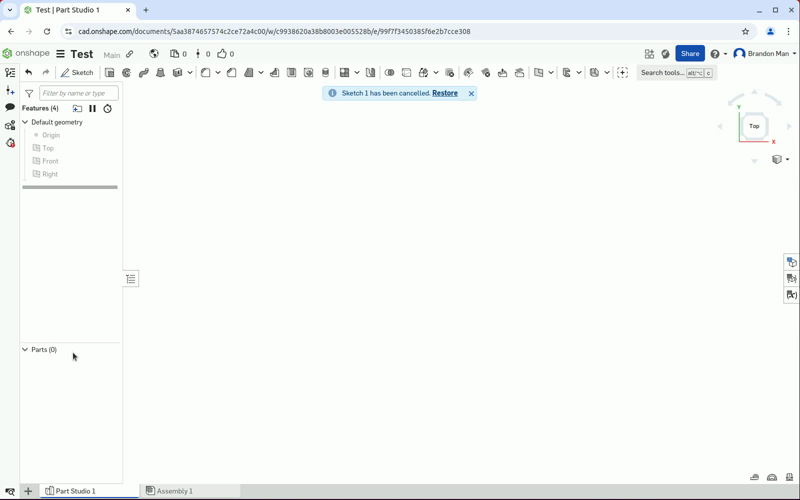
key_down(shift)
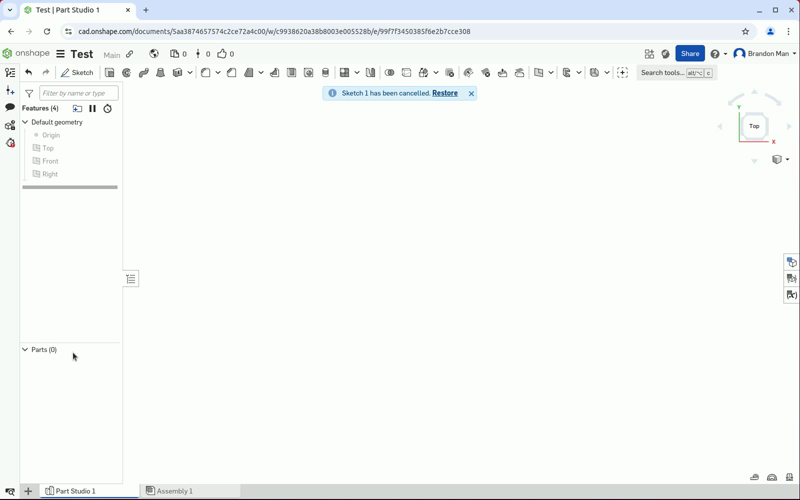
key(up)
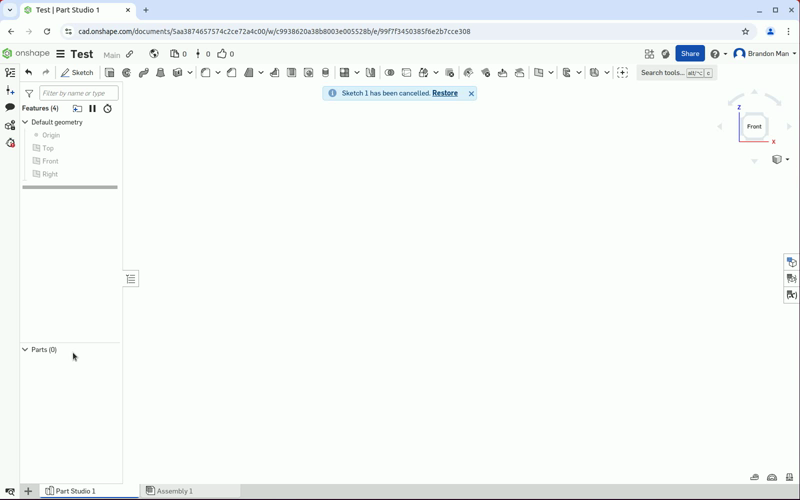
key_up(shift)
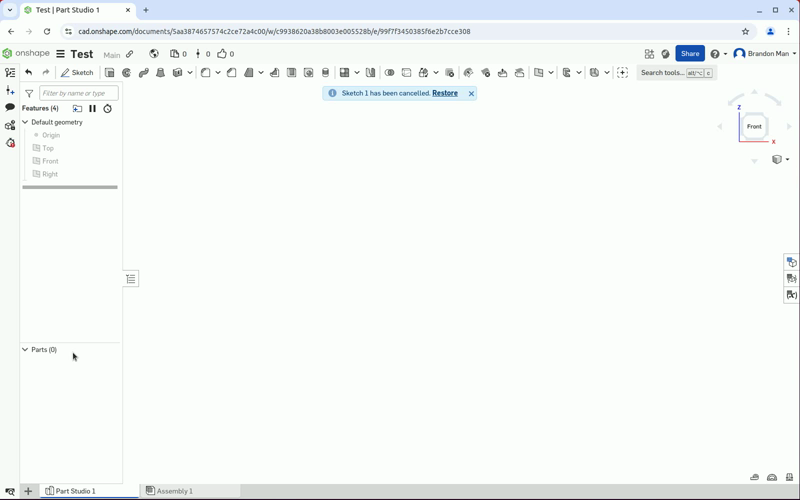
mouse_move(73, 352)
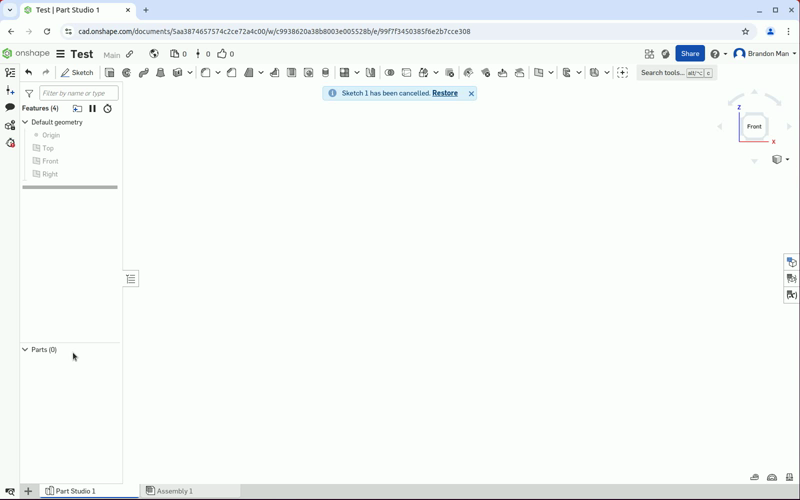
key(shift+y)
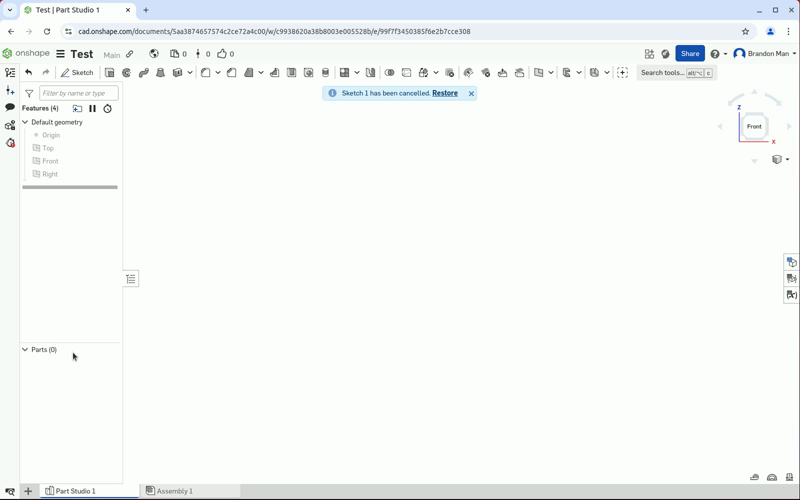
key(shift+s)
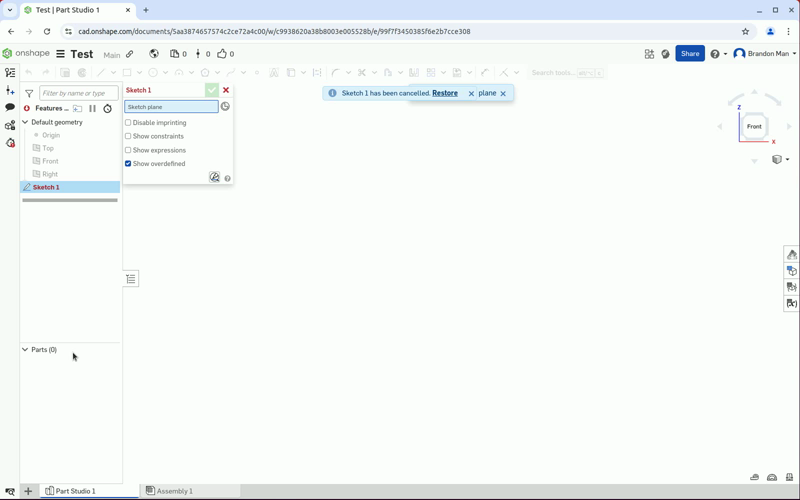
mouse_move(73, 163)
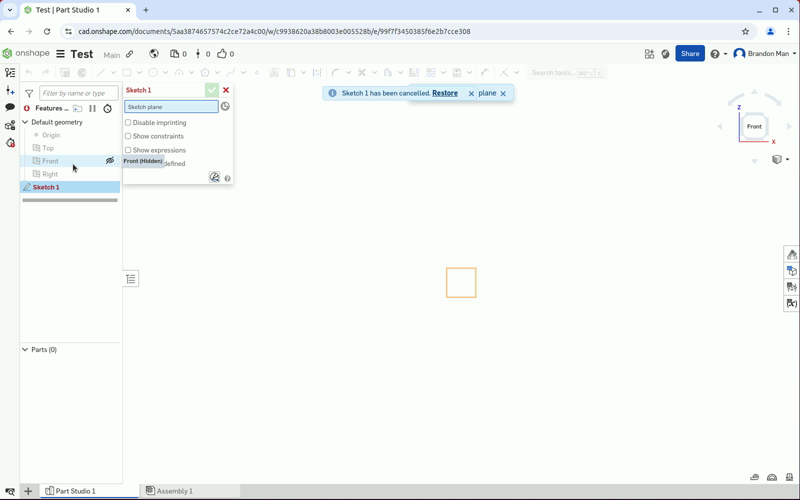
click(73, 163)
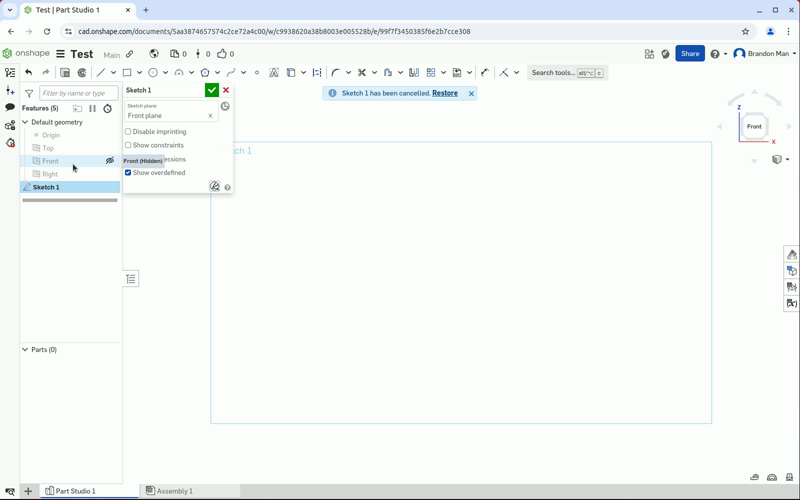
mouse_move(73, 352)
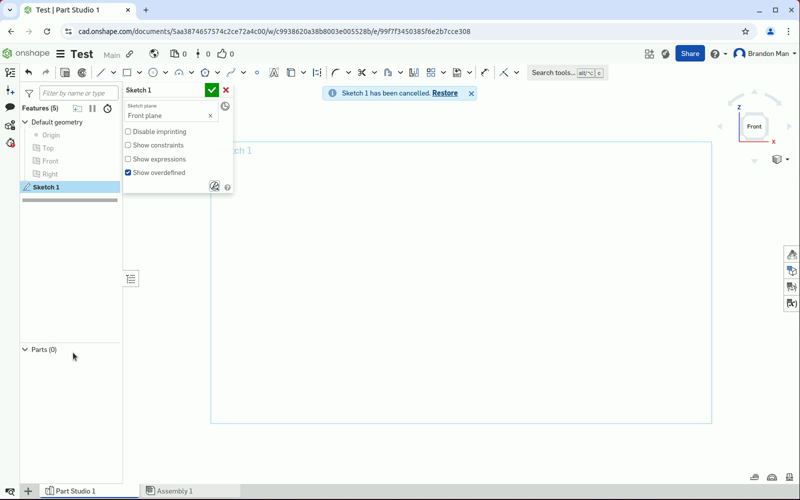
key(y)
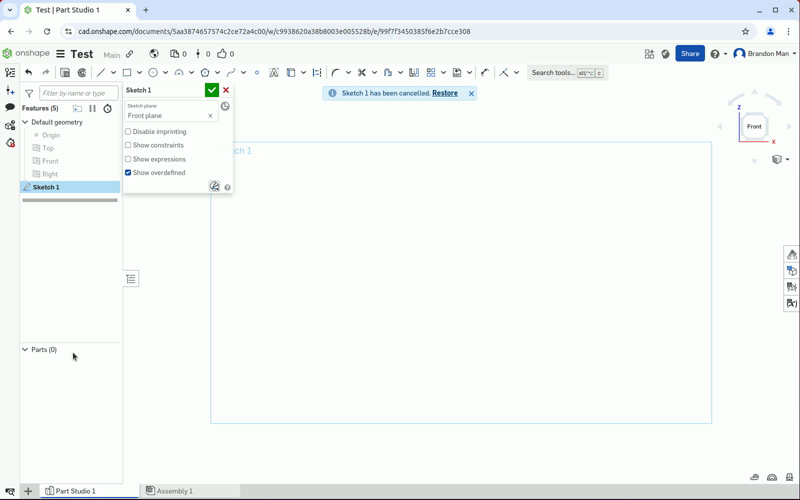
key(c)
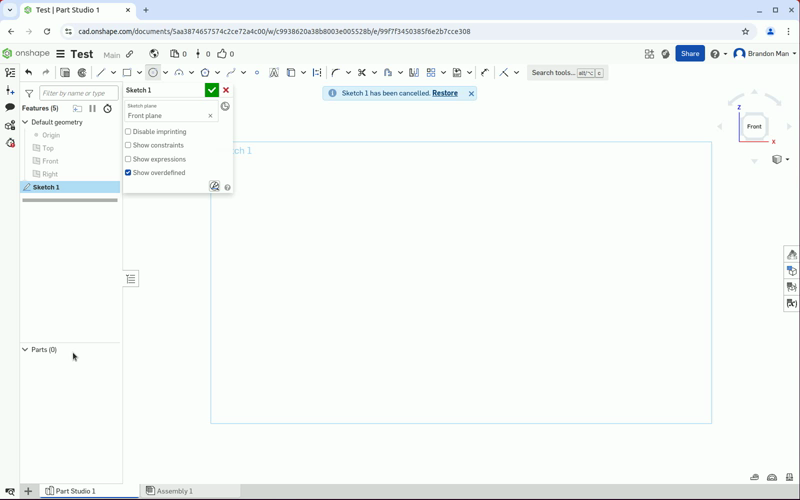
key_down(shift)
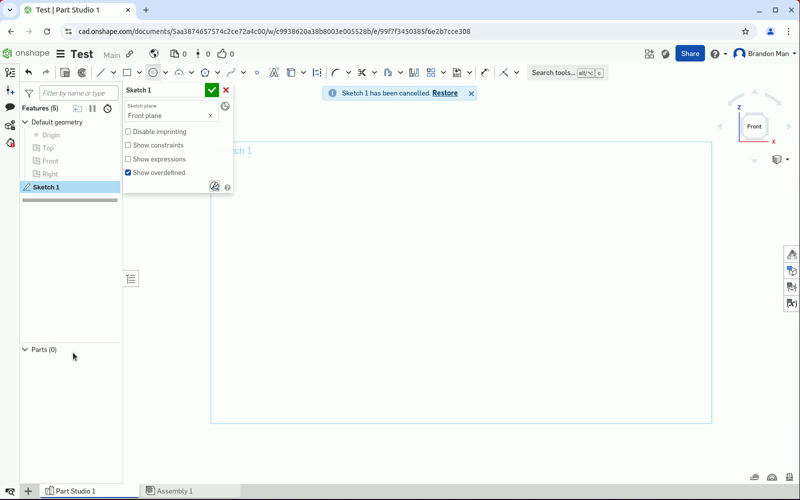
mouse_move(461, 282)
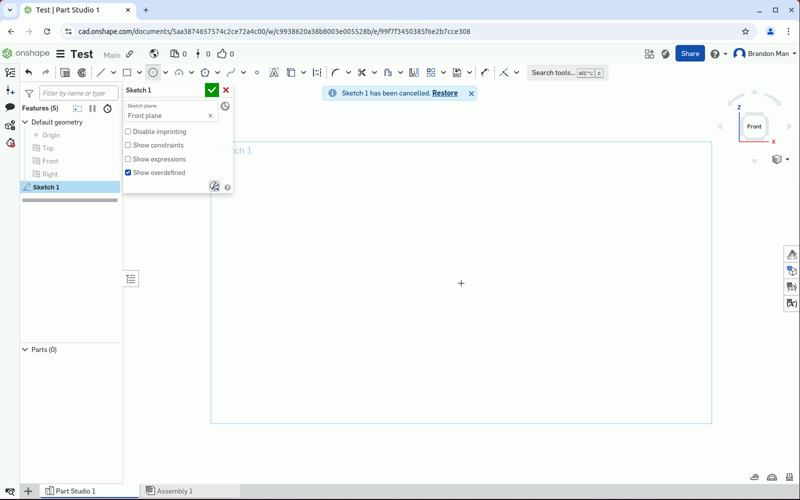
click(461, 282)
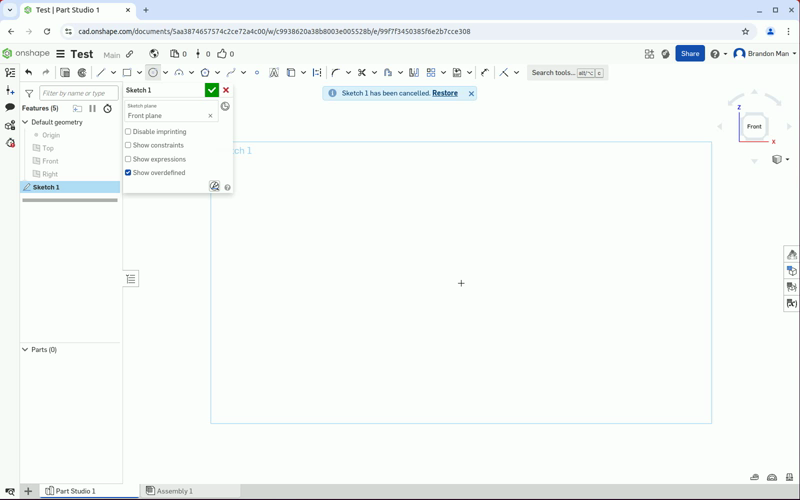
key_up(shift)
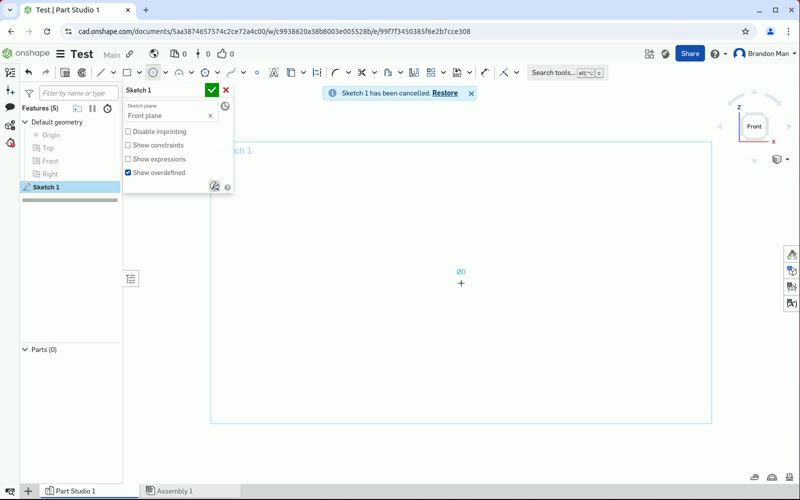
mouse_move(468, 282)
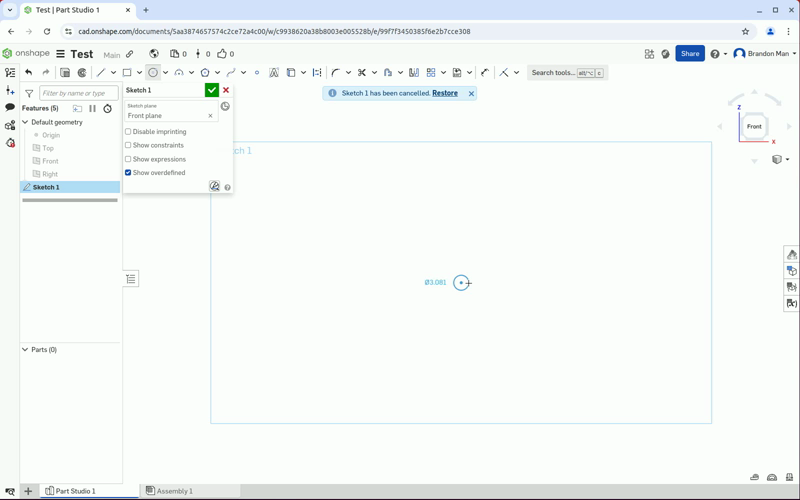
click(468, 282)
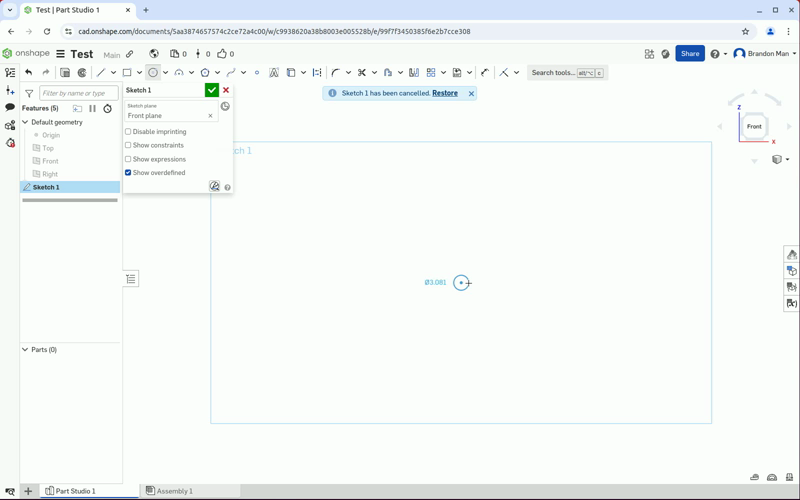
key(esc)
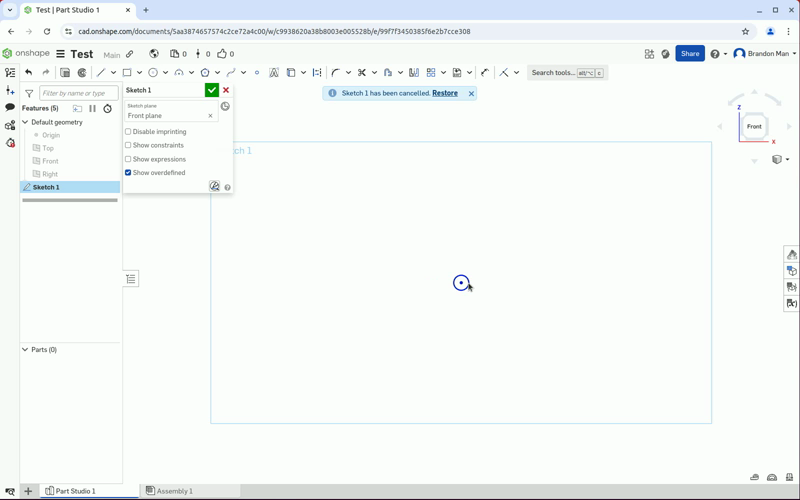
mouse_move(456, 286)
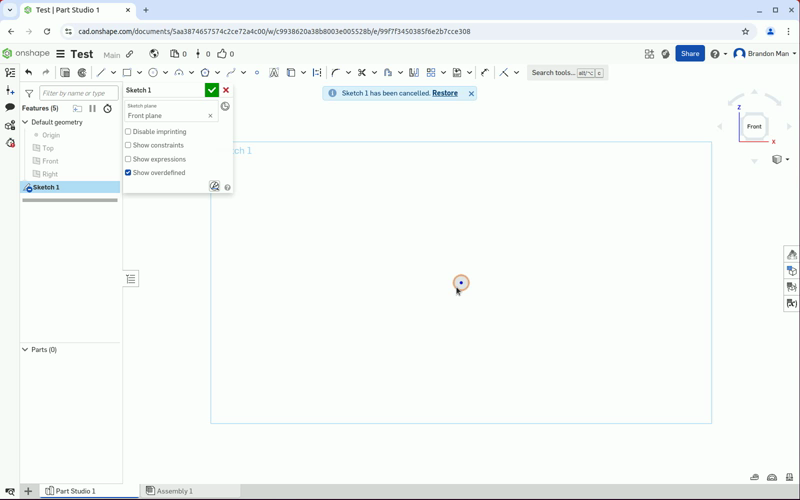
scroll(6)
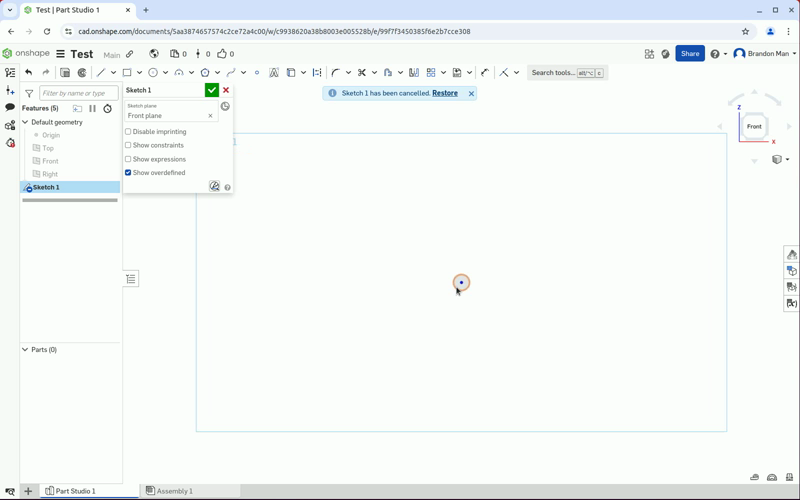
scroll(6)
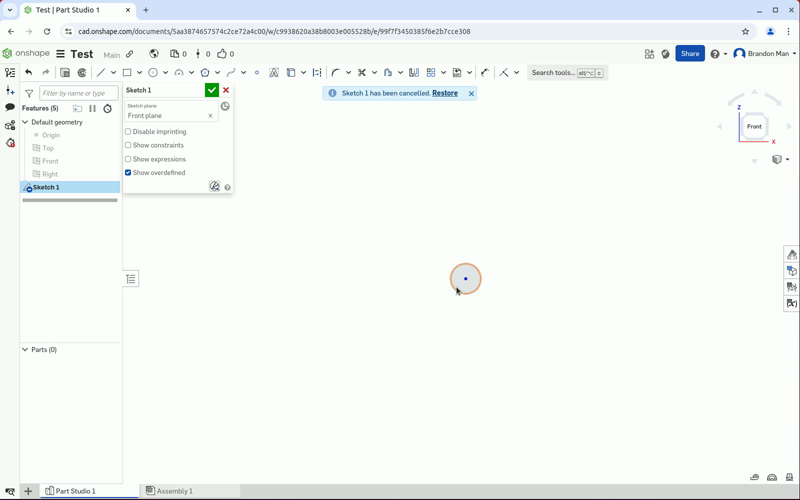
scroll(6)
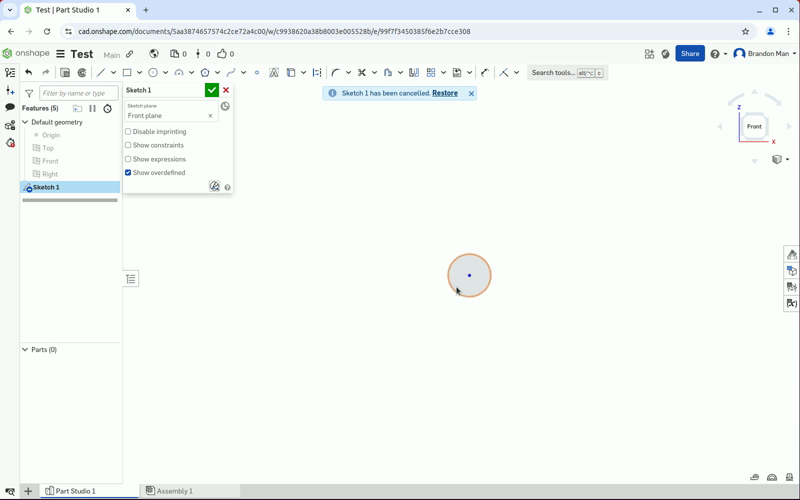
scroll(6)
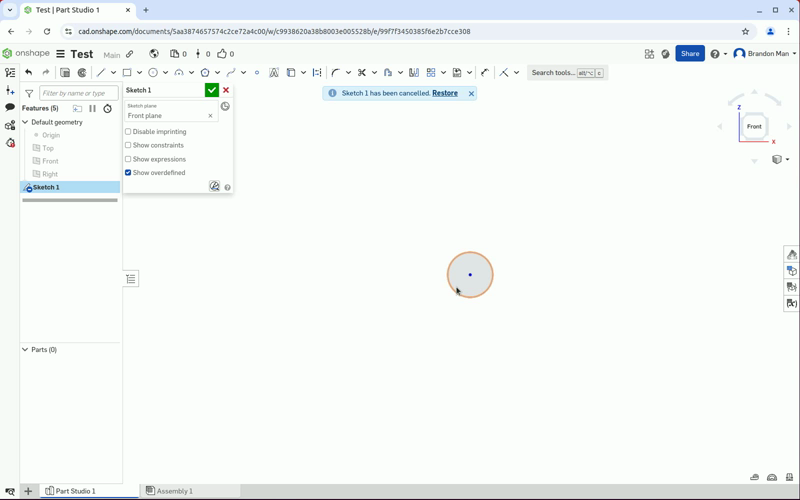
scroll(6)
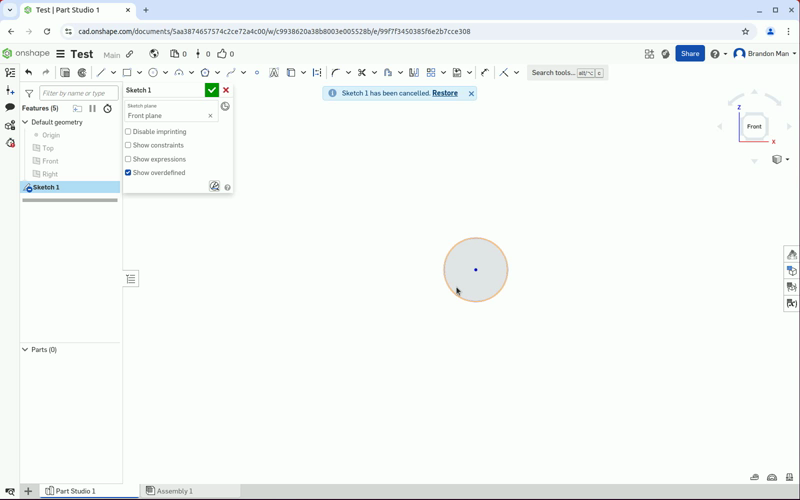
scroll(6)
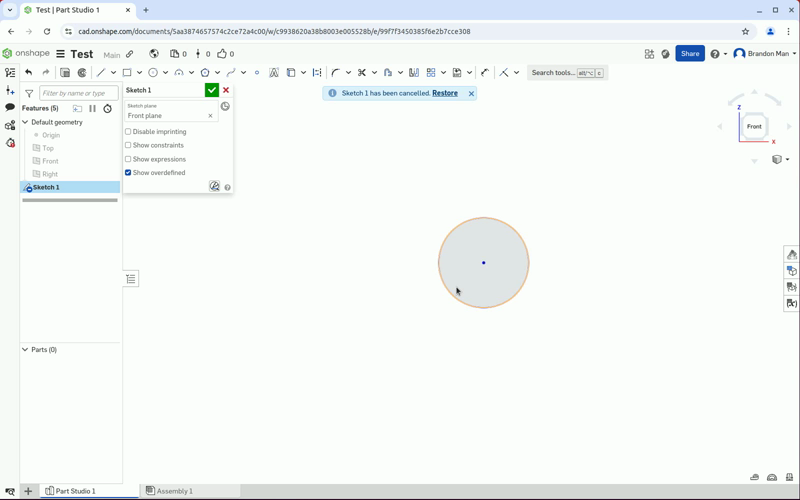
scroll(6)
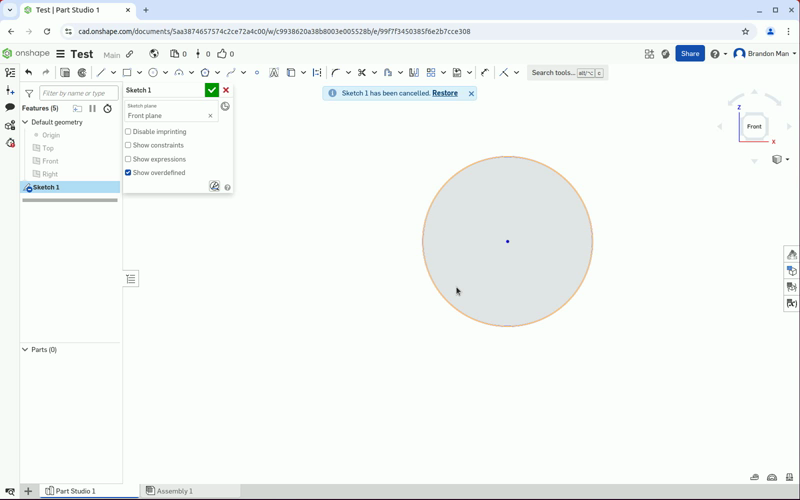
click(456, 286)
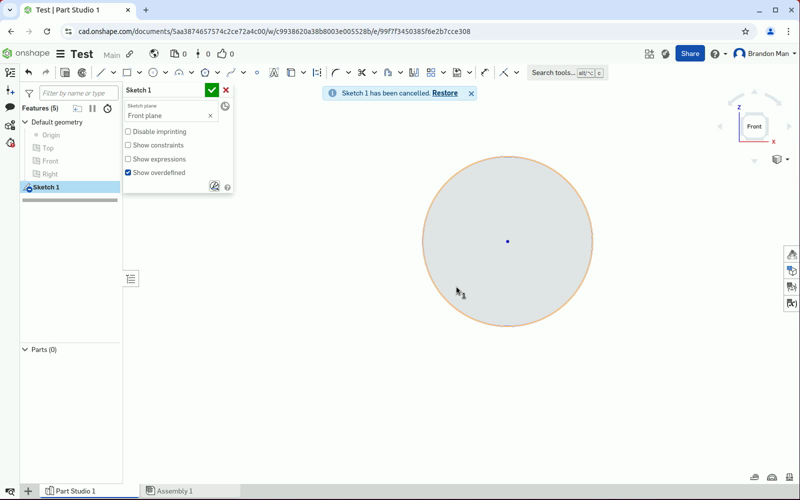
scroll(-6)
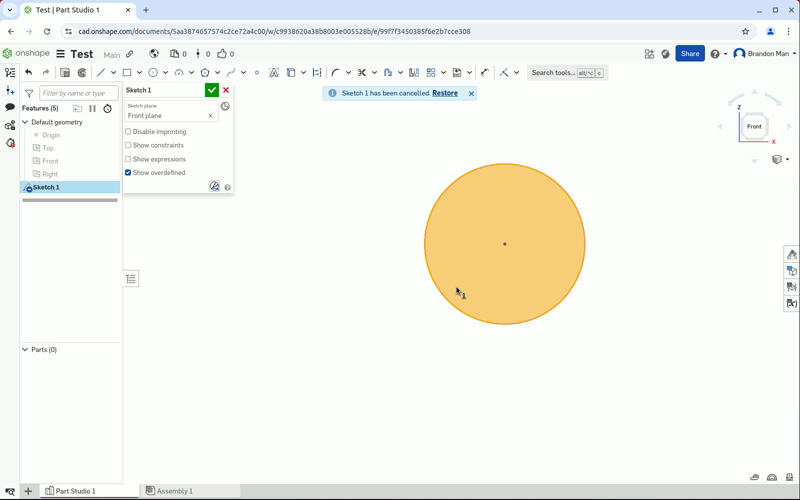
scroll(-6)
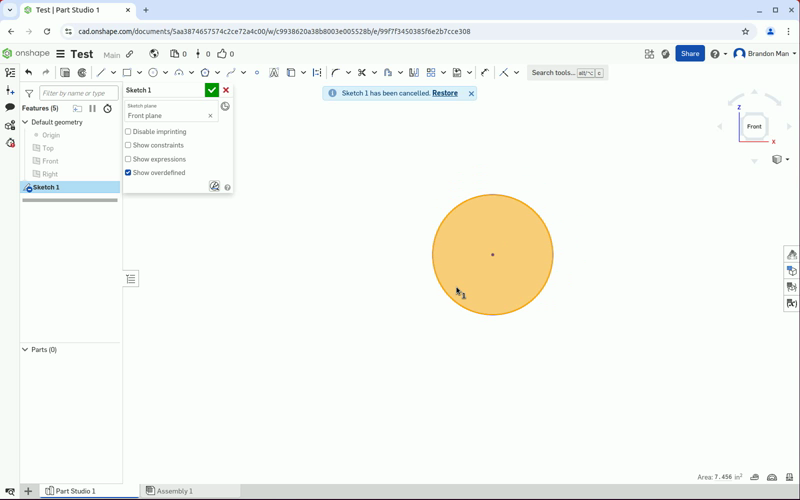
scroll(-6)
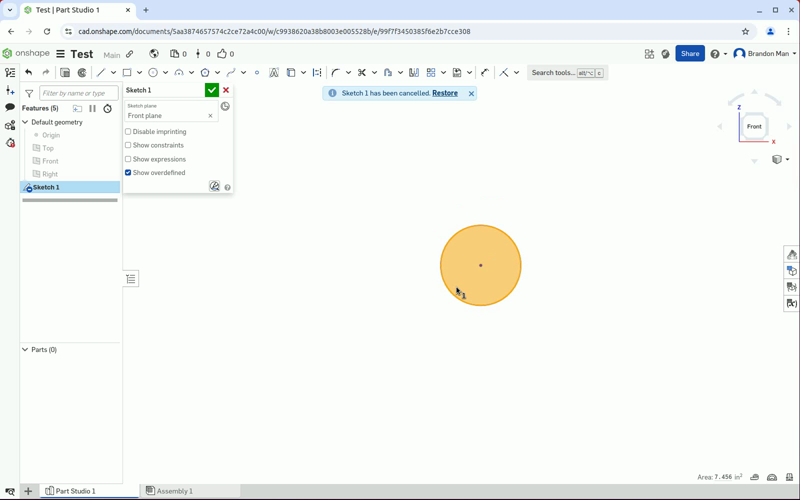
scroll(-6)
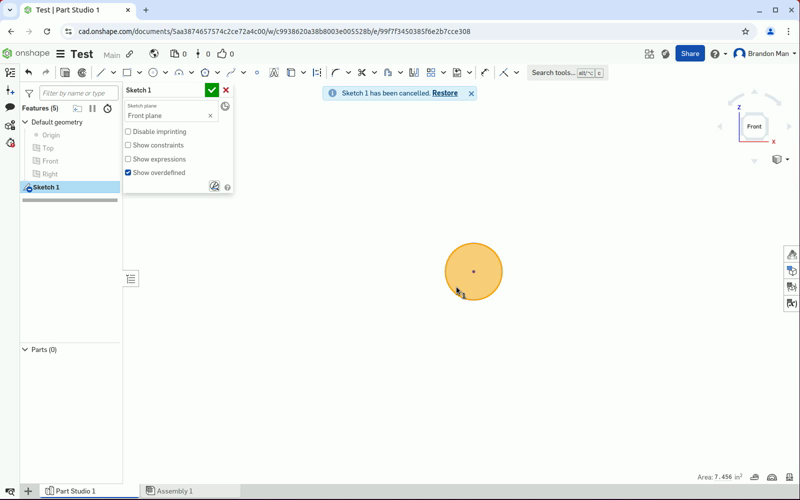
scroll(-6)
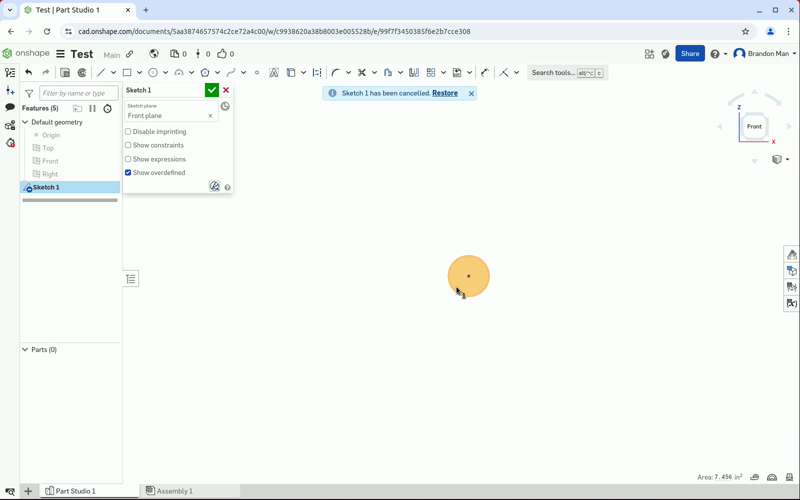
scroll(-6)
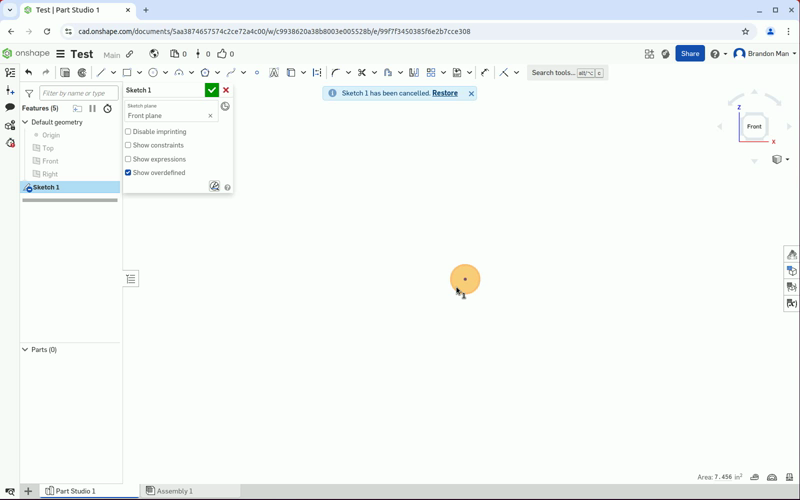
scroll(-6)
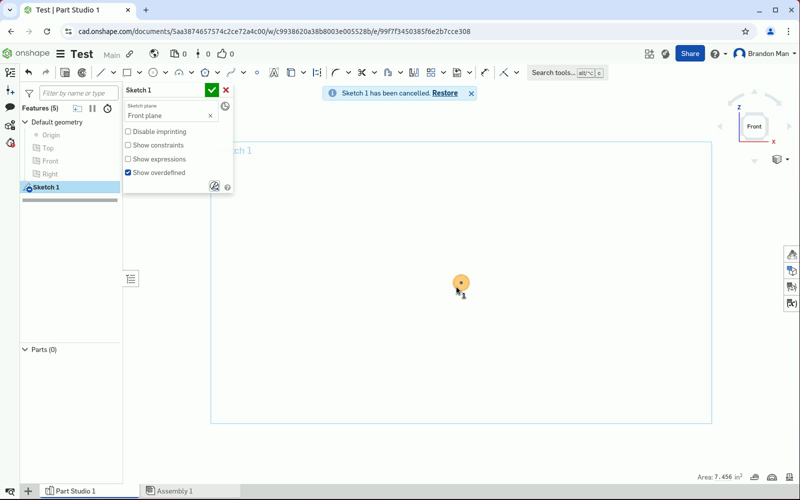
mouse_move(73, 352)
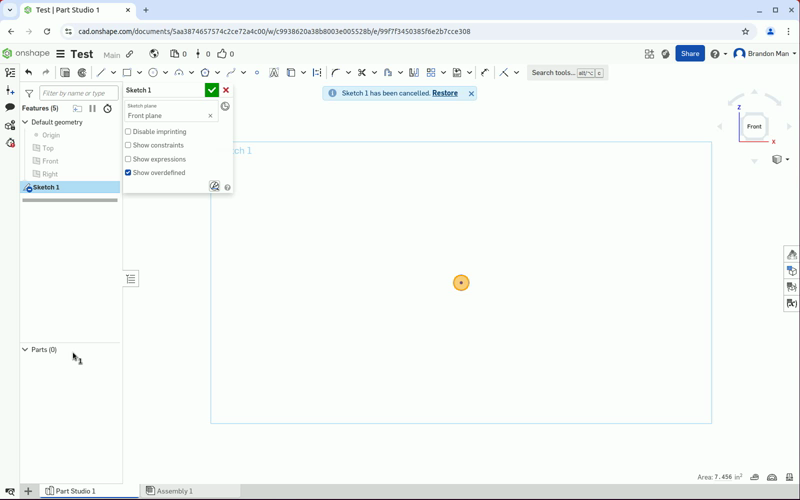
key(shift+y)
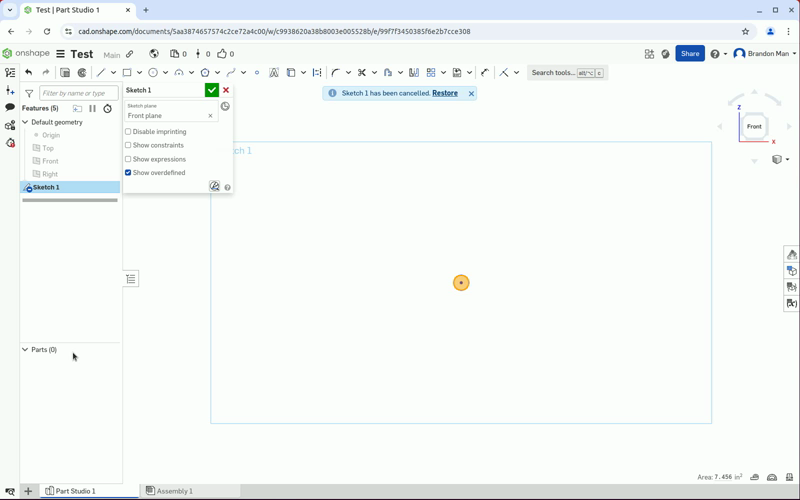
key(shift+e)
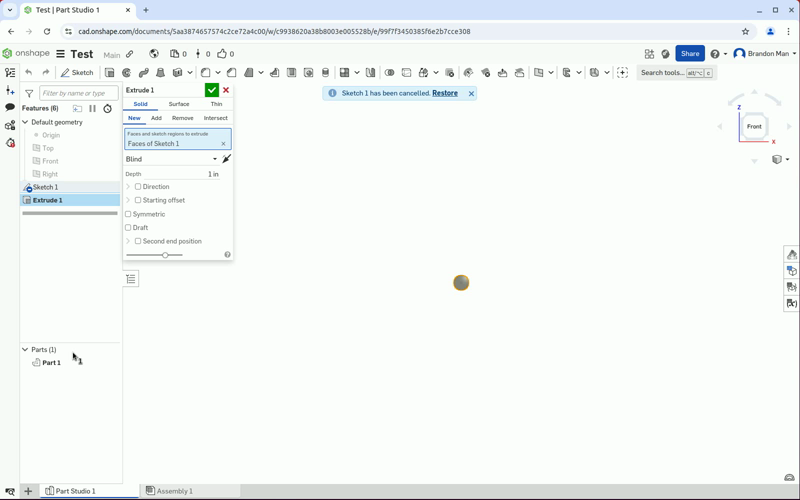
mouse_move(143, 106)
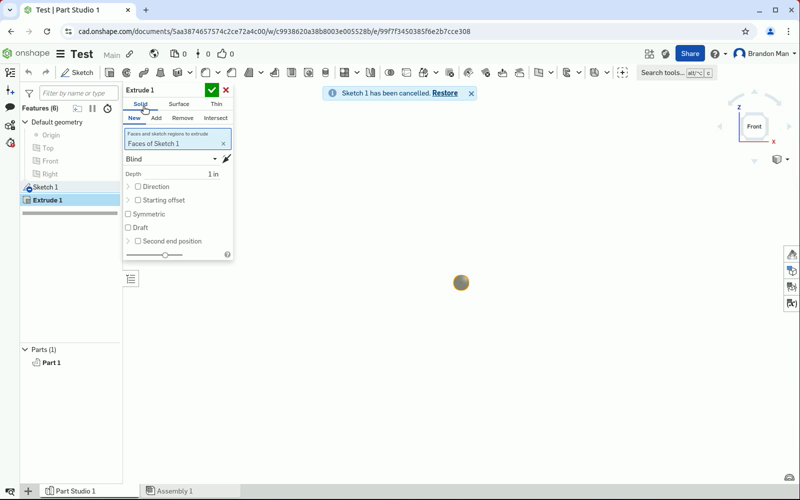
click(143, 106)
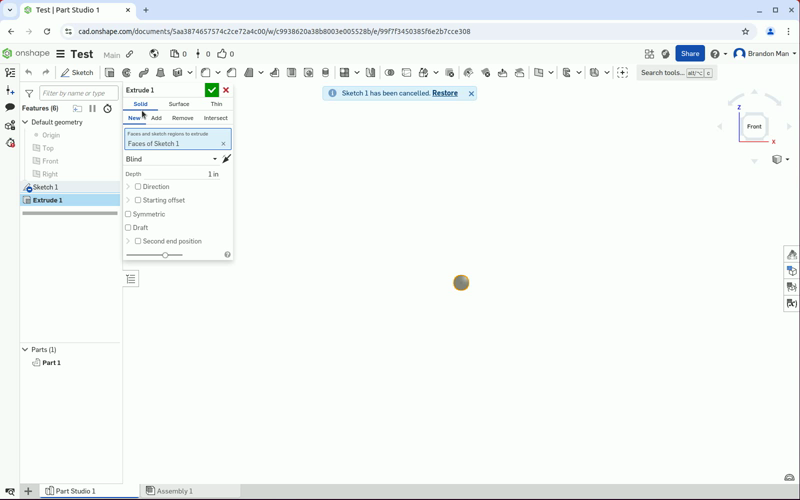
mouse_move(137, 120)
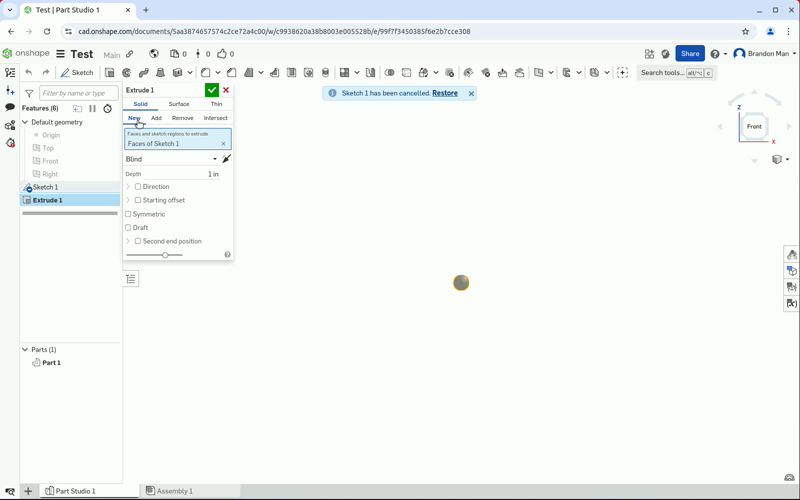
click(137, 120)
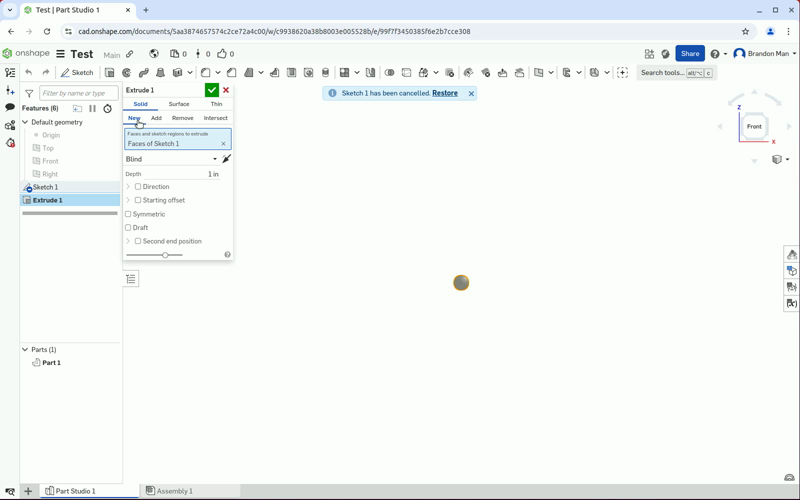
key(tab, 4)
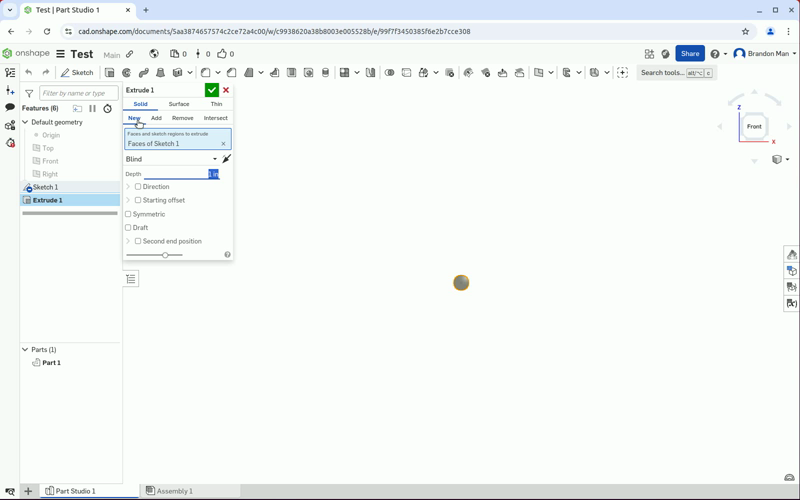
text(11.072)
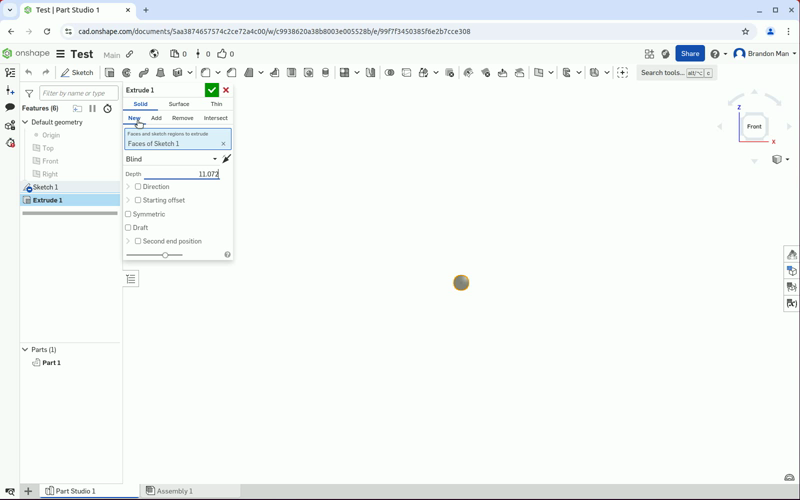
key(tab, 3)
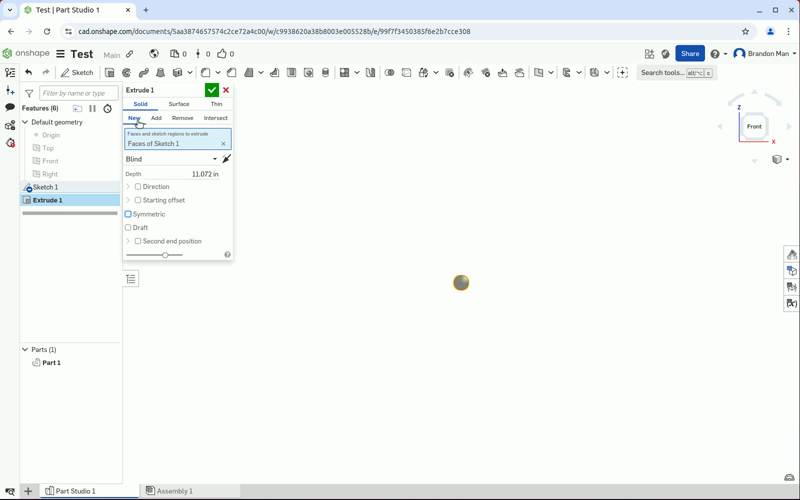
key(space)
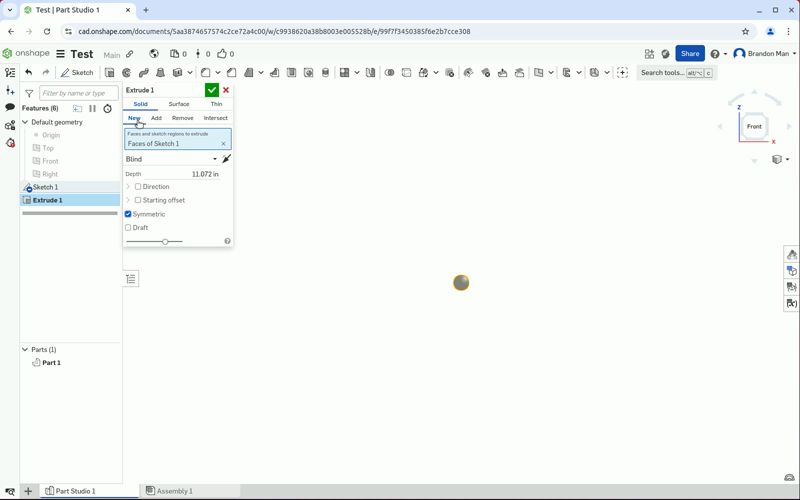
key(enter)
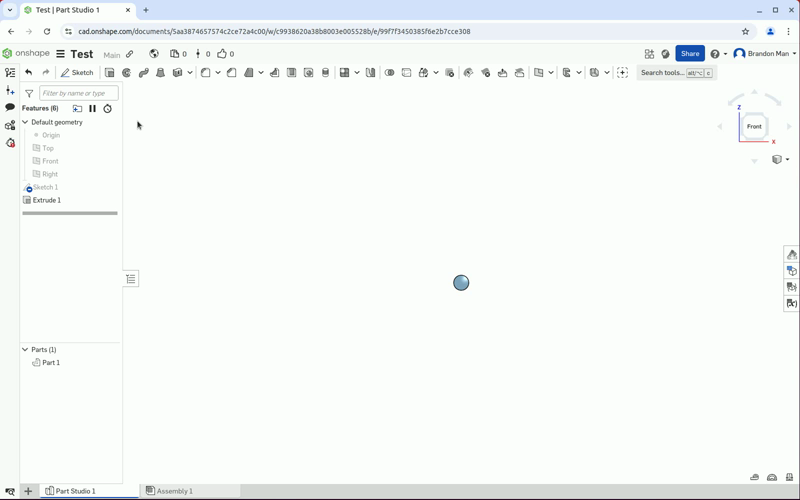
key(shift+h)
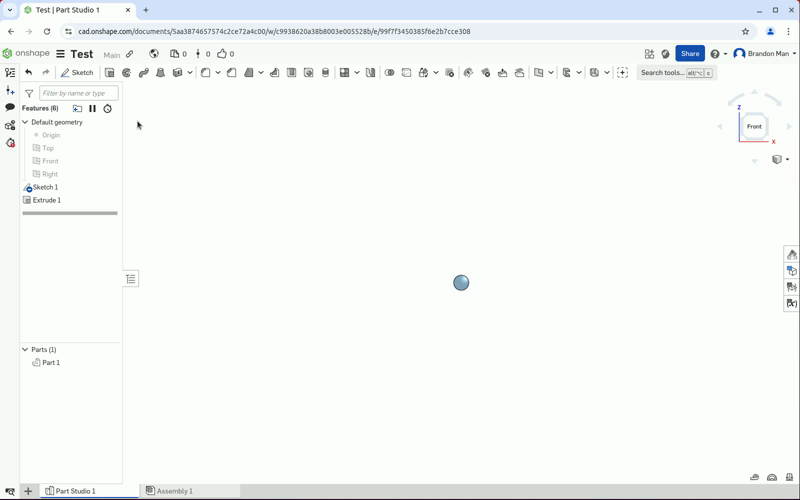
key(shift+h)
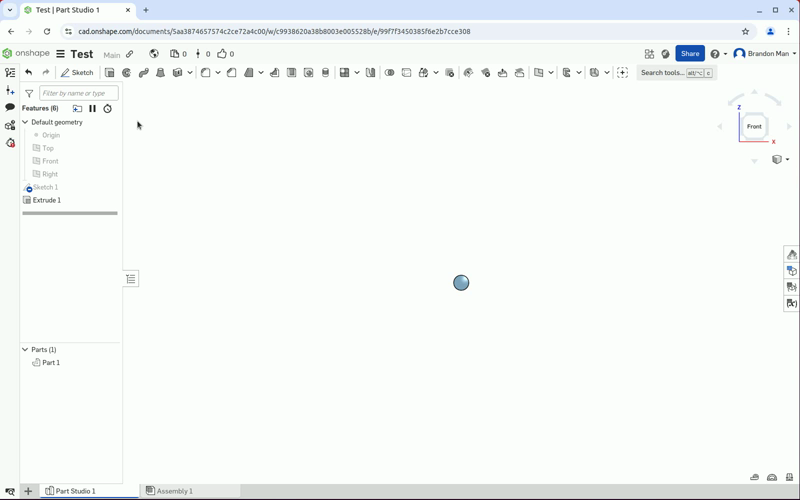
mouse_move(73, 189)
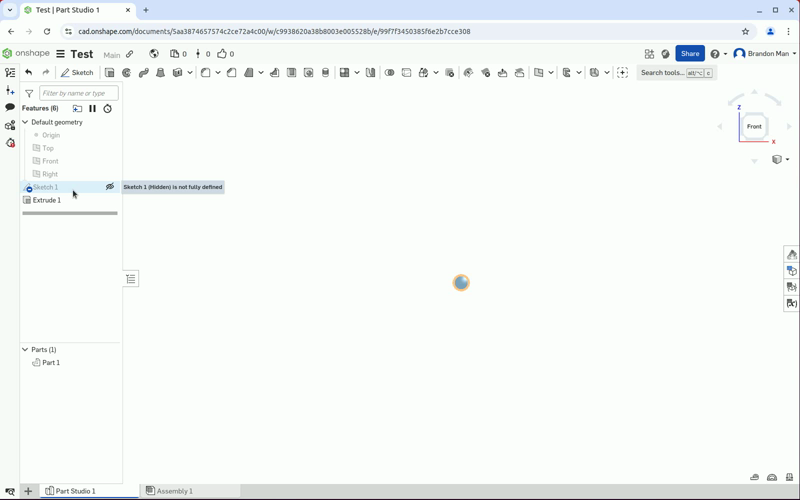
click(73, 189)
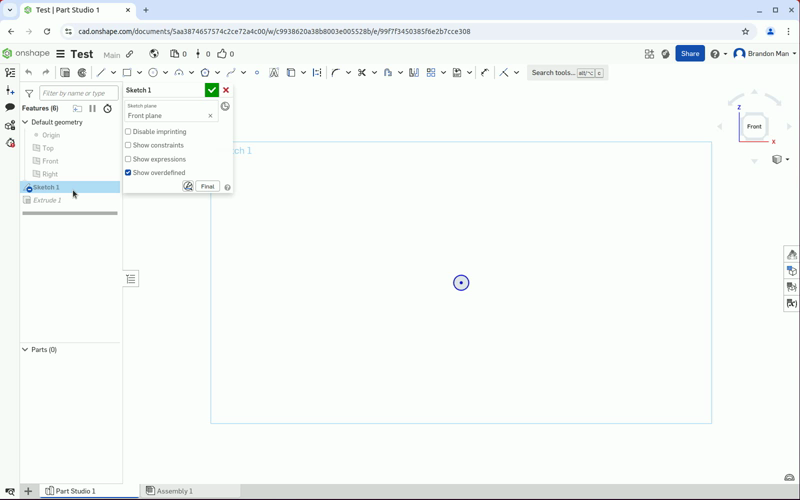
mouse_move(229, 92)
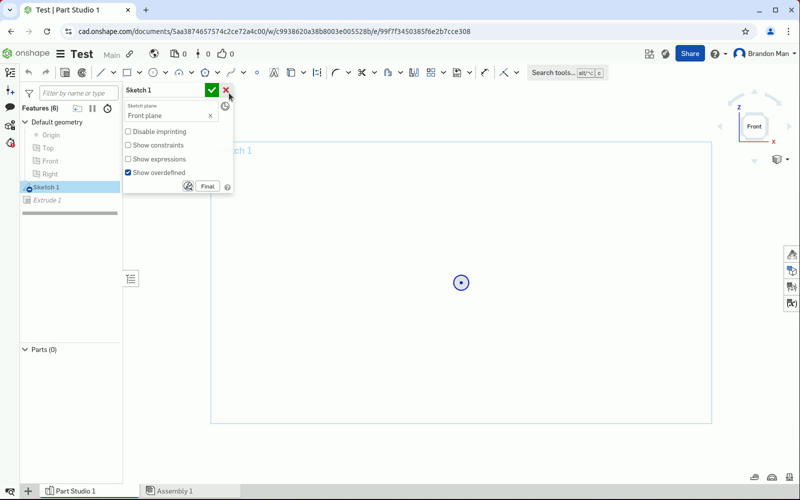
click(229, 92)
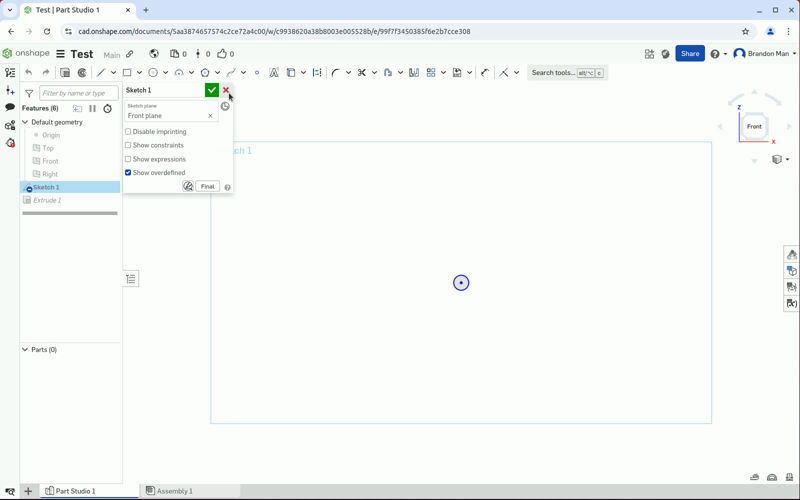
key(shift+s)
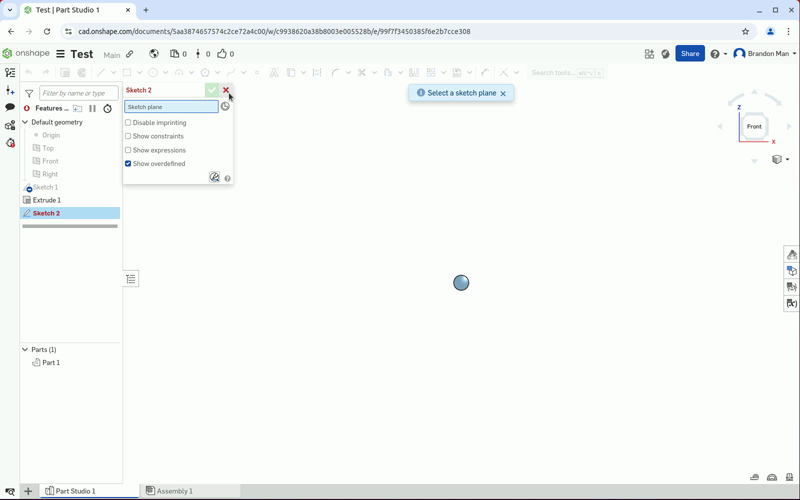
mouse_move(73, 163)
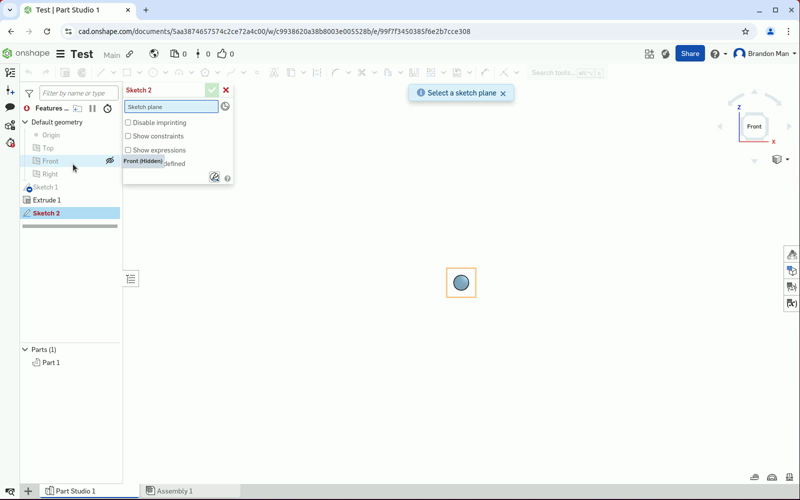
click(73, 163)
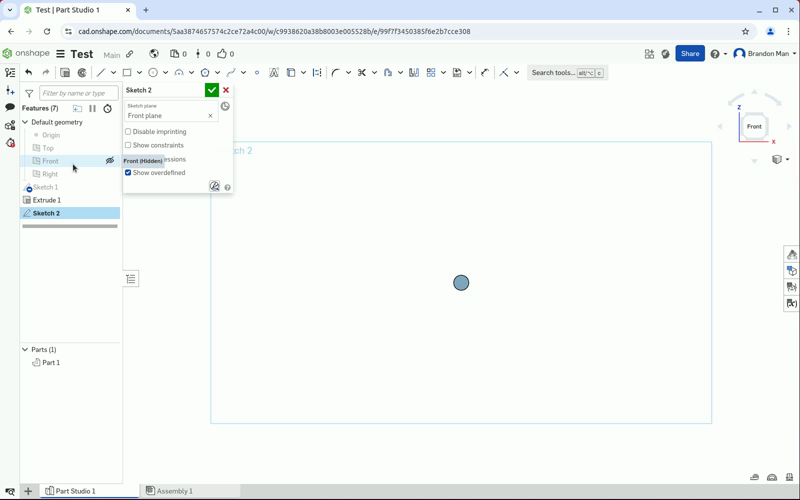
mouse_move(73, 352)
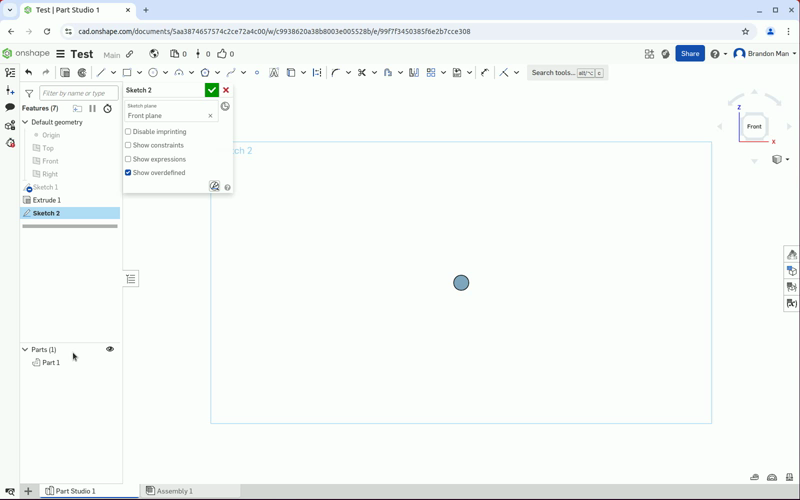
key(y)
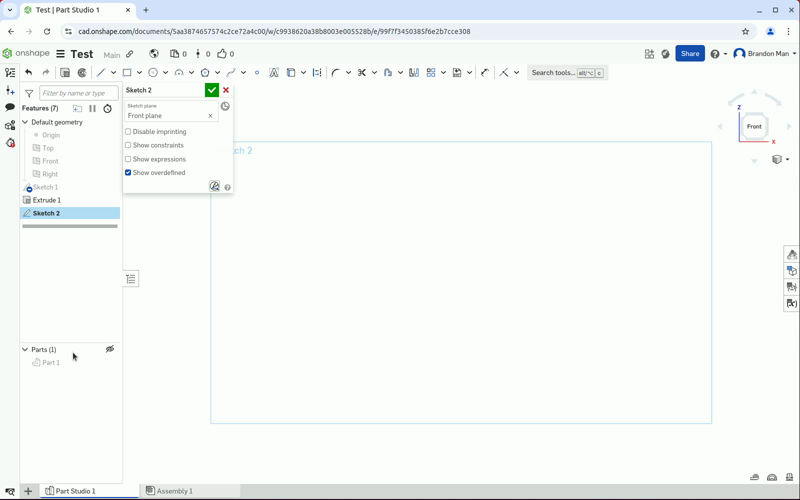
key(c)
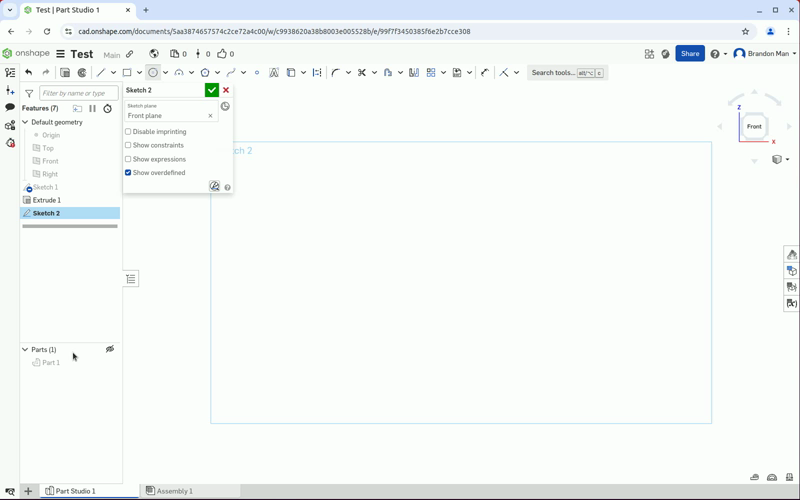
key_down(shift)
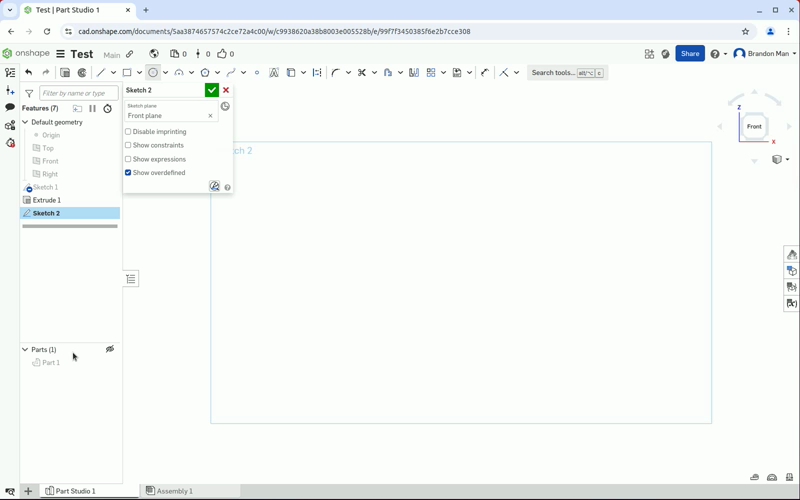
mouse_move(461, 297)
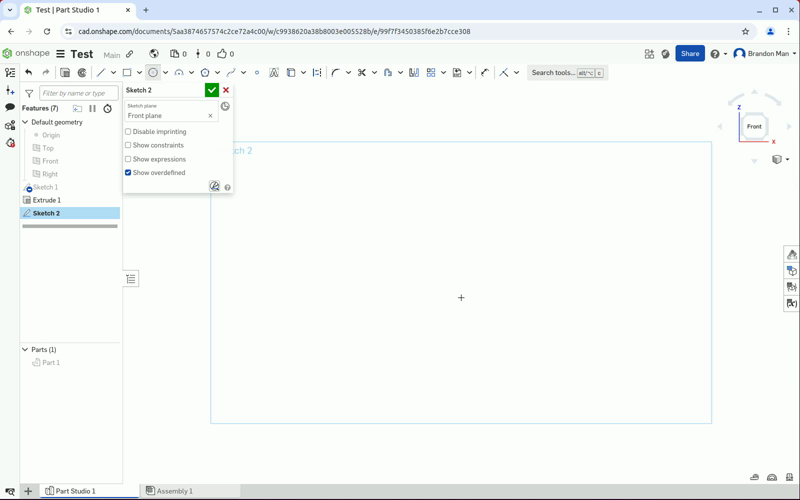
click(461, 297)
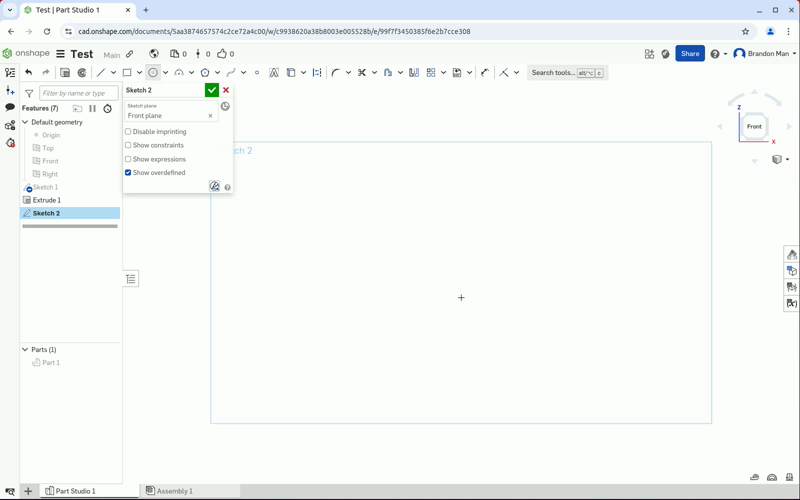
key_up(shift)
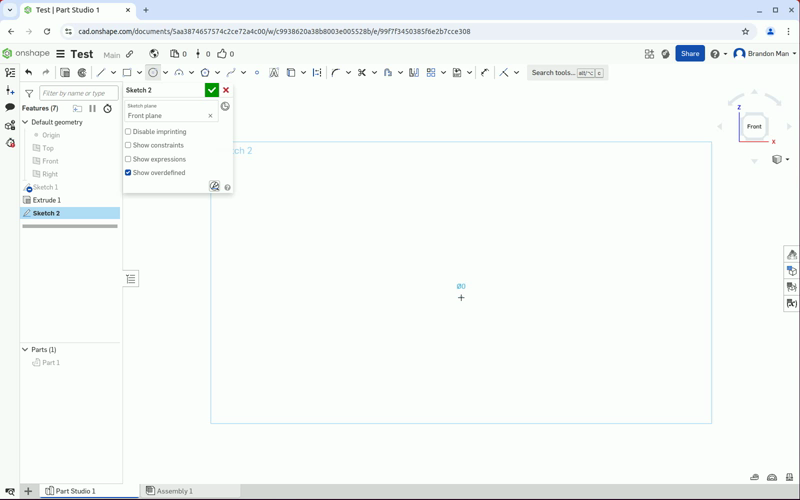
mouse_move(468, 297)
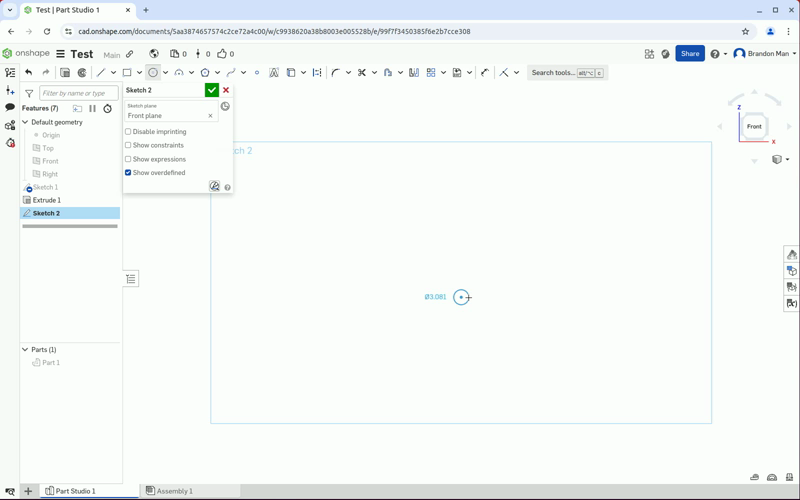
click(468, 297)
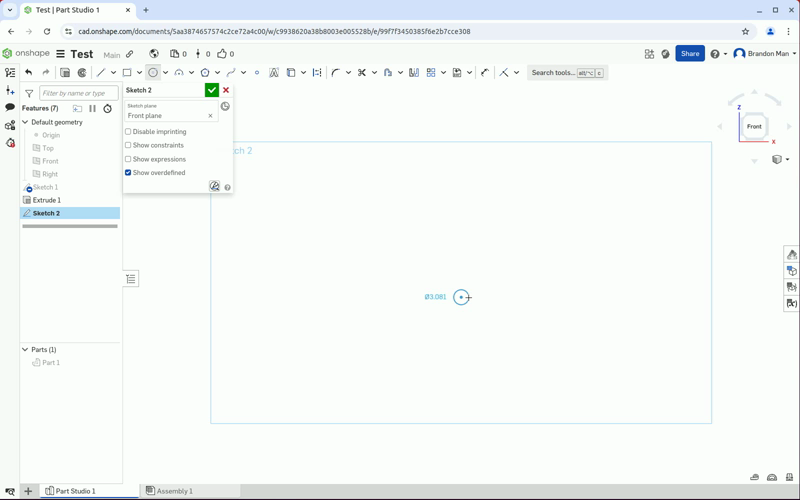
key(esc)
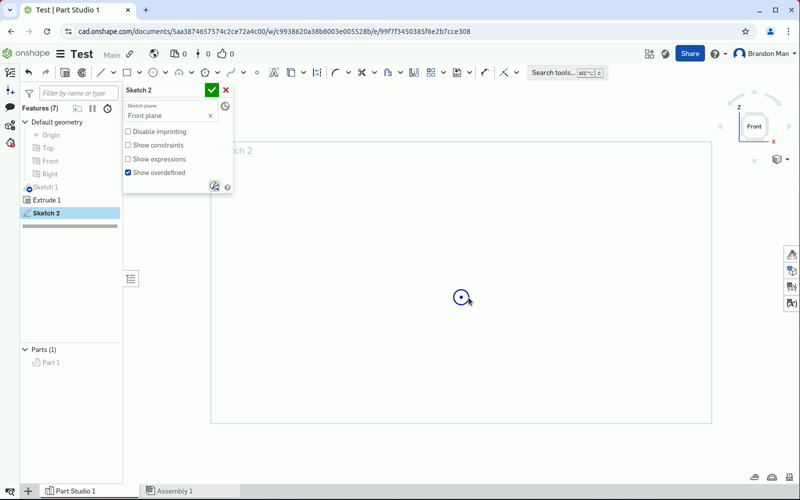
mouse_move(459, 297)
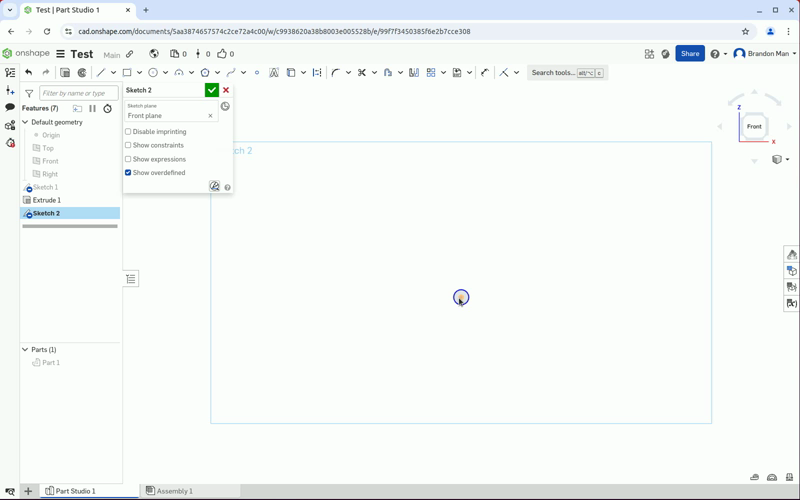
scroll(6)
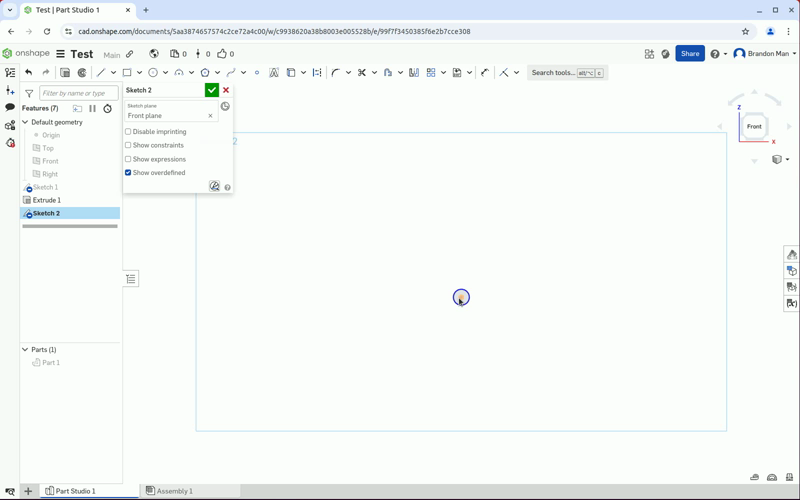
scroll(6)
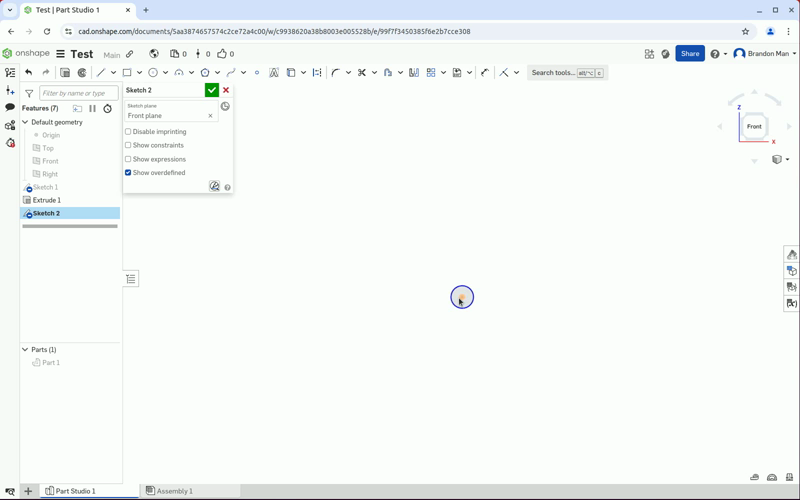
scroll(6)
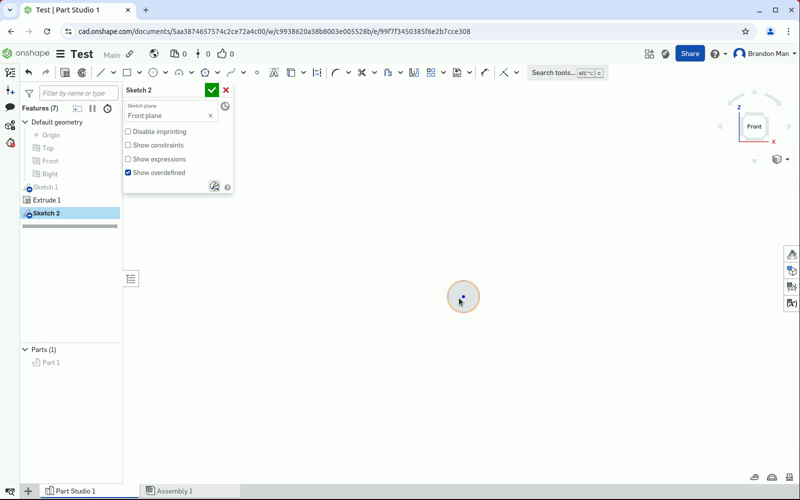
scroll(6)
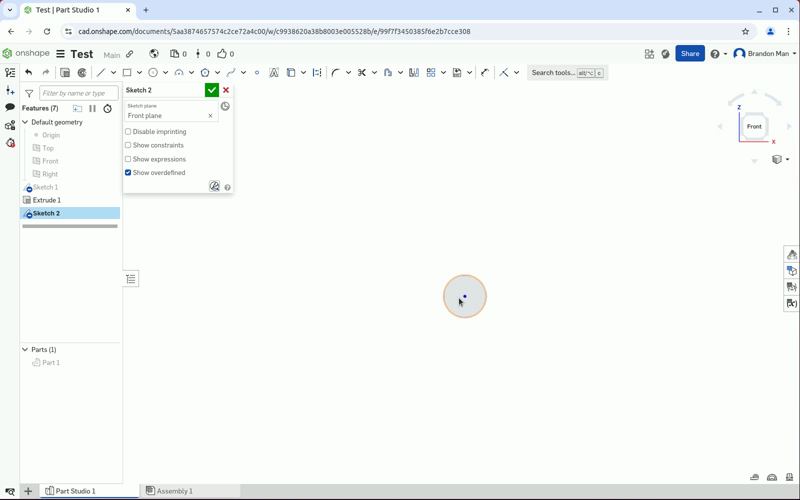
scroll(6)
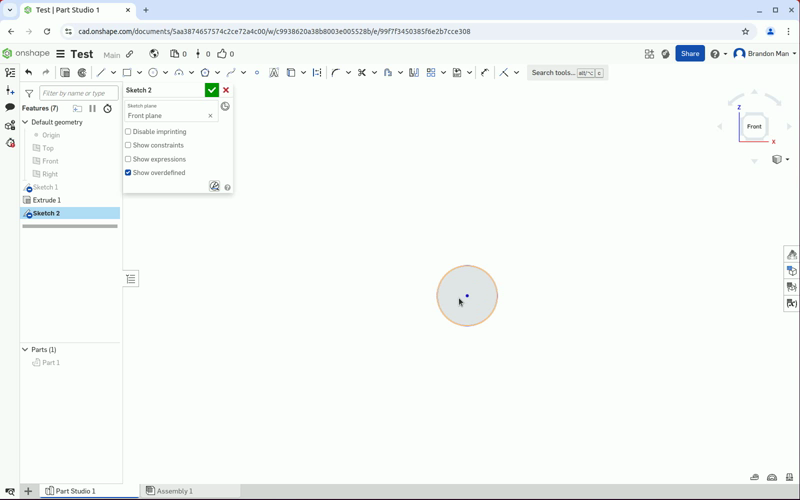
scroll(6)
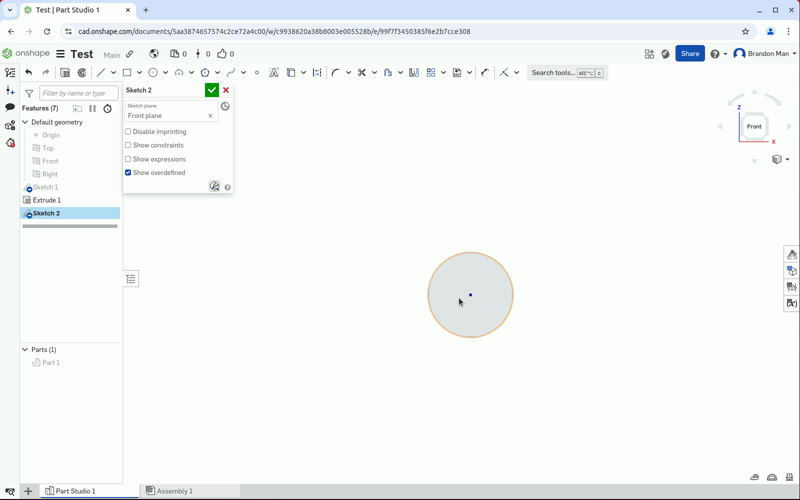
scroll(6)
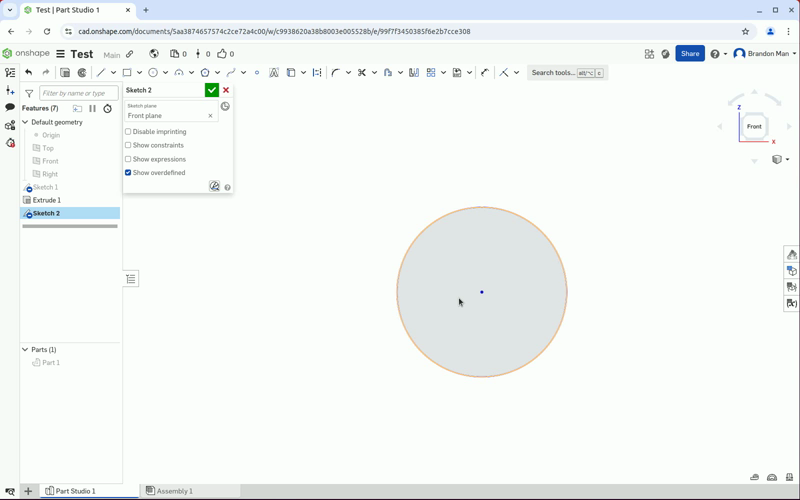
click(459, 297)
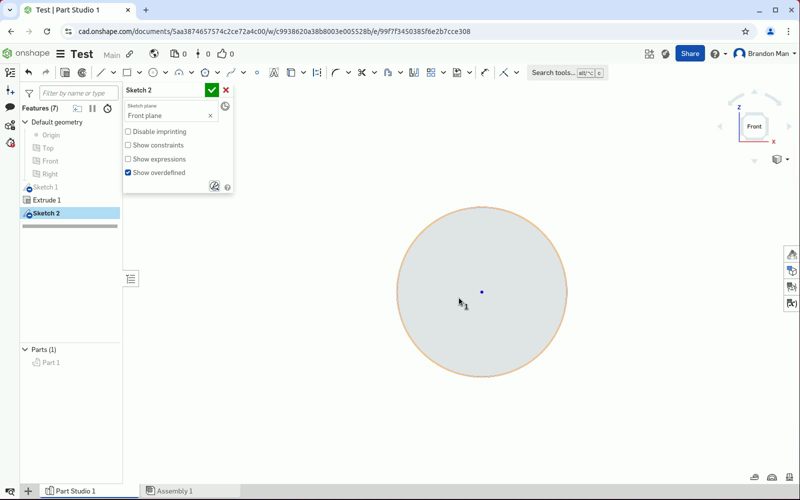
scroll(-6)
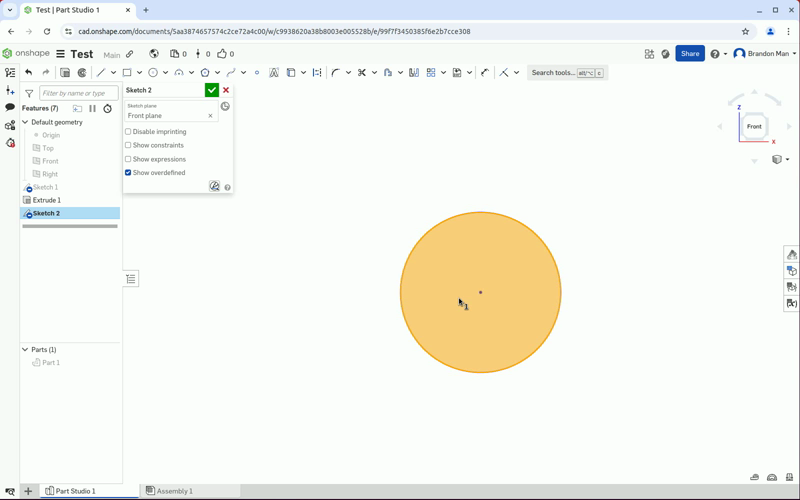
scroll(-6)
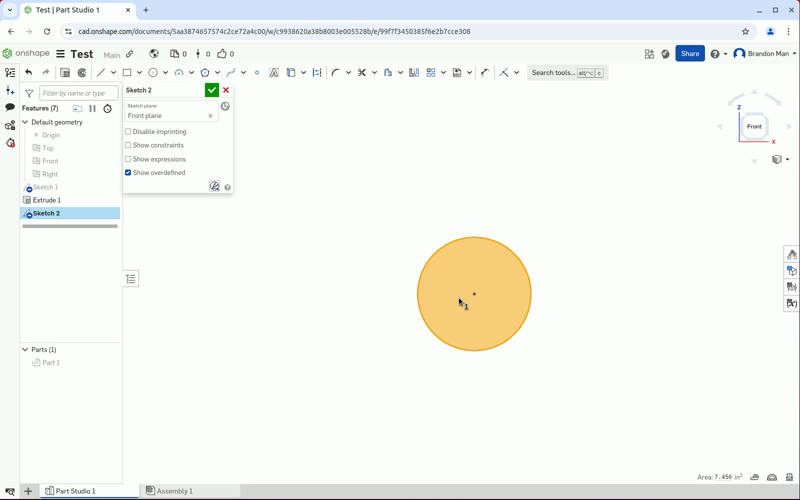
scroll(-6)
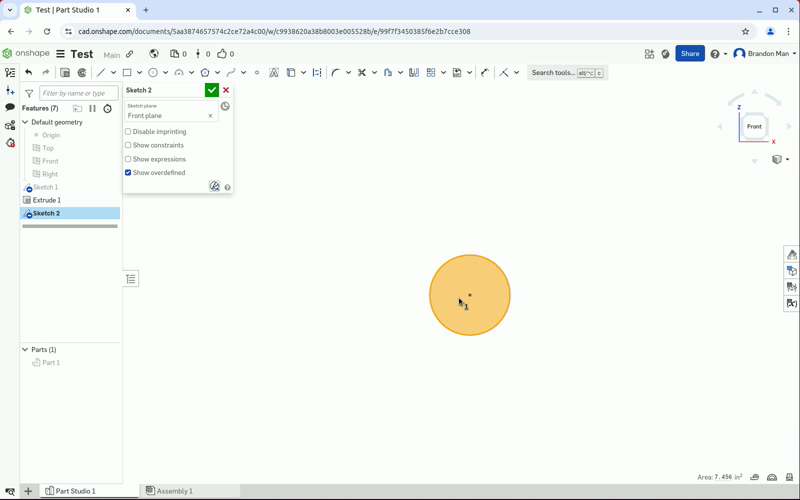
scroll(-6)
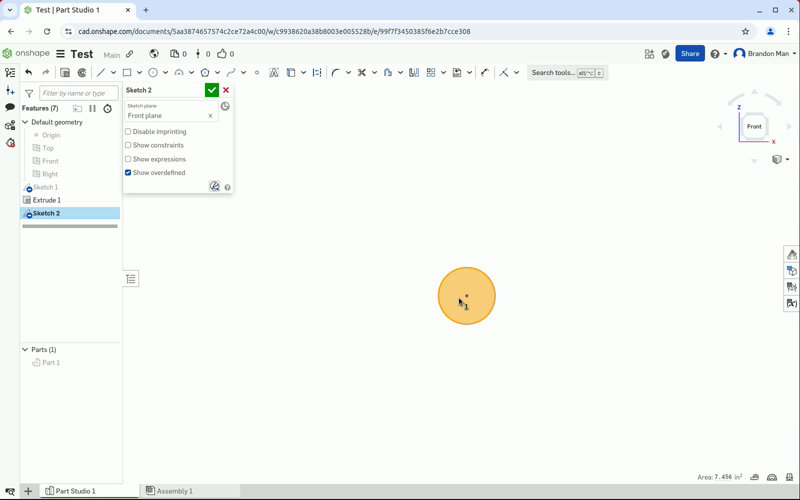
scroll(-6)
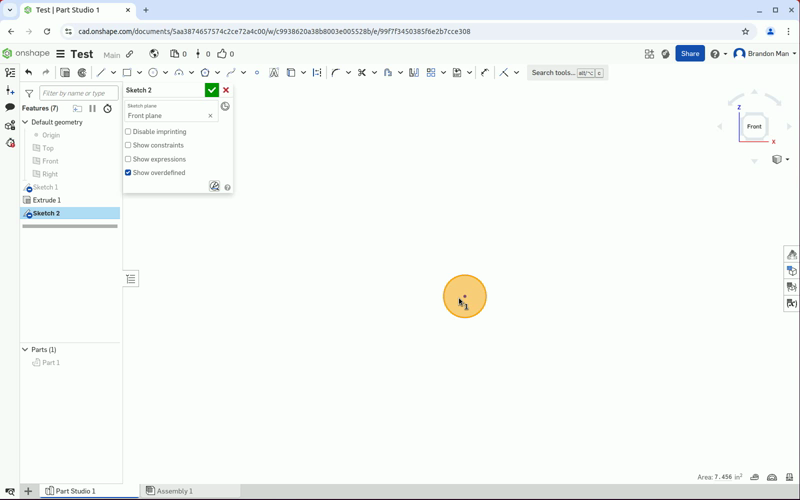
scroll(-6)
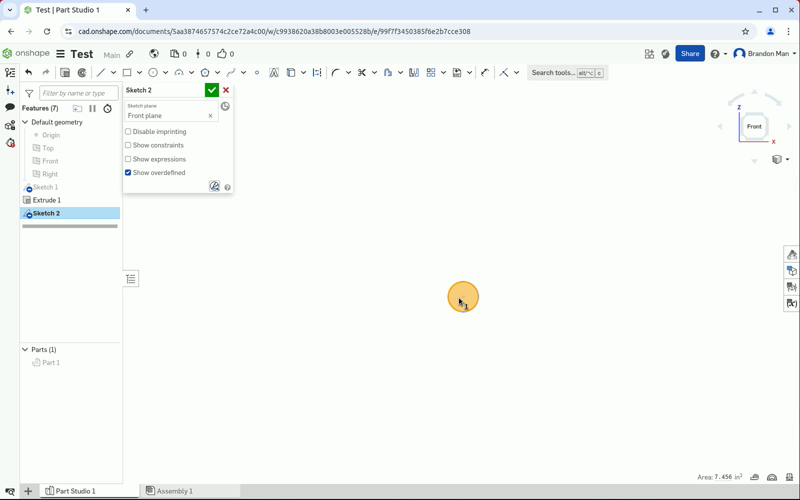
scroll(-6)
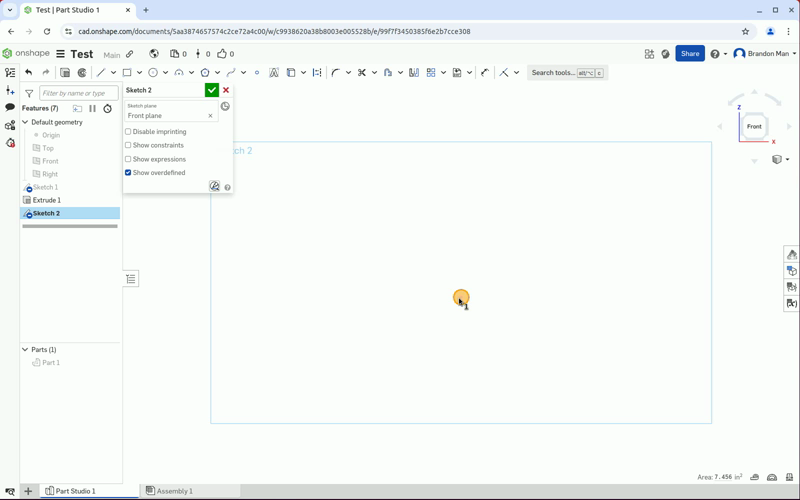
mouse_move(73, 352)
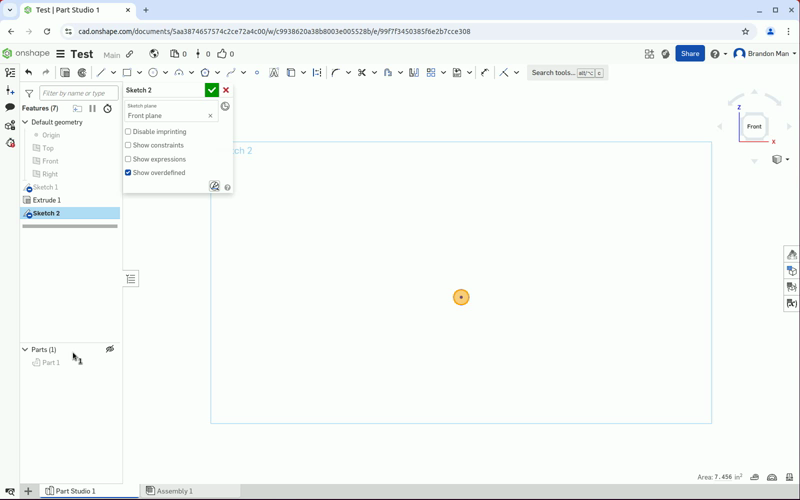
key(shift+y)
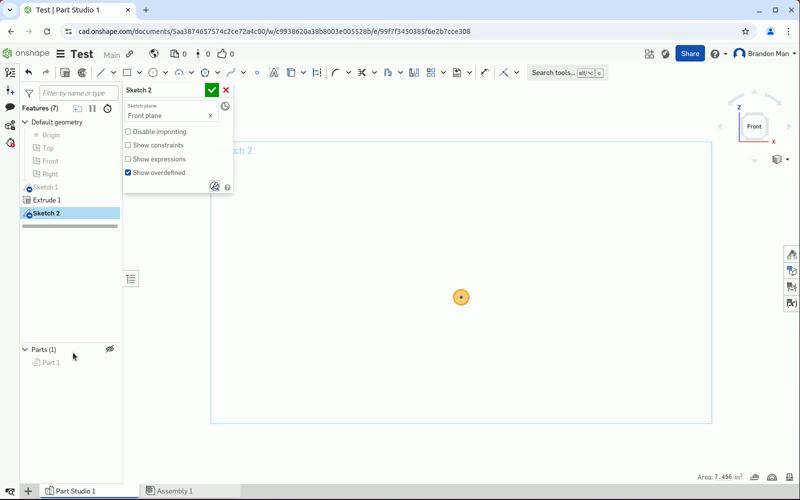
key(shift+e)
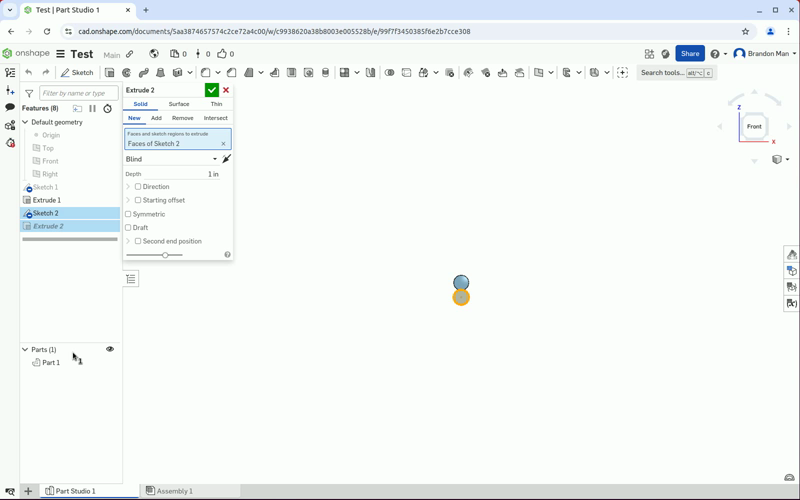
mouse_move(143, 106)
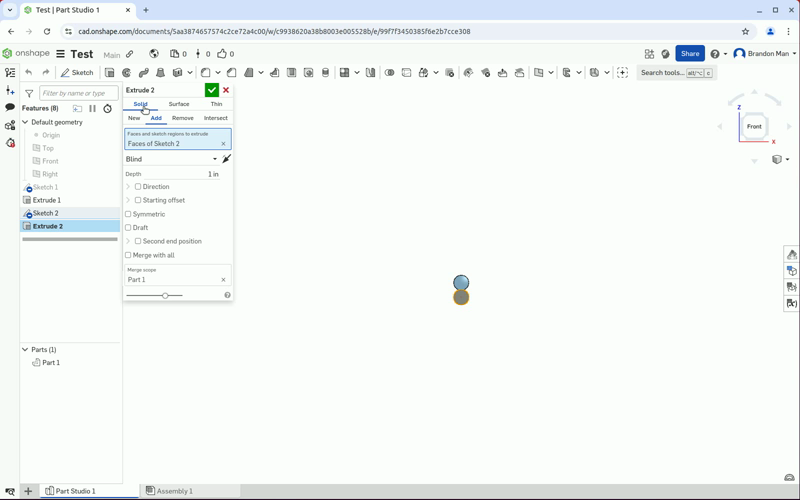
click(143, 106)
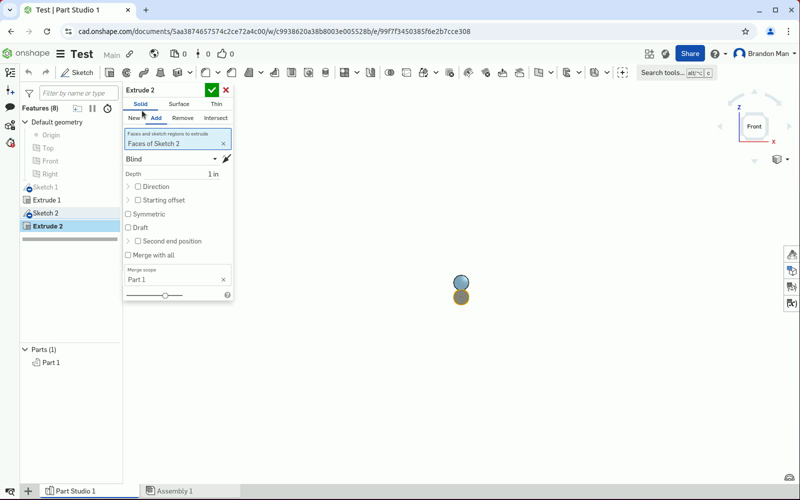
mouse_move(137, 120)
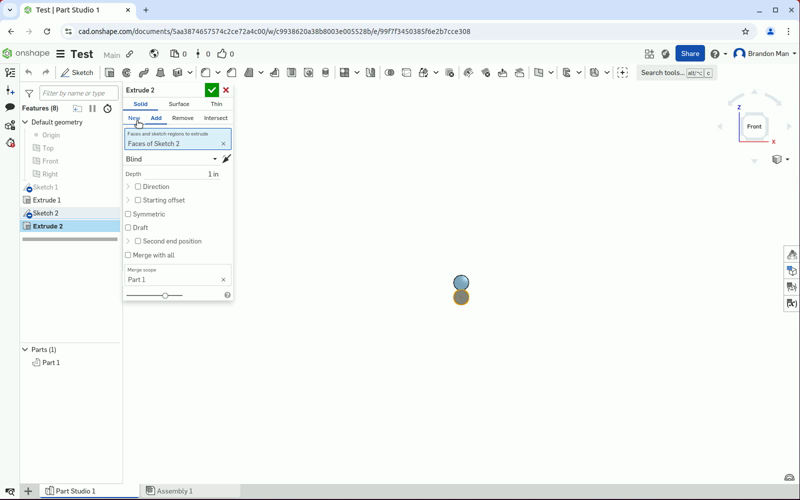
click(137, 120)
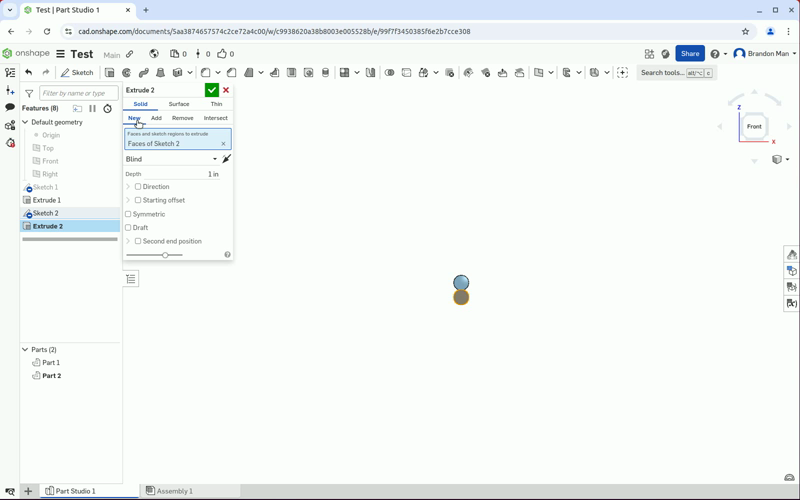
key(tab, 4)
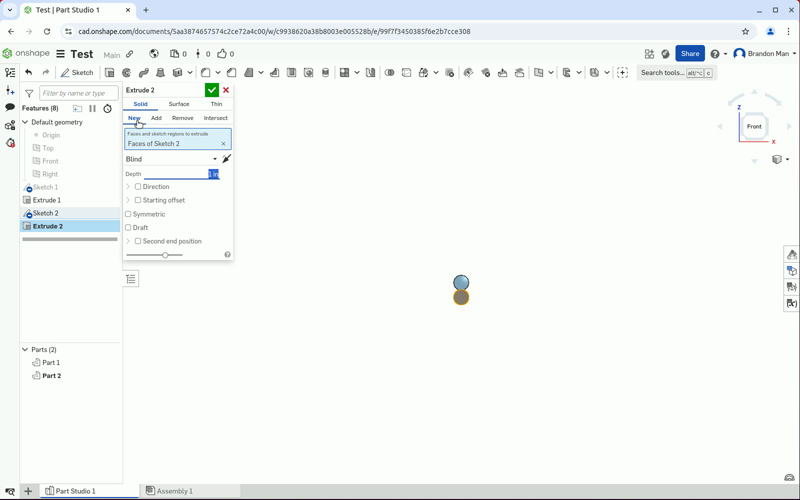
text(11.072)
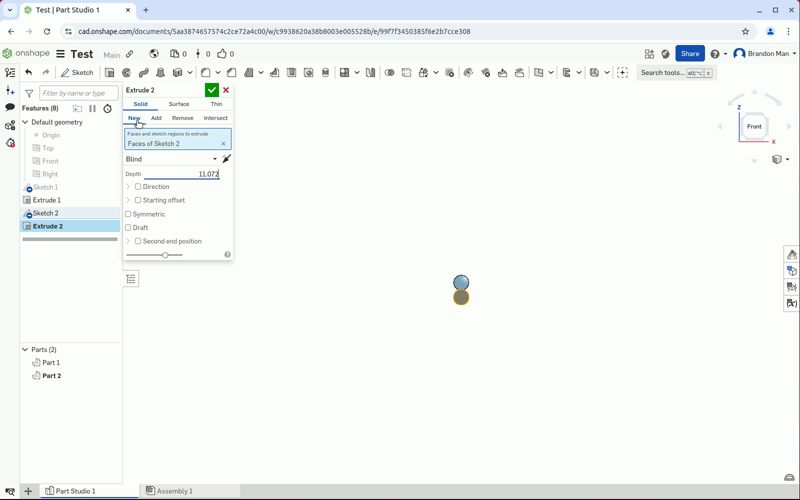
key(tab, 3)
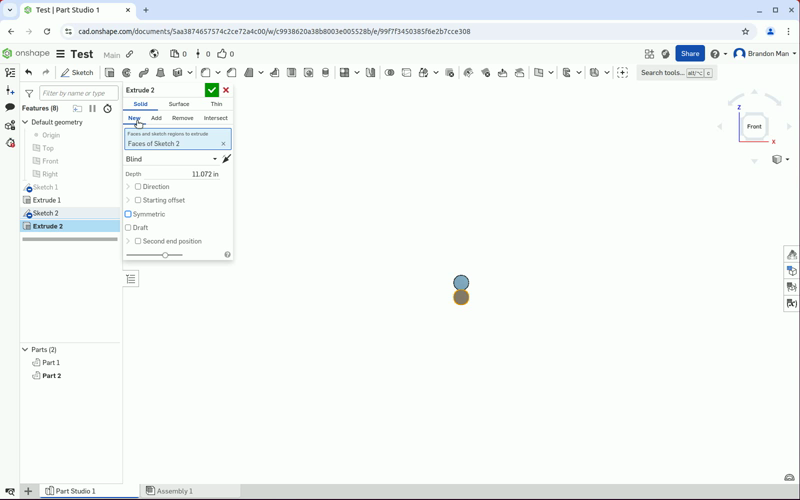
key(space)
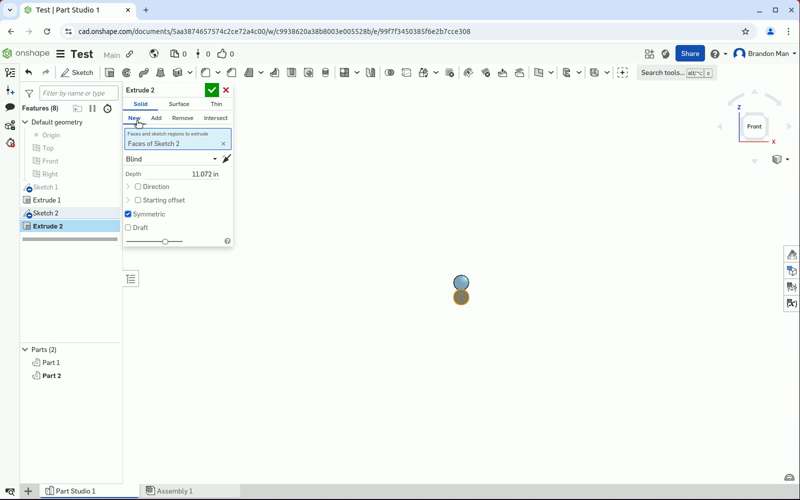
key(enter)
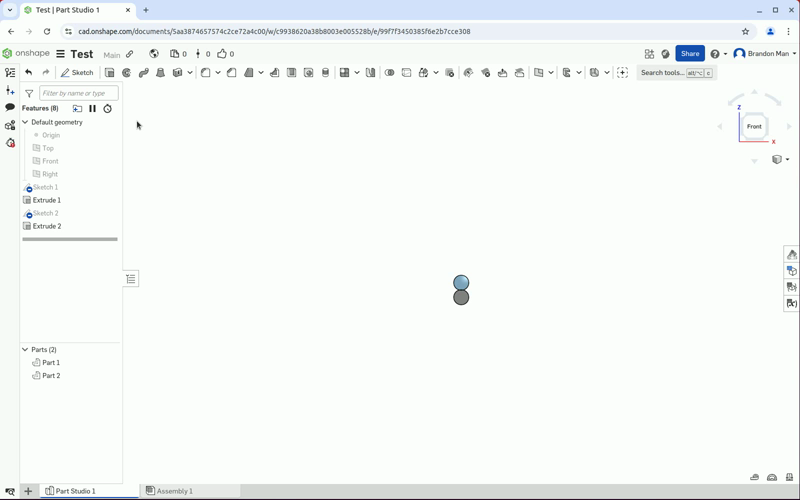
key(shift+h)
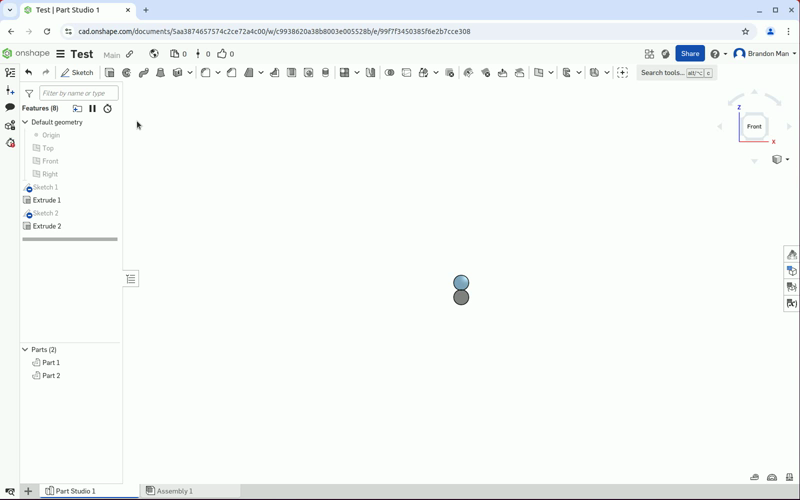
key(shift+h)
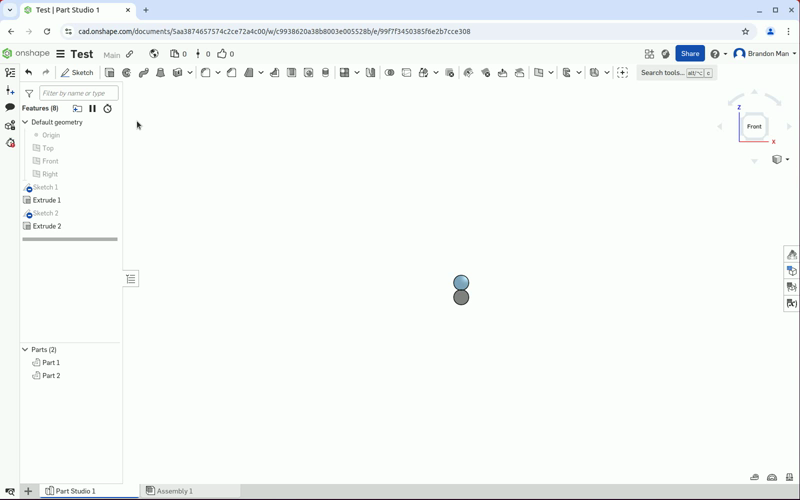
mouse_move(73, 189)
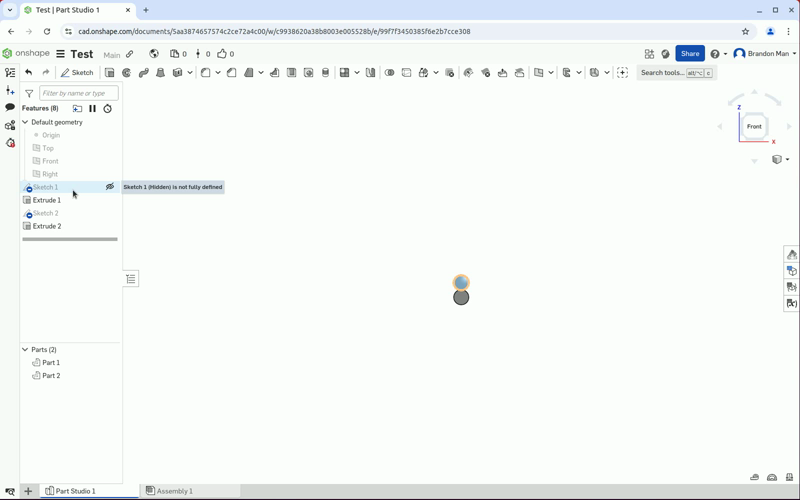
click(73, 189)
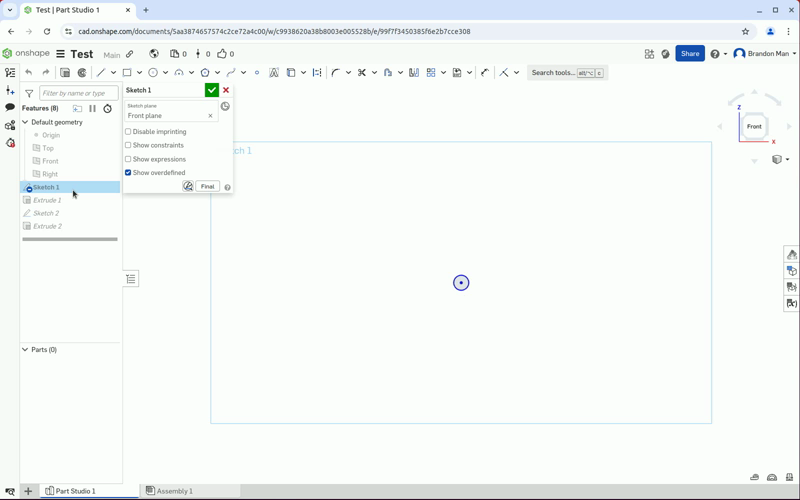
mouse_move(229, 92)
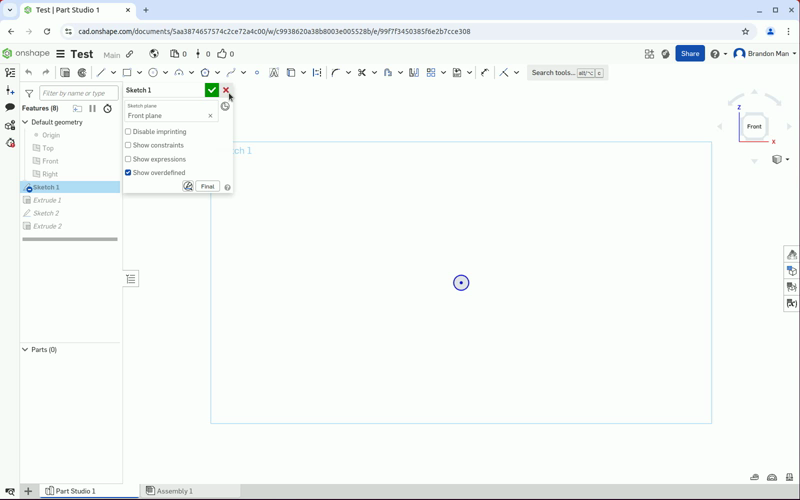
click(229, 92)
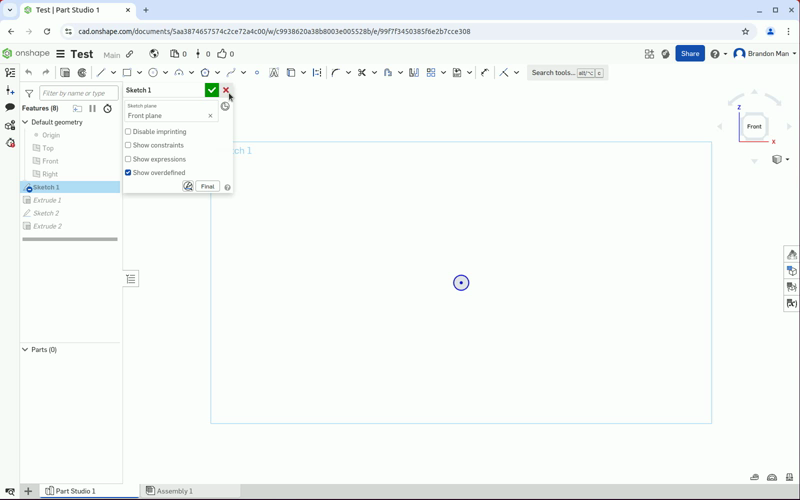
key(shift+s)
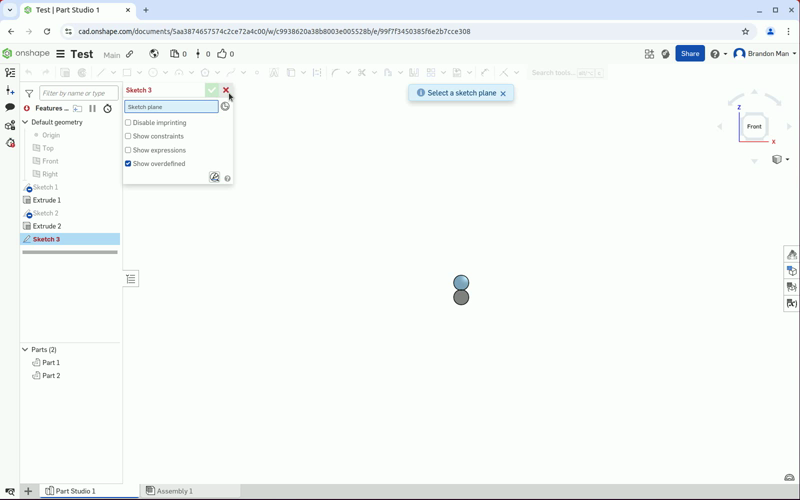
mouse_move(73, 163)
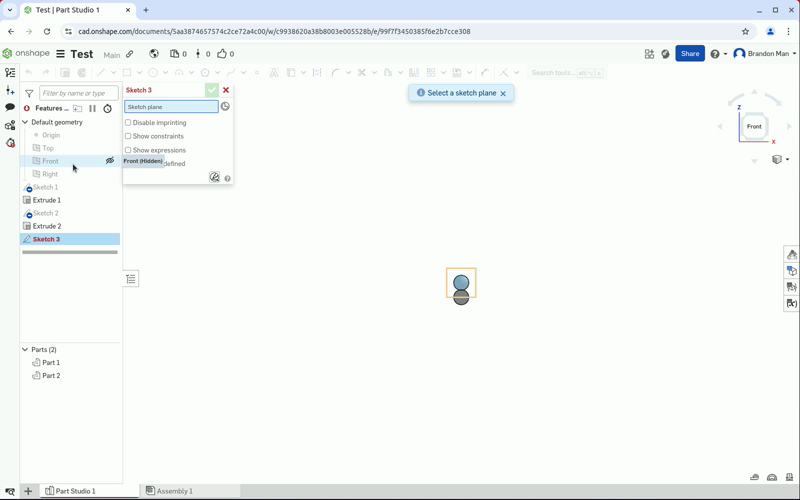
click(73, 163)
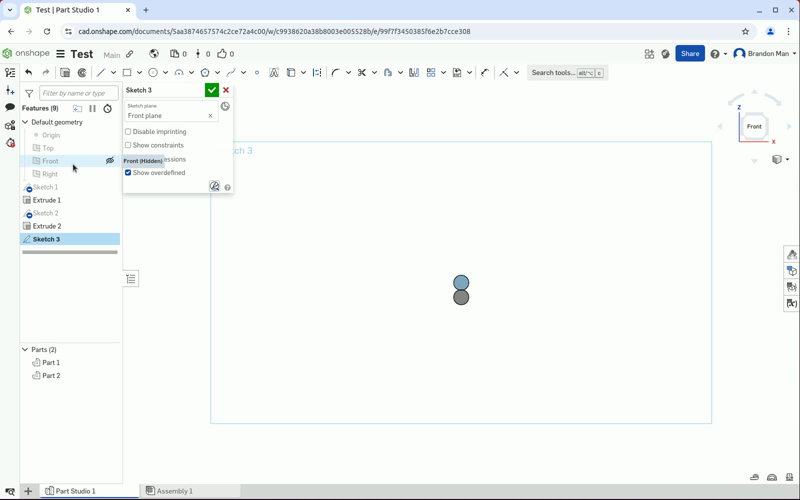
mouse_move(73, 352)
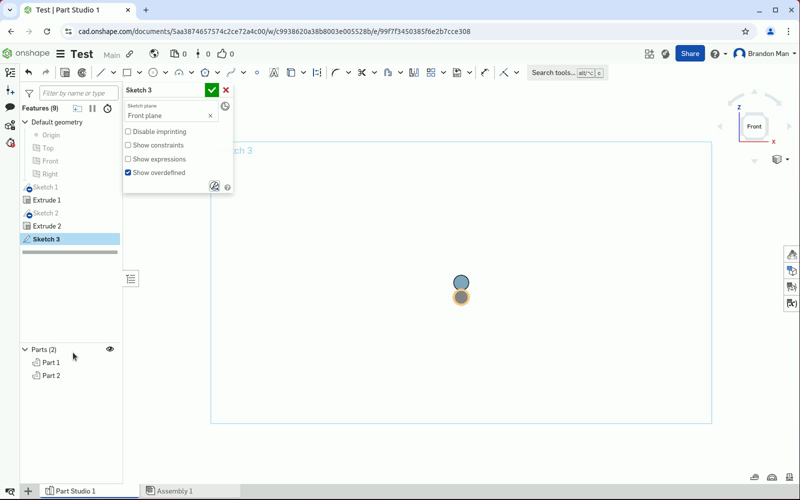
key(y)
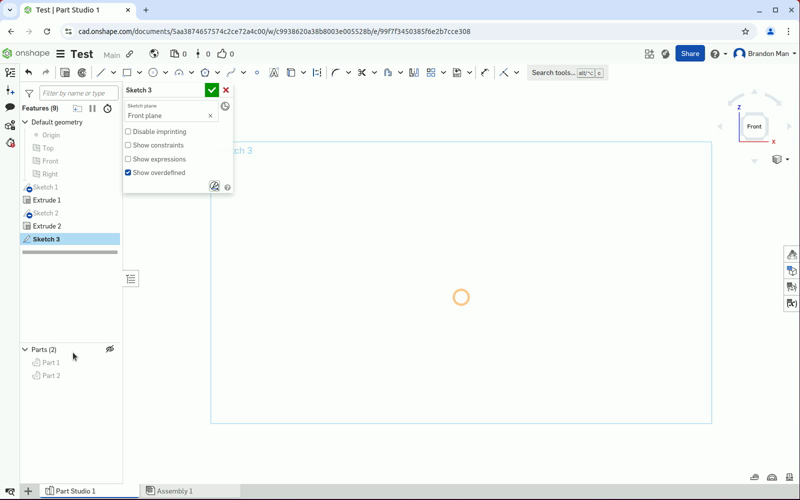
key(c)
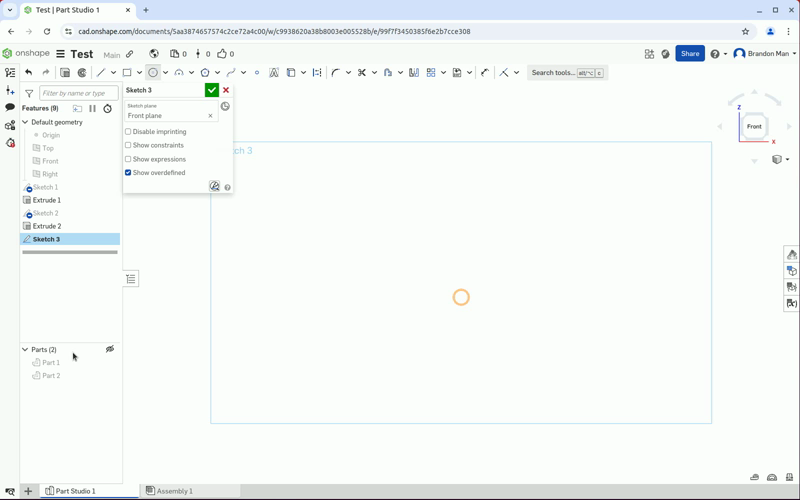
key_down(shift)
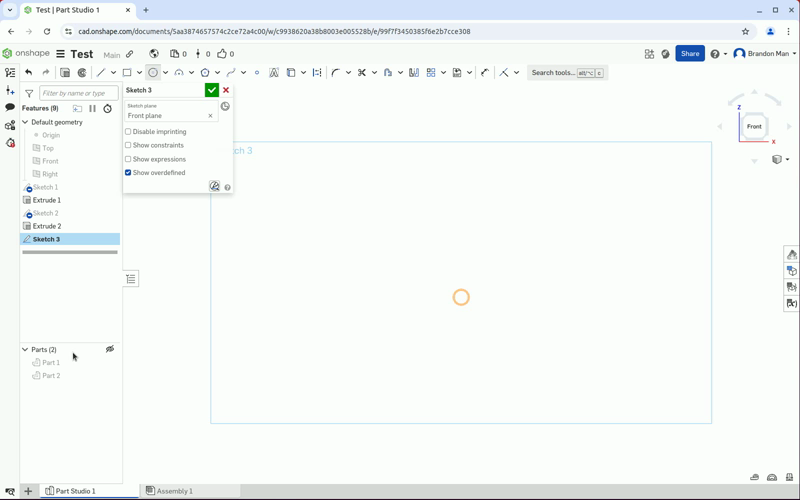
mouse_move(521, 342)
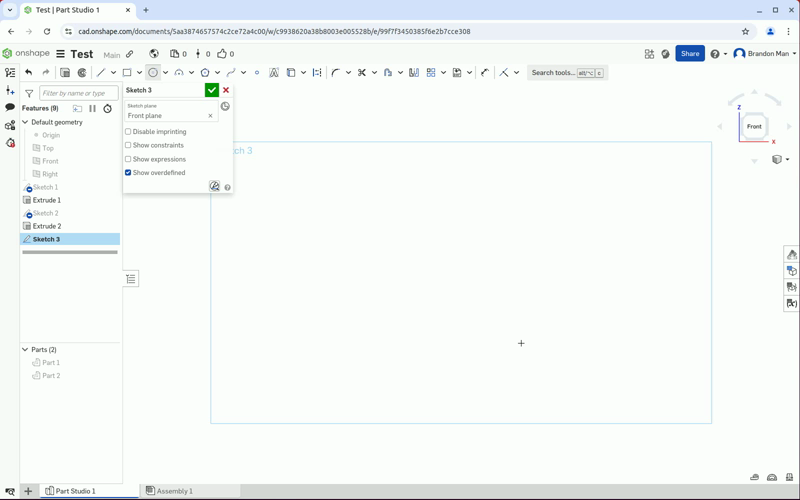
click(521, 342)
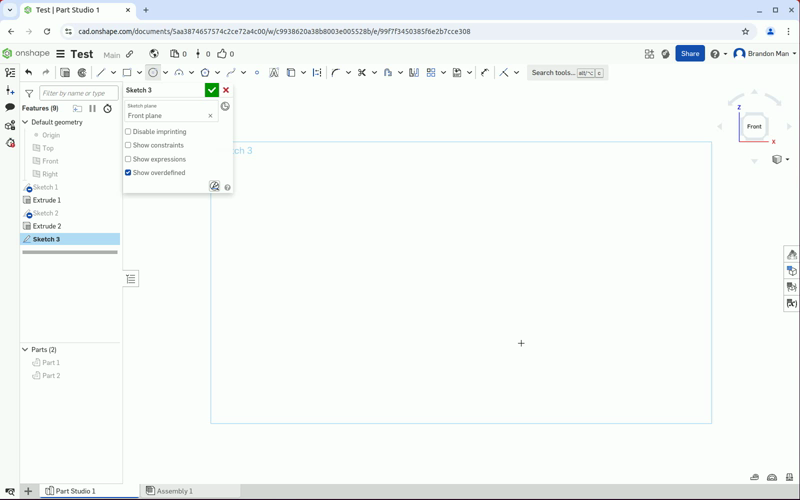
key_up(shift)
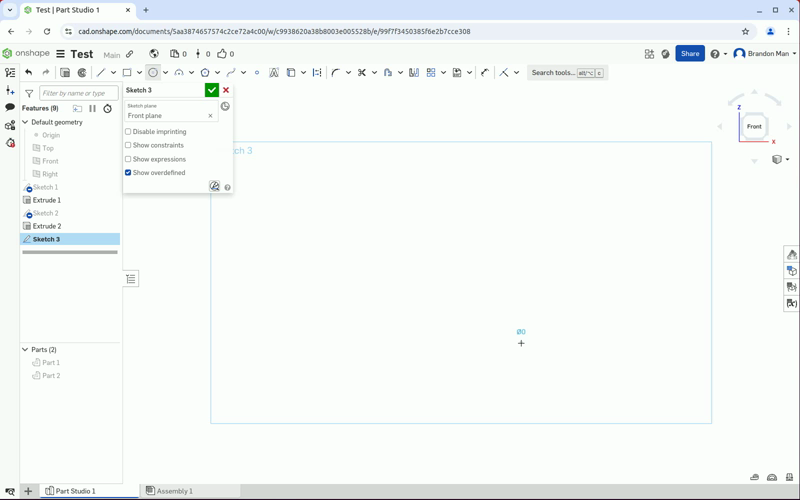
mouse_move(528, 342)
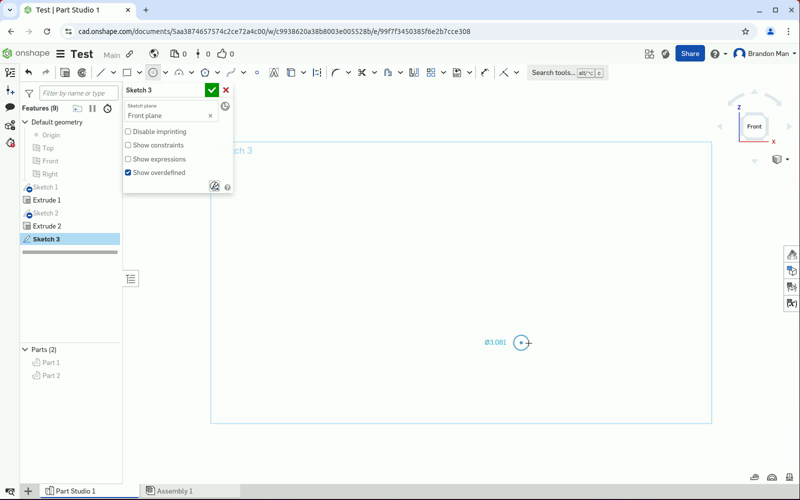
click(528, 342)
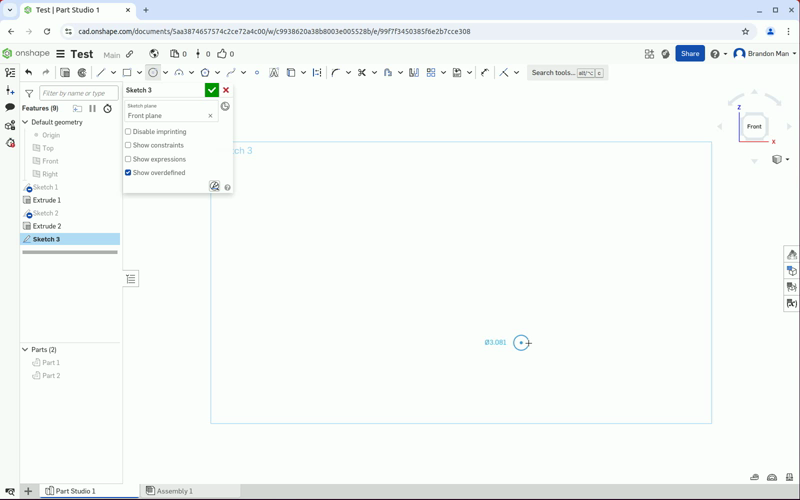
key(esc)
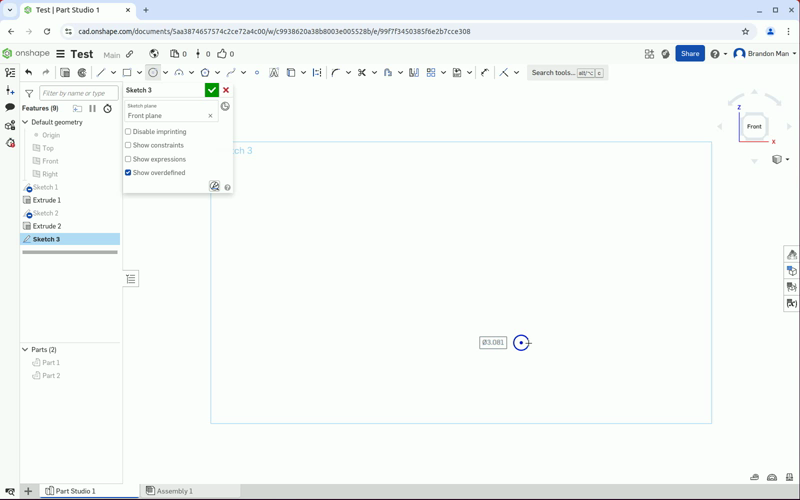
mouse_move(519, 347)
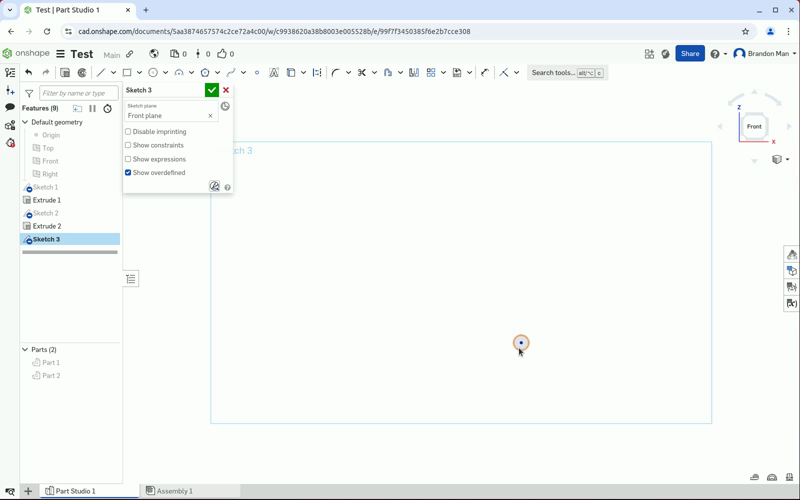
scroll(6)
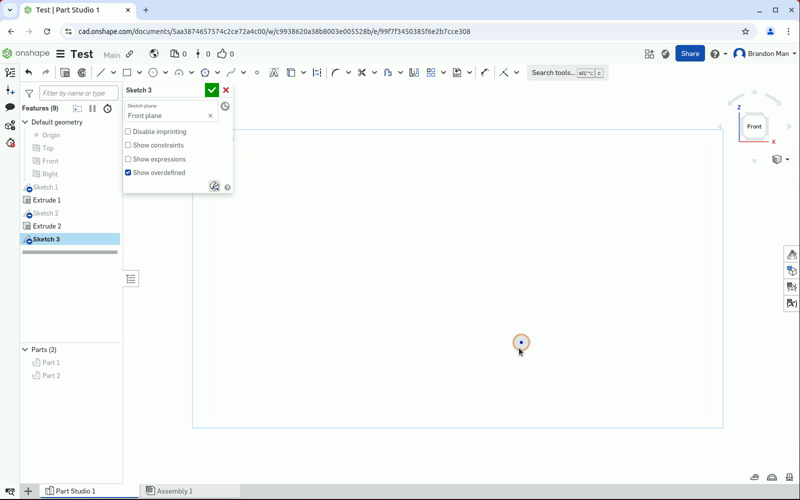
scroll(6)
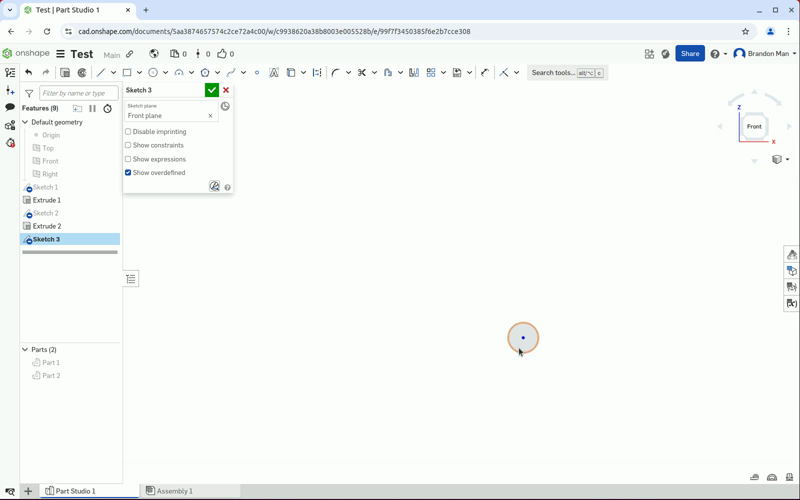
scroll(6)
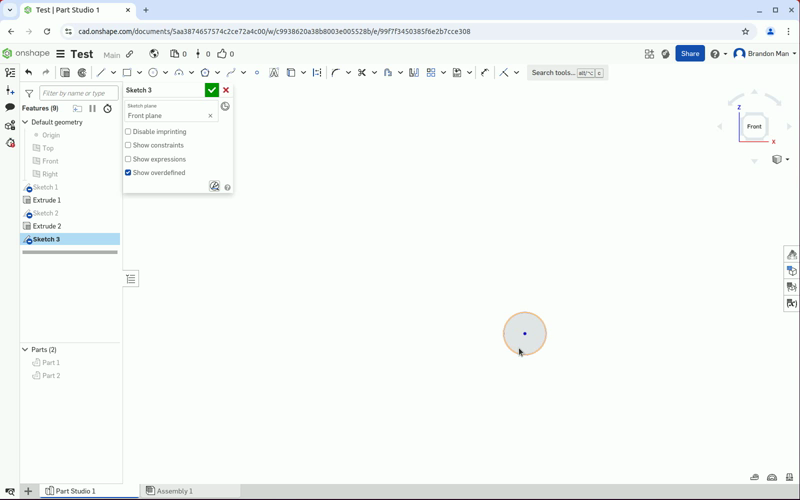
scroll(6)
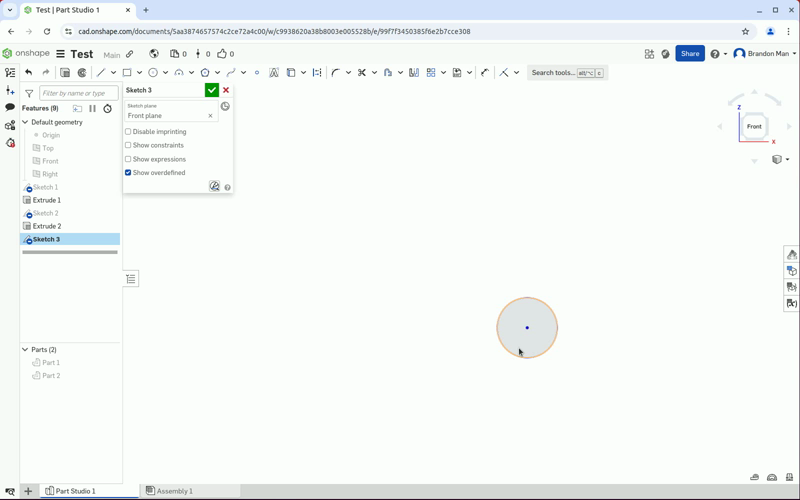
scroll(6)
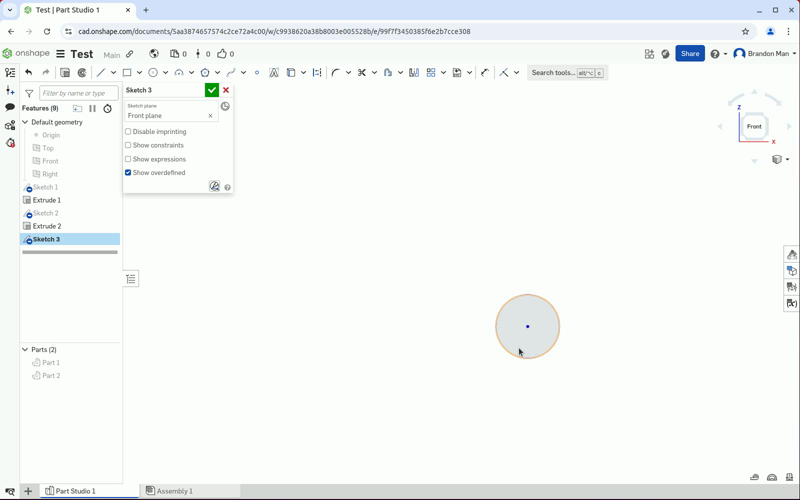
scroll(6)
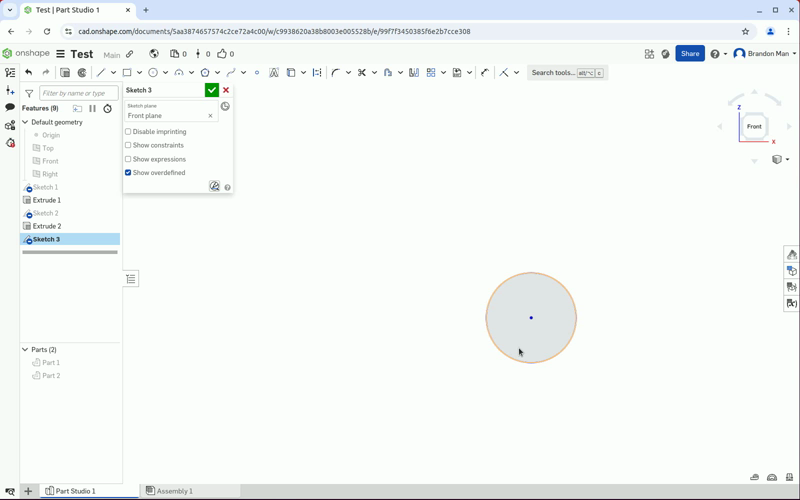
scroll(6)
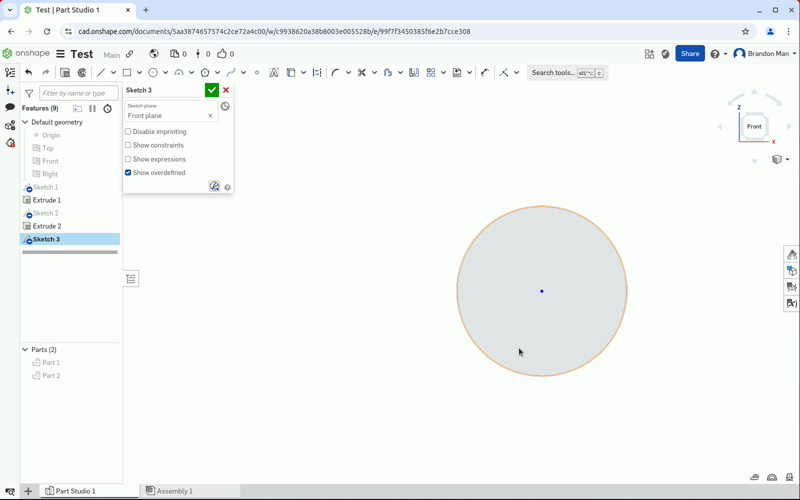
click(519, 347)
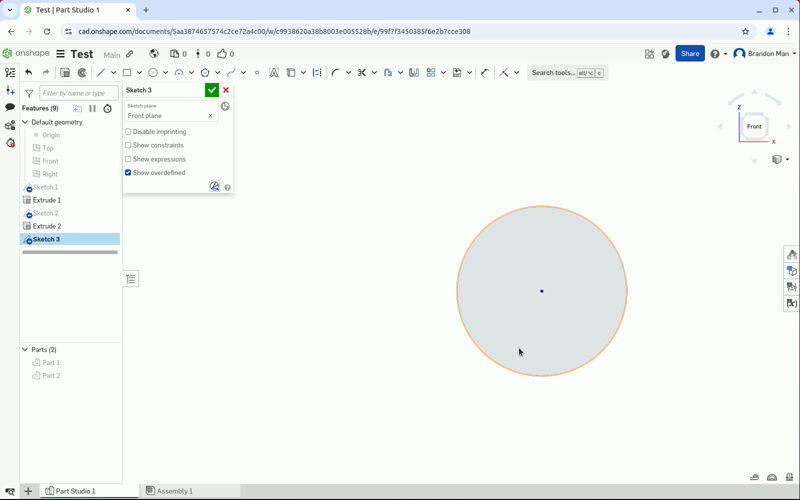
scroll(-6)
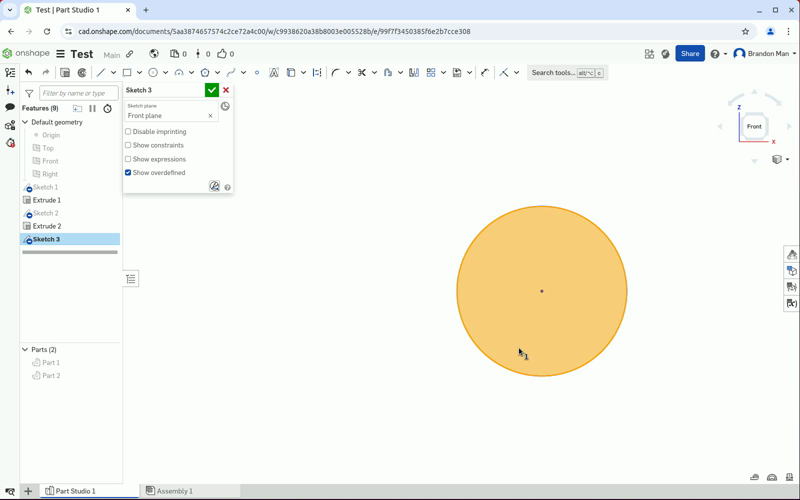
scroll(-6)
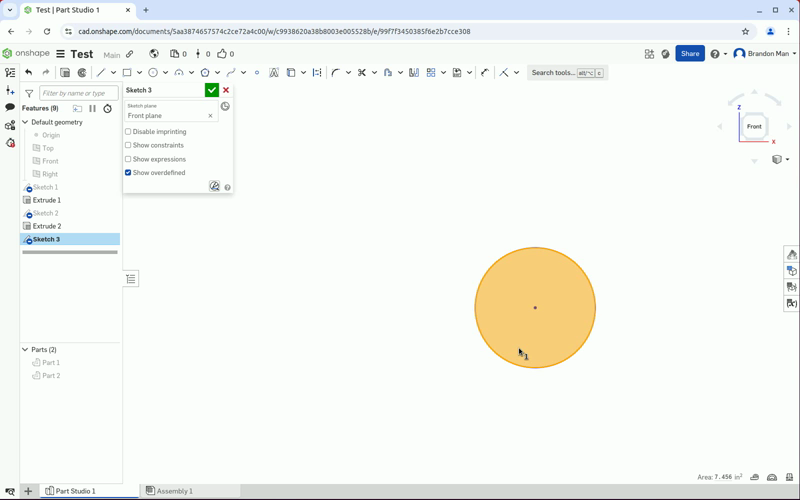
scroll(-6)
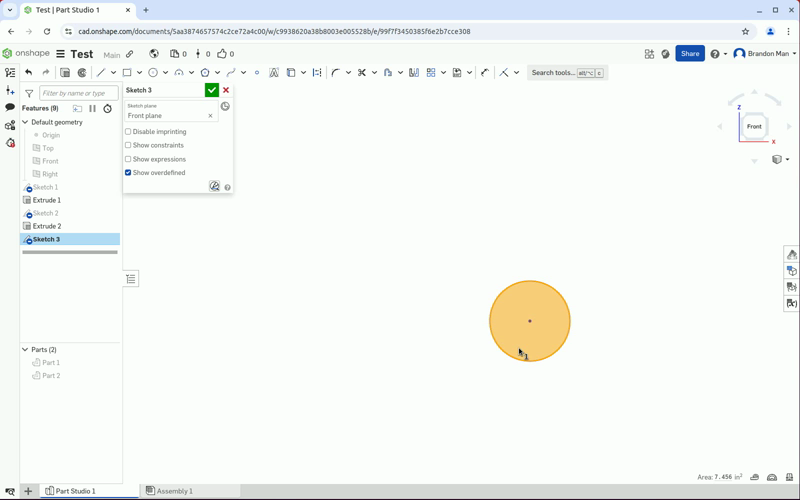
scroll(-6)
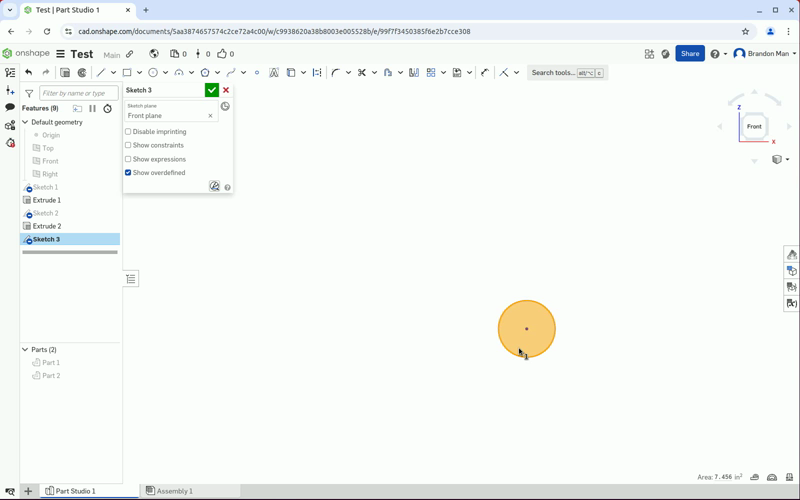
scroll(-6)
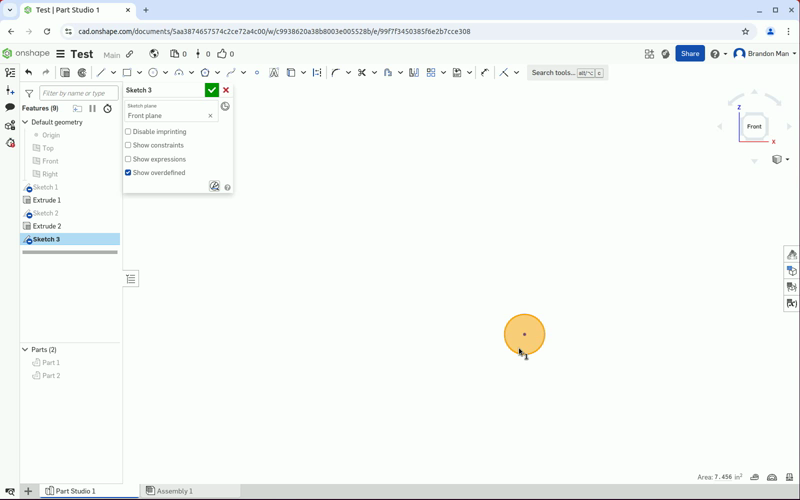
scroll(-6)
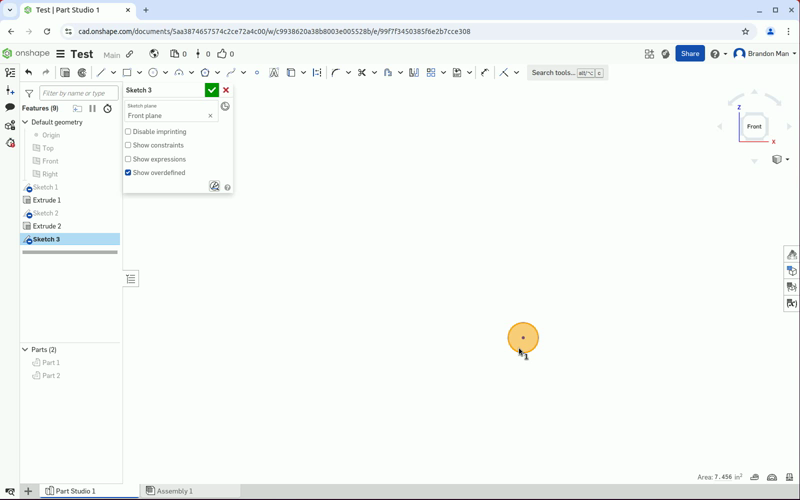
scroll(-6)
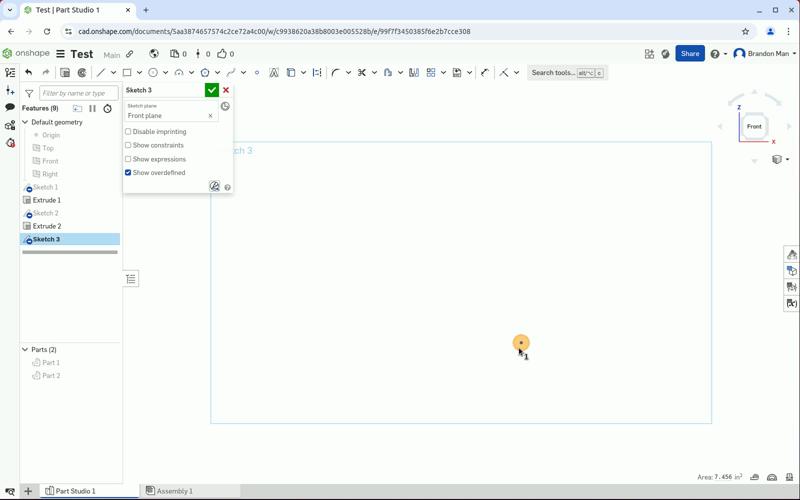
mouse_move(73, 352)
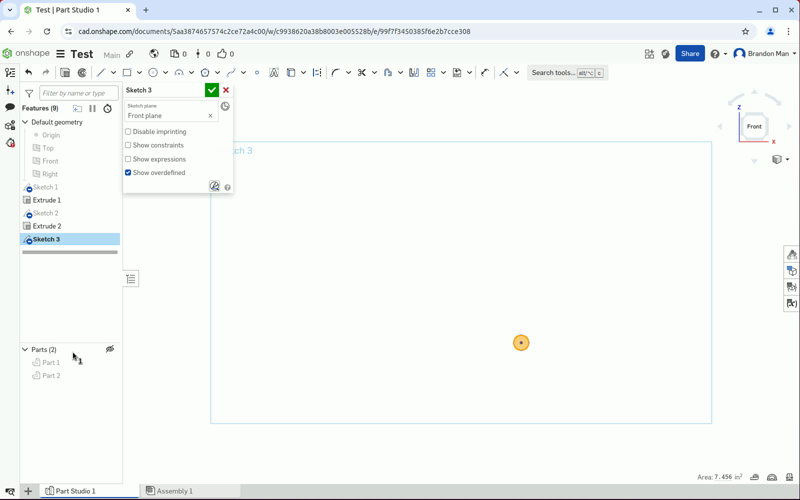
key(shift+y)
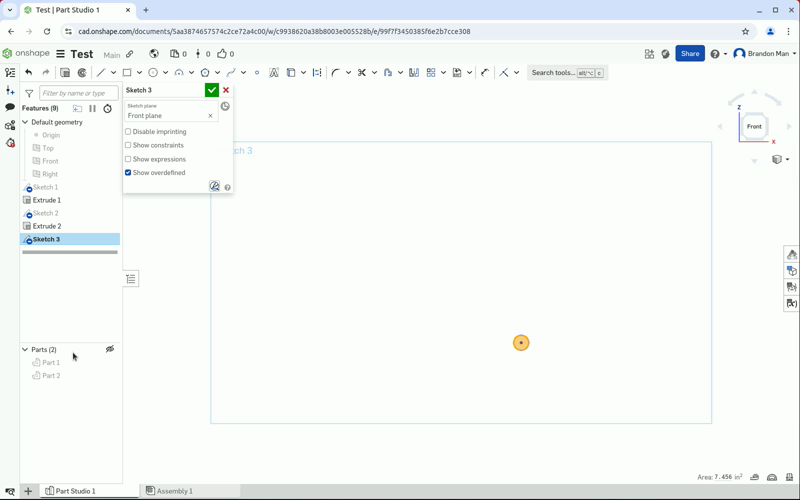
key(shift+e)
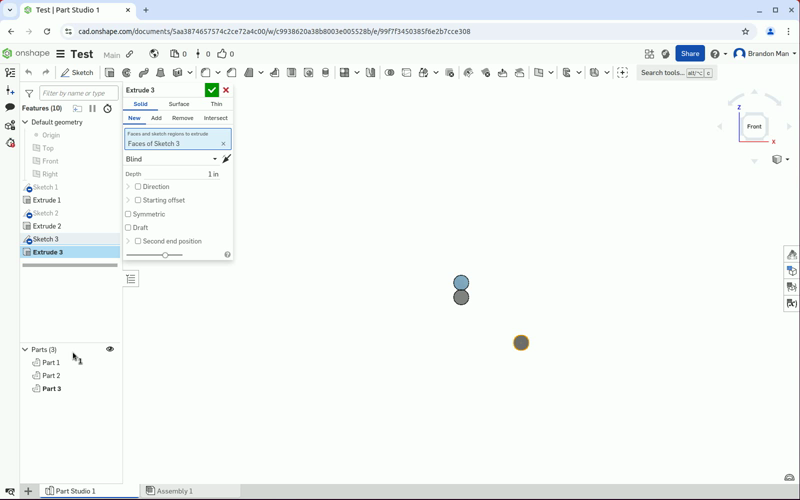
mouse_move(143, 106)
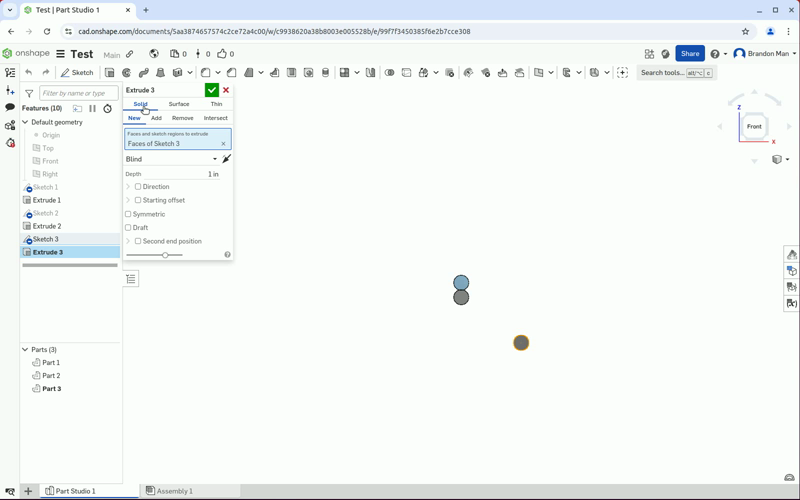
click(143, 106)
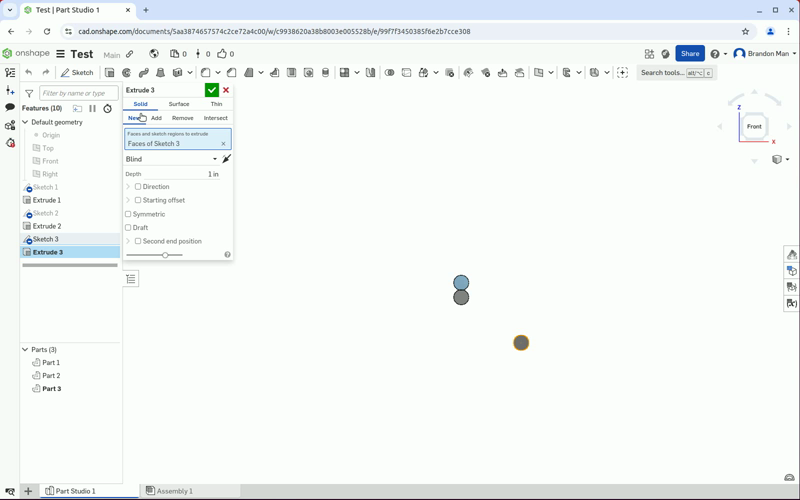
mouse_move(137, 120)
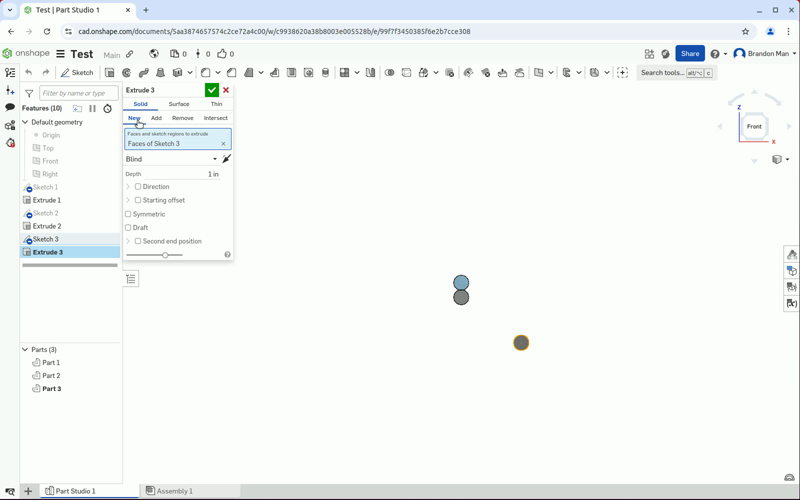
click(137, 120)
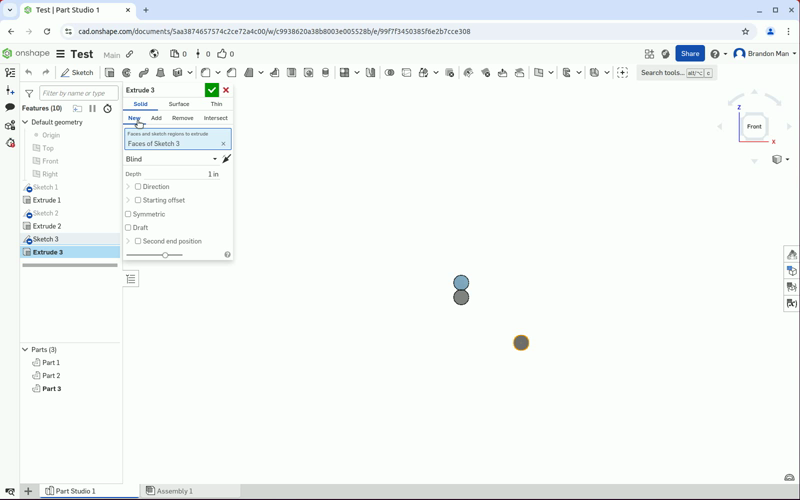
key(tab, 4)
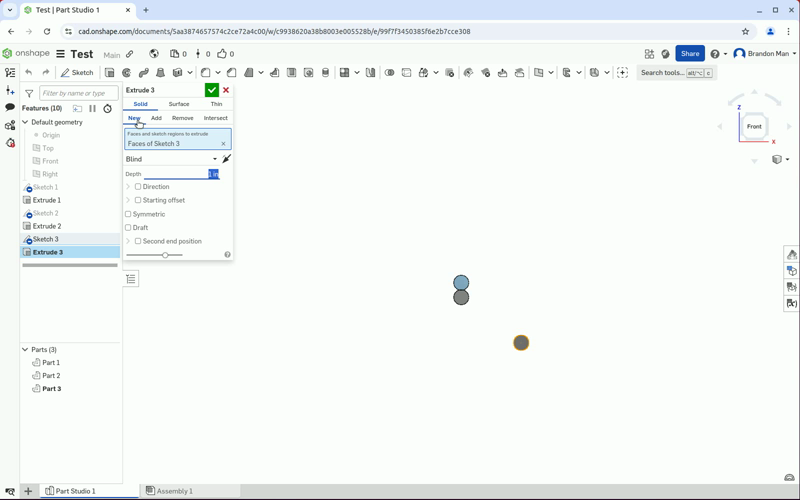
text(11.072)
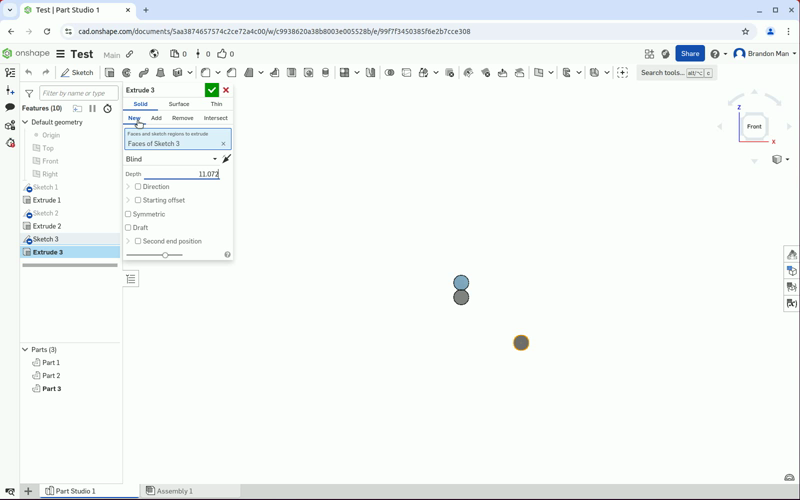
key(tab, 3)
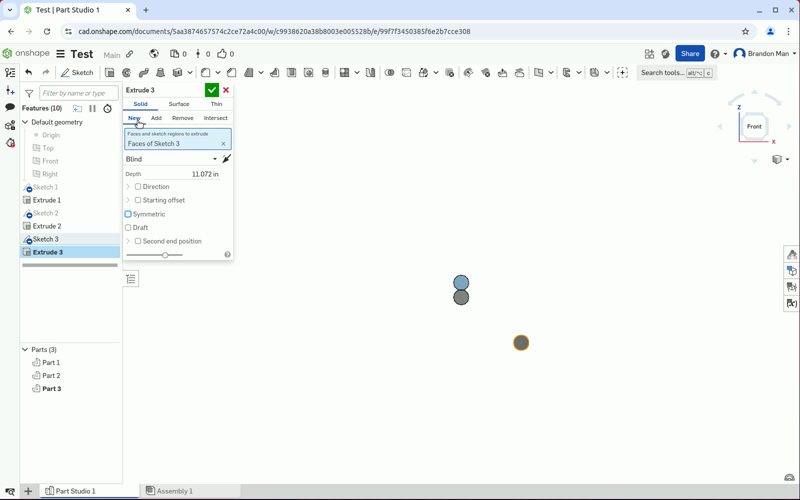
key(space)
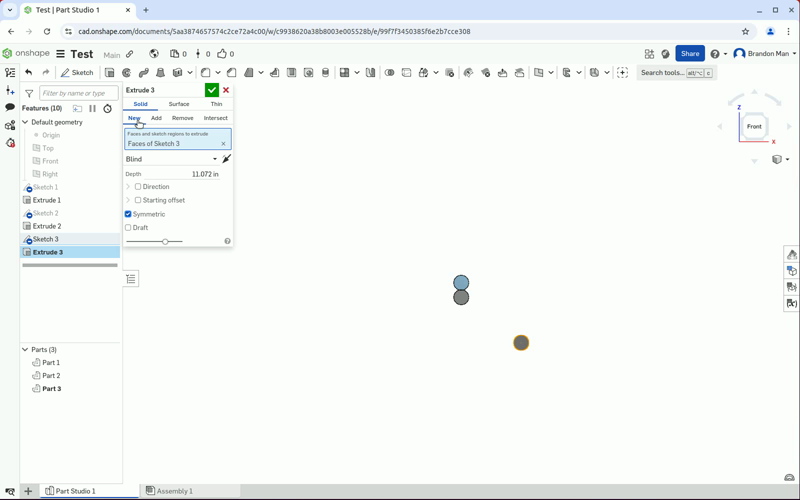
key(enter)
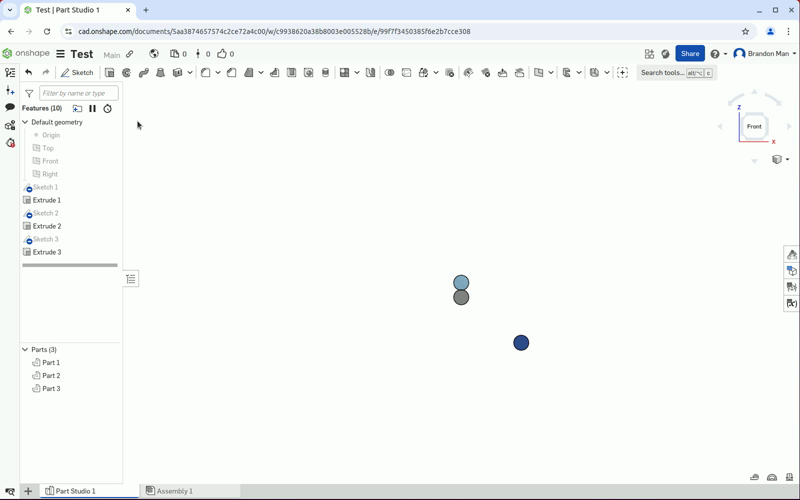
key(shift+h)
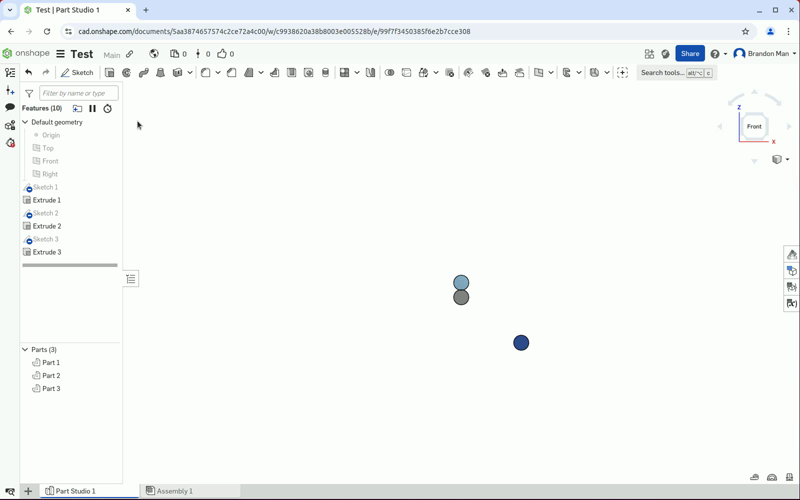
key(shift+h)
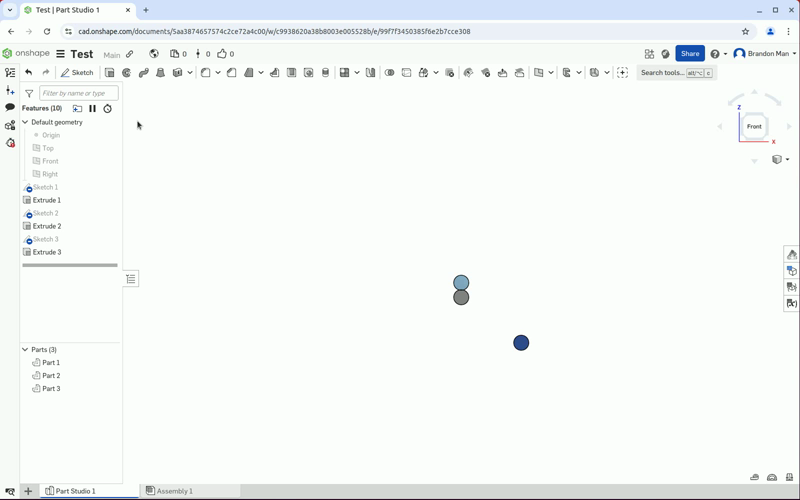
mouse_move(73, 189)
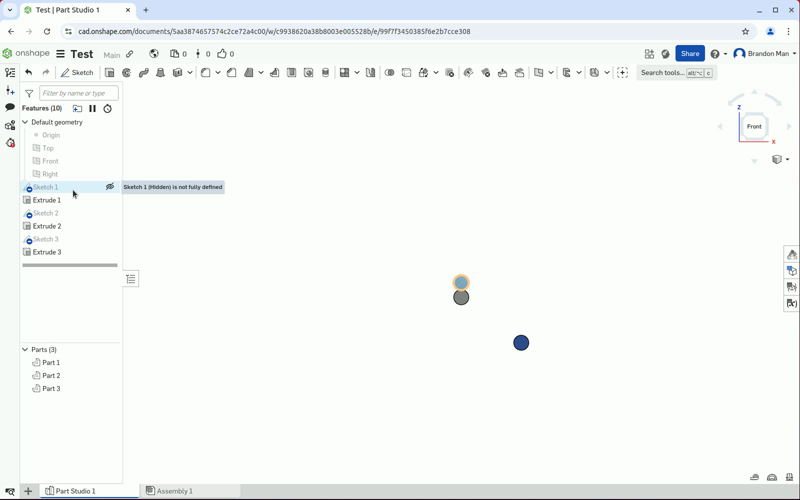
click(73, 189)
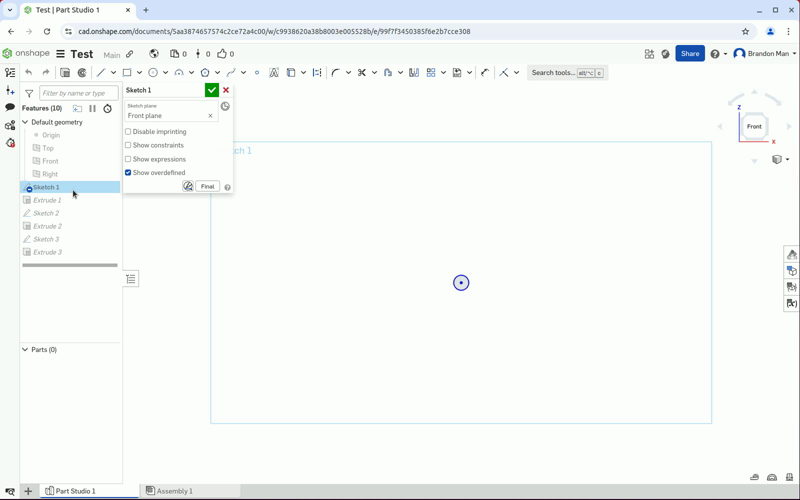
mouse_move(229, 92)
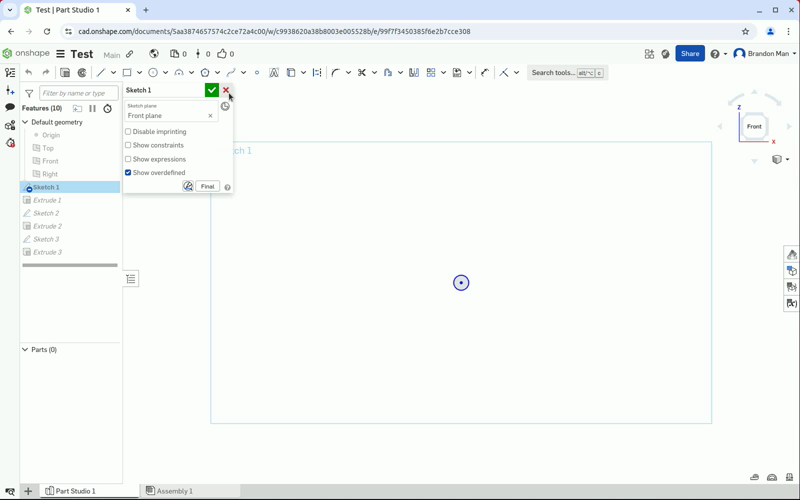
click(229, 92)
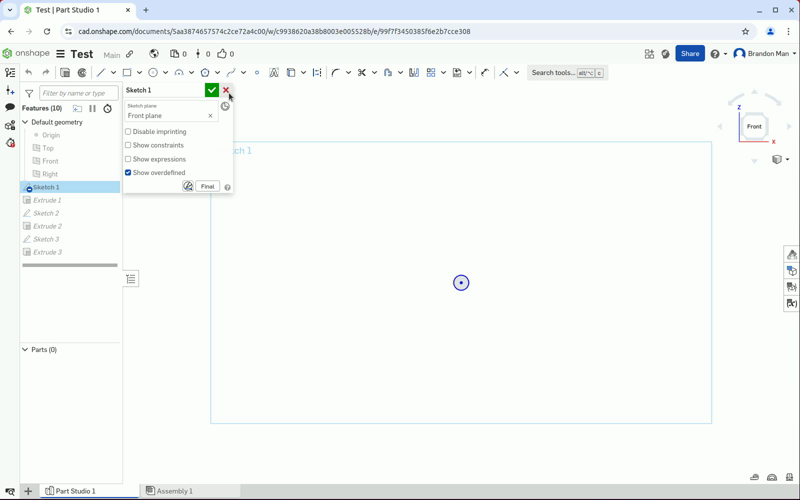
key(shift+s)
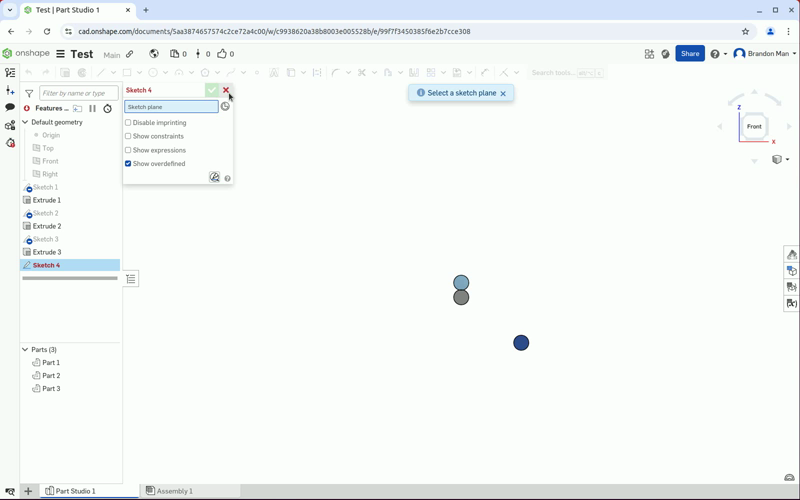
mouse_move(73, 163)
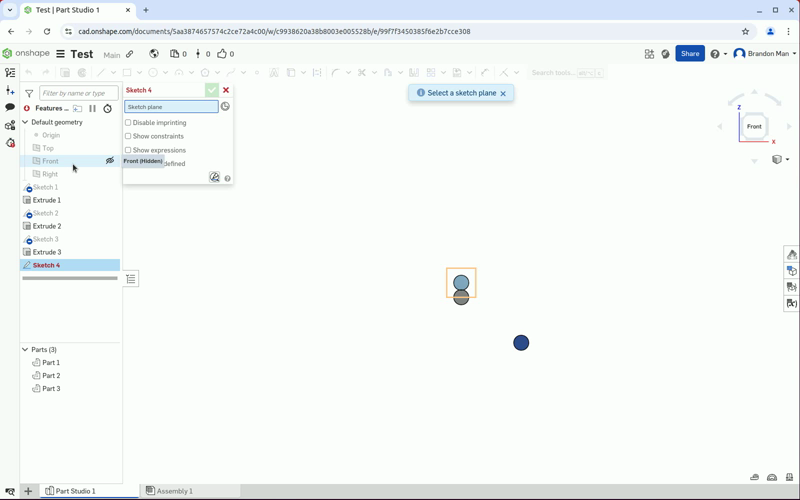
click(73, 163)
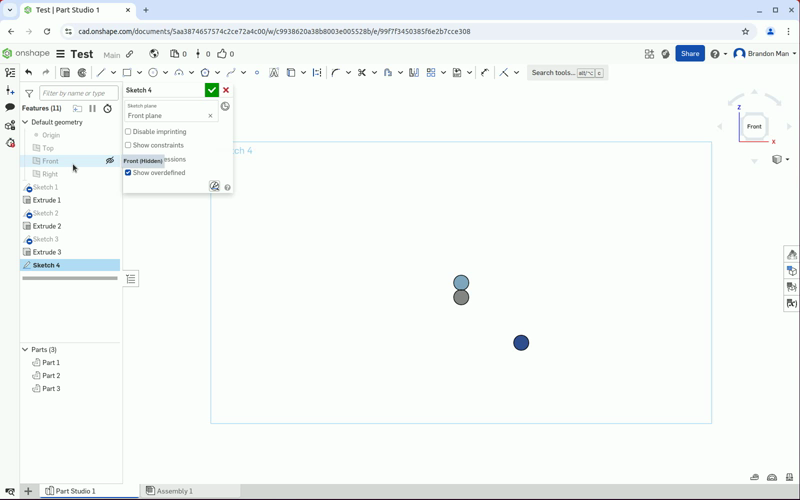
mouse_move(73, 352)
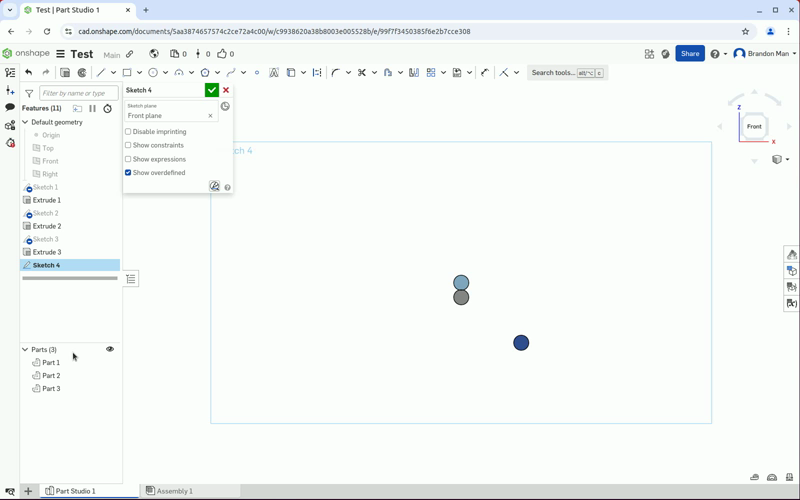
key(y)
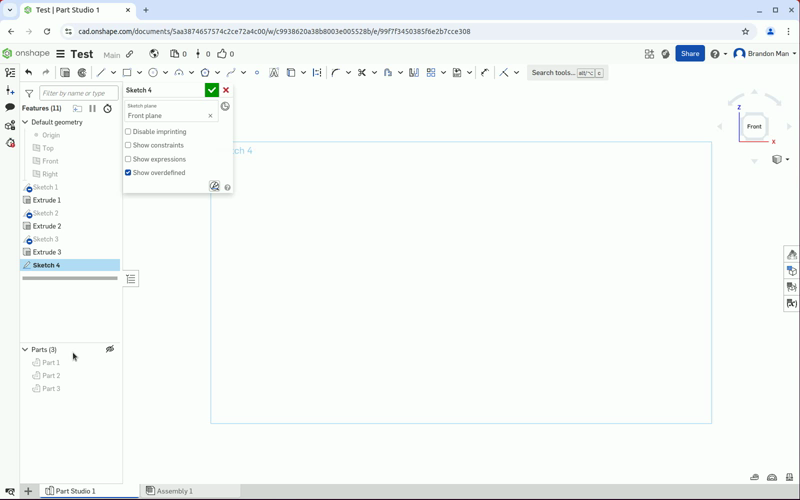
key(c)
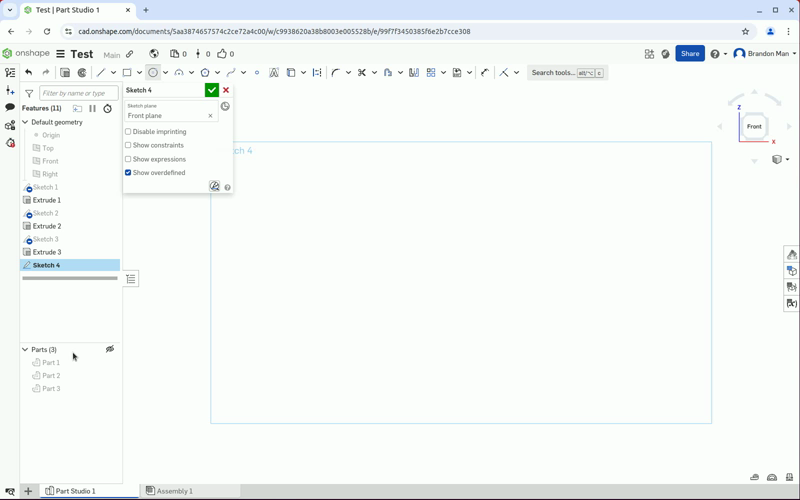
key_down(shift)
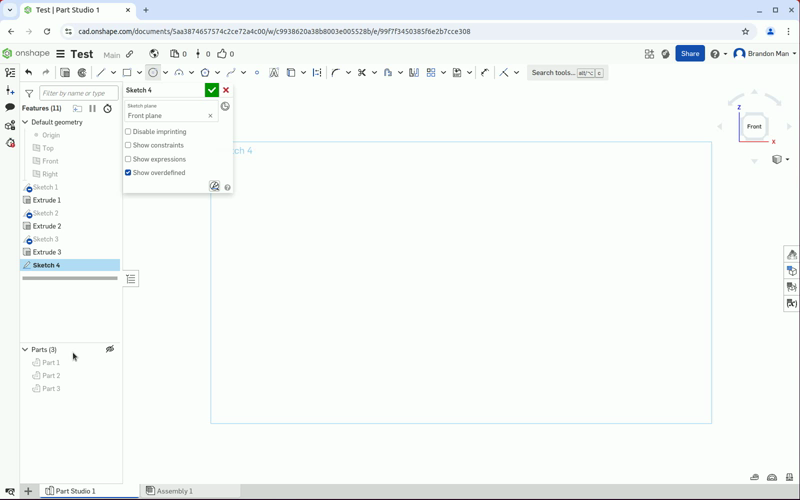
mouse_move(566, 297)
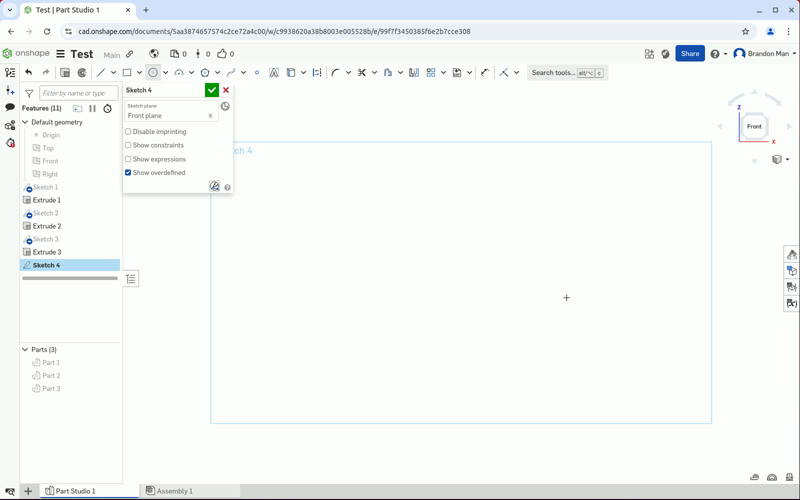
click(566, 297)
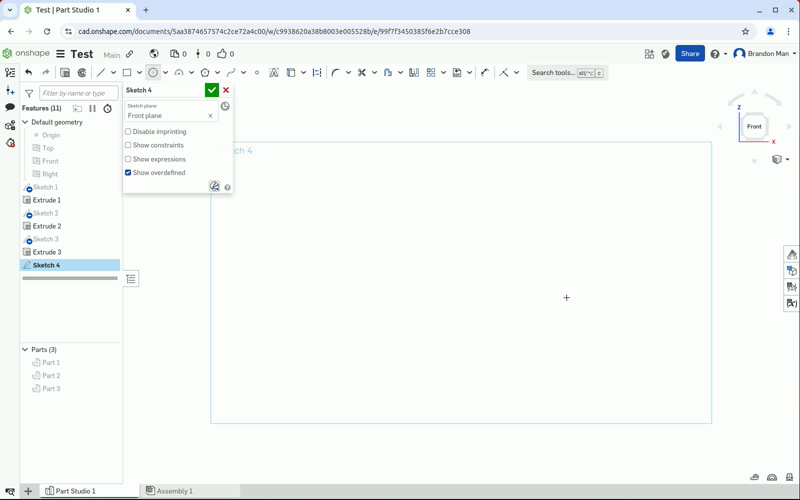
key_up(shift)
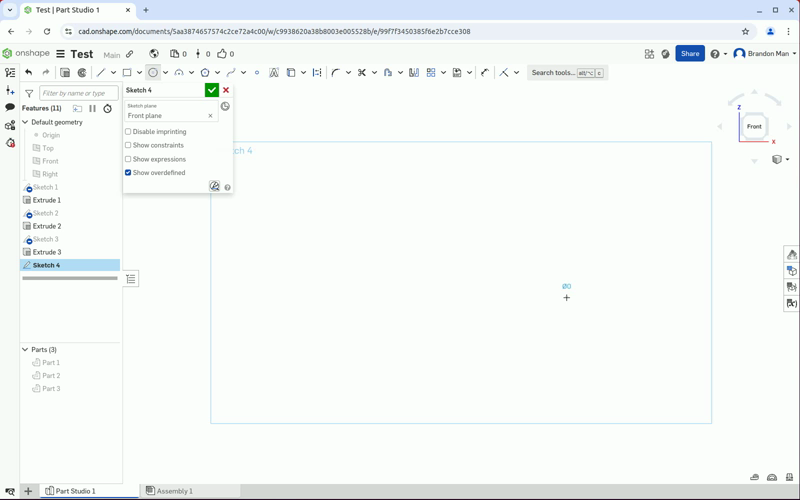
mouse_move(574, 297)
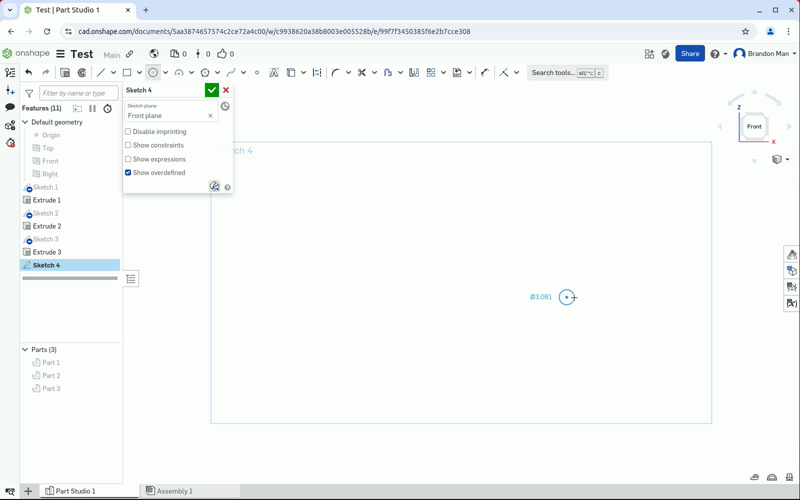
click(574, 297)
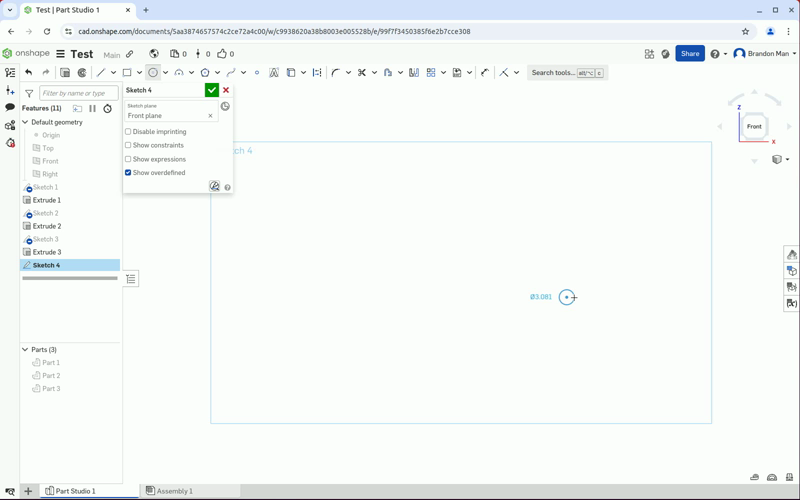
key(esc)
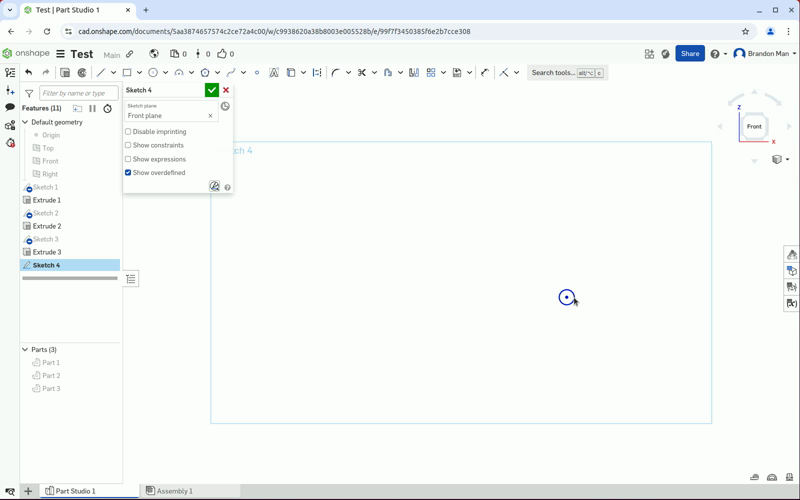
mouse_move(572, 299)
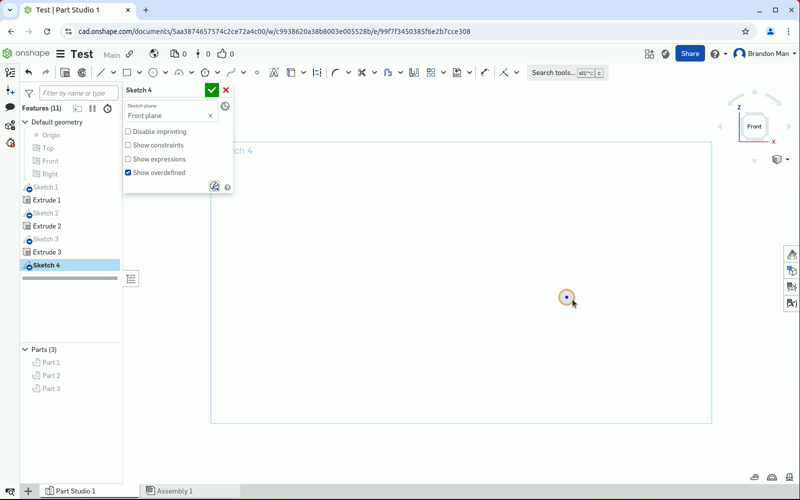
scroll(6)
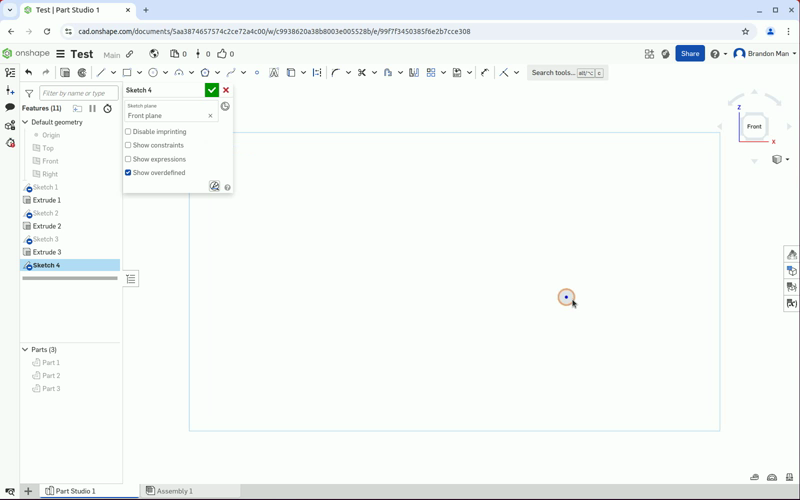
scroll(6)
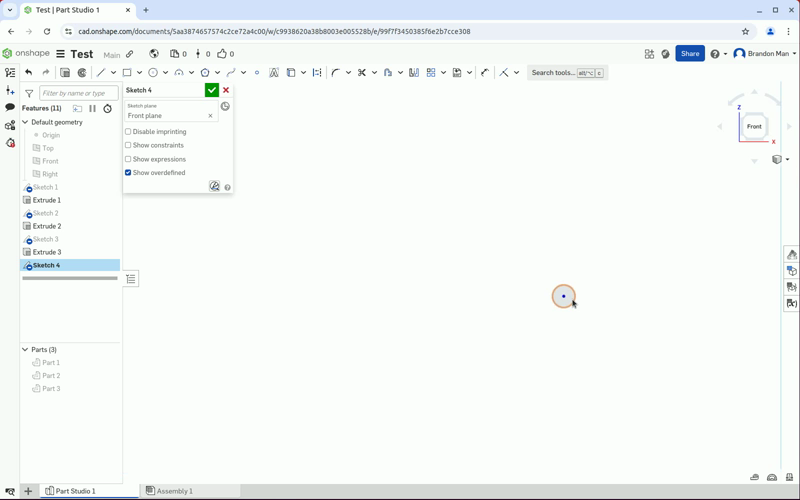
scroll(6)
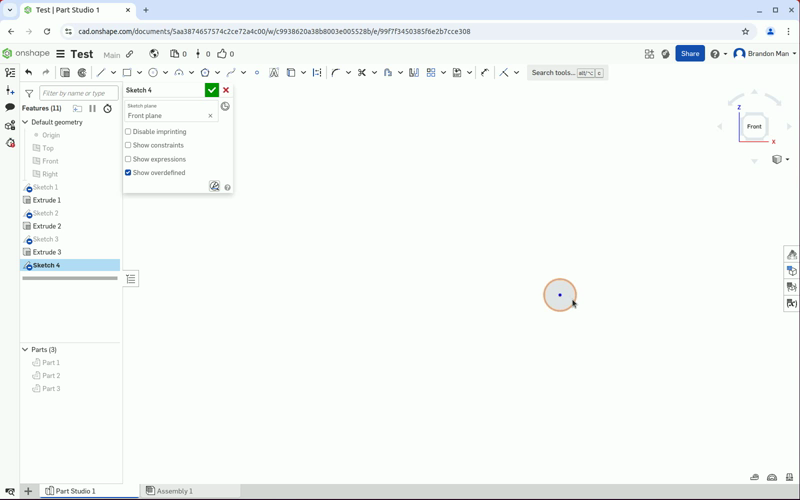
scroll(6)
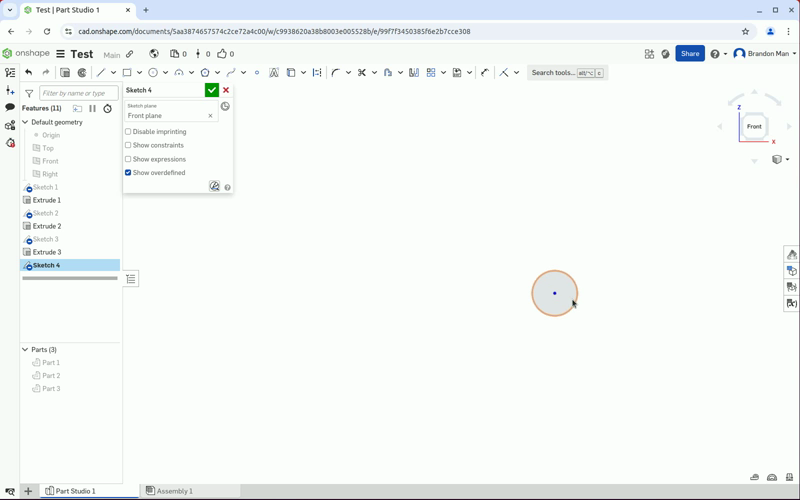
scroll(6)
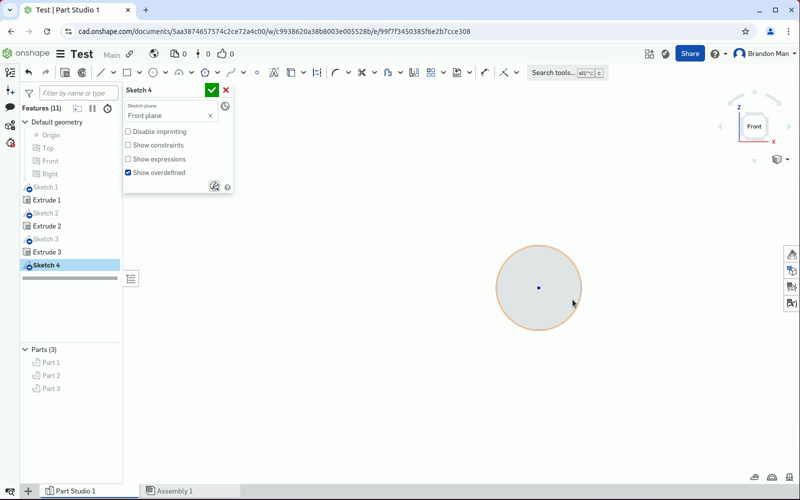
scroll(6)
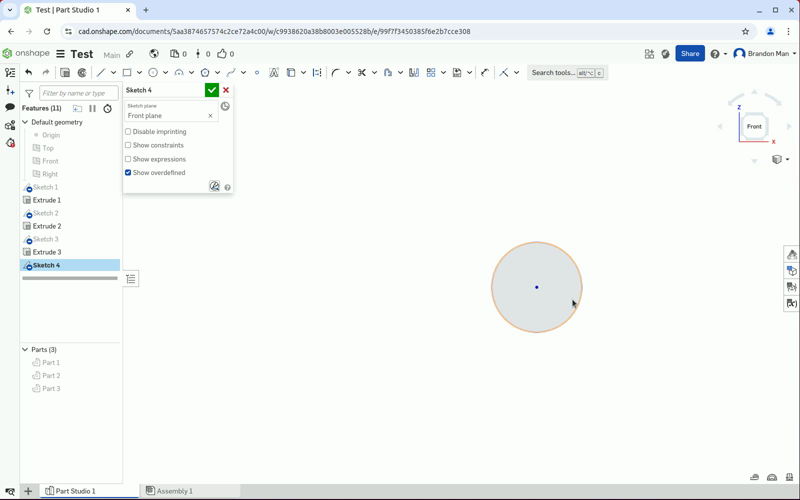
scroll(6)
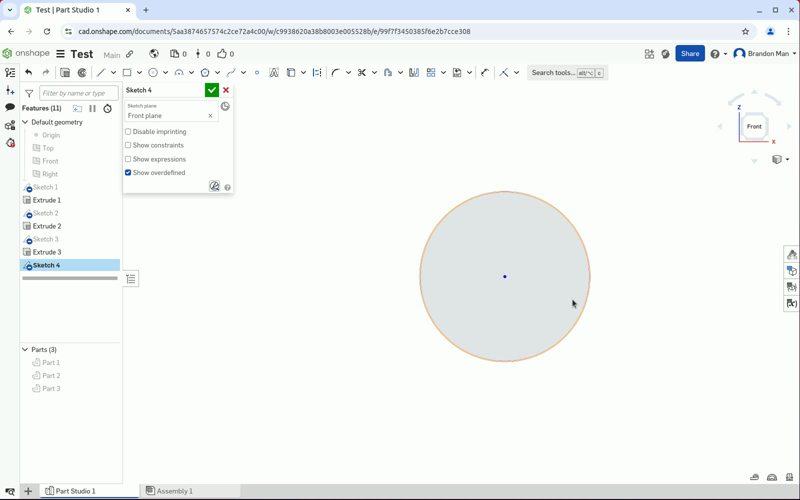
click(572, 299)
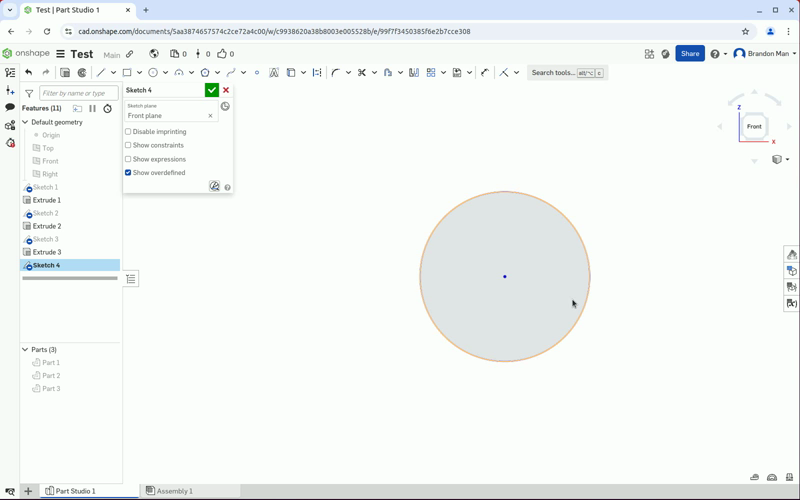
scroll(-6)
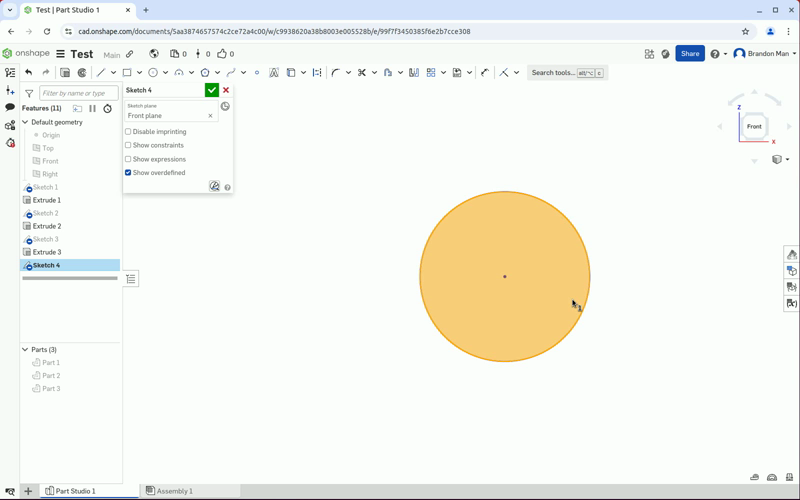
scroll(-6)
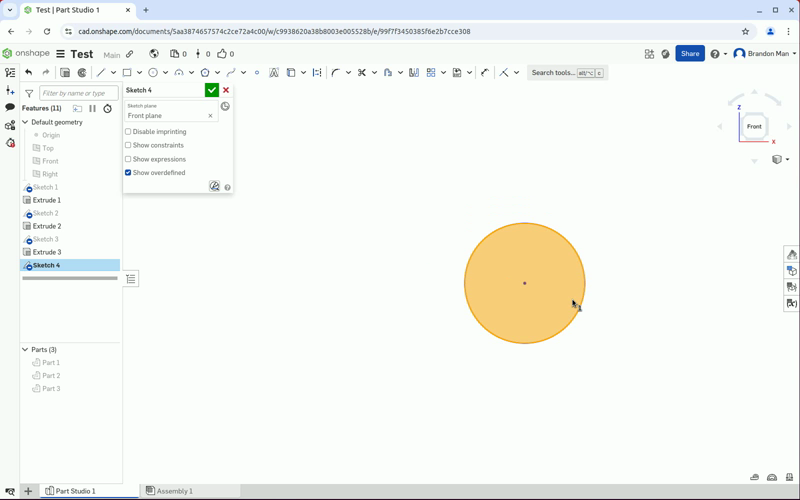
scroll(-6)
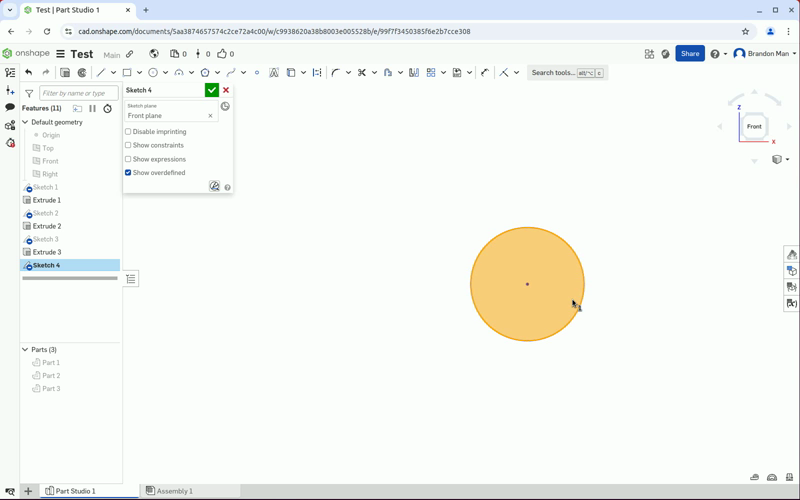
scroll(-6)
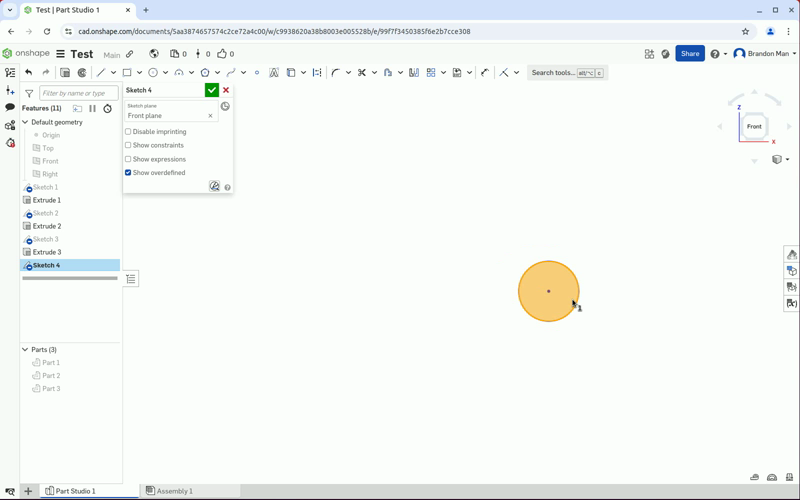
scroll(-6)
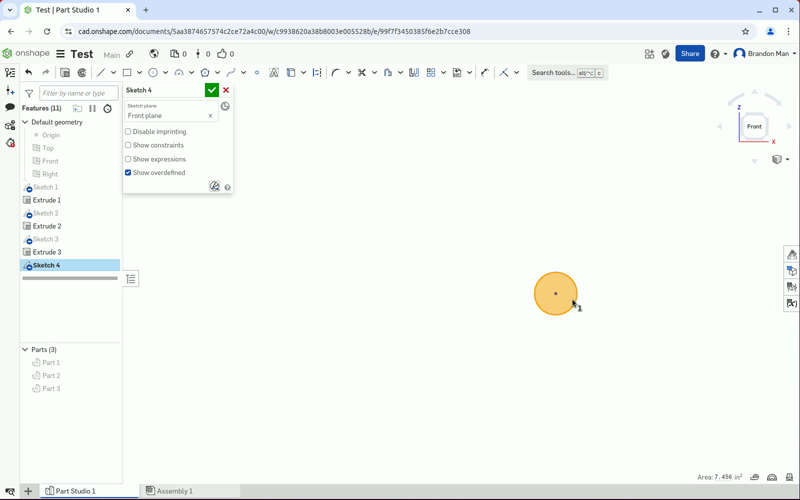
scroll(-6)
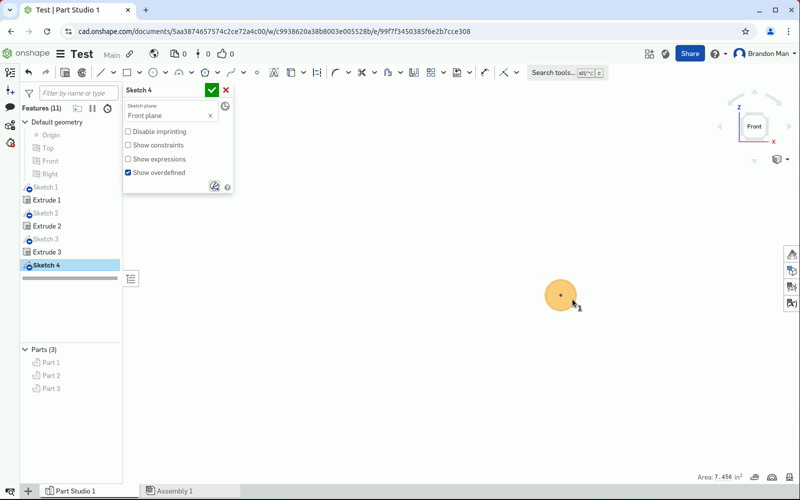
scroll(-6)
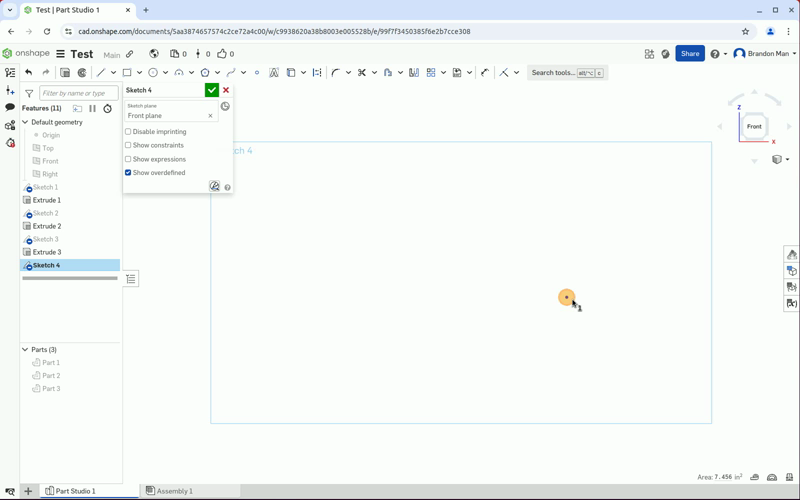
mouse_move(73, 352)
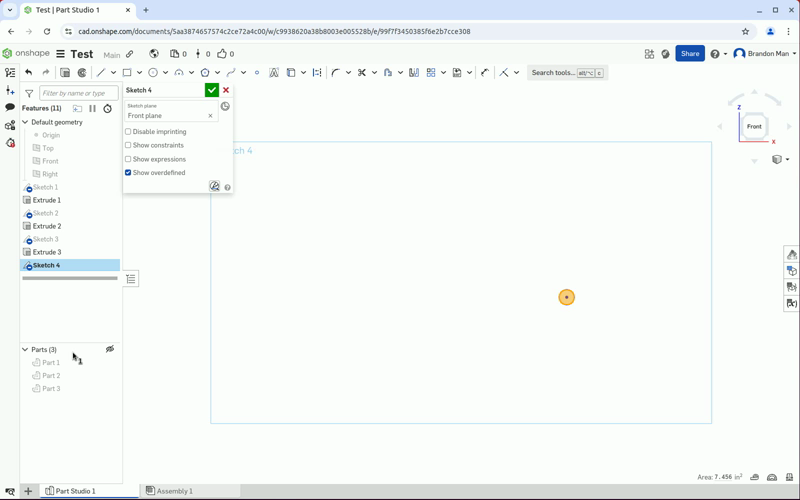
key(shift+y)
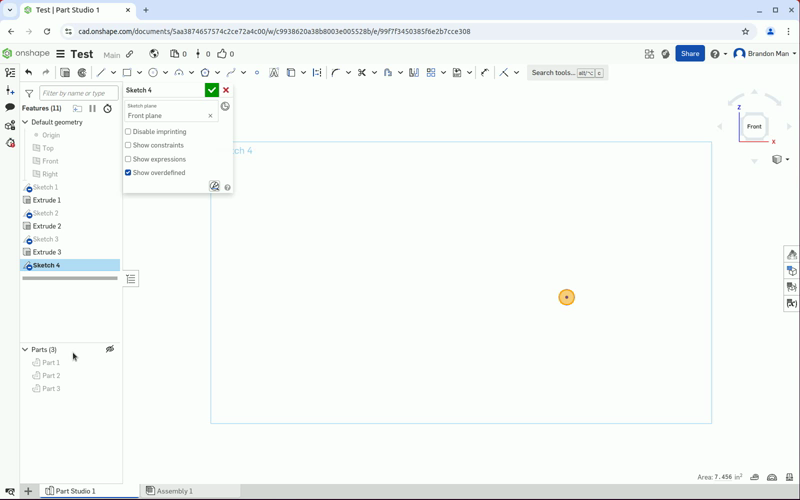
key(shift+e)
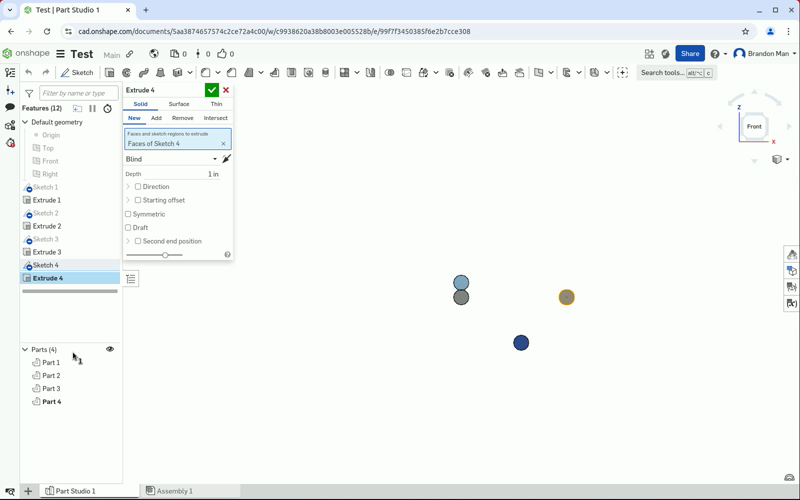
mouse_move(143, 106)
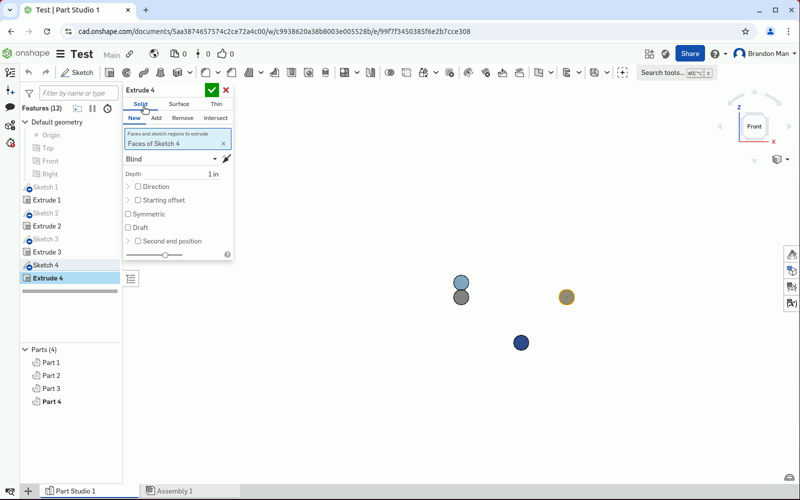
click(143, 106)
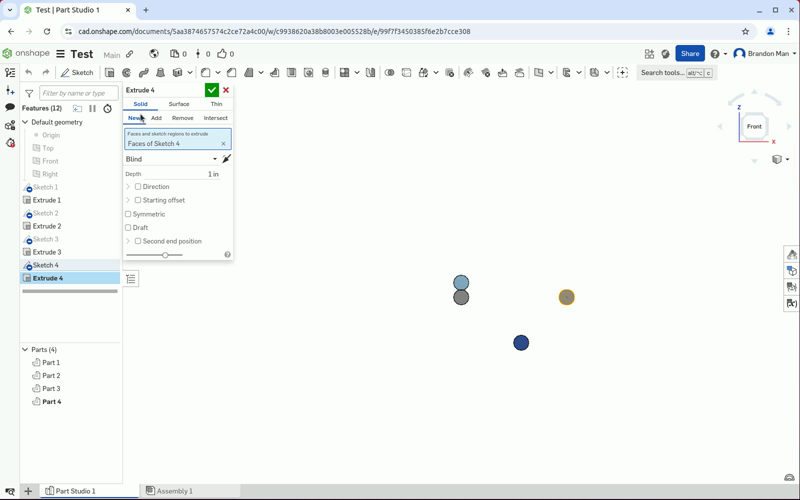
mouse_move(137, 120)
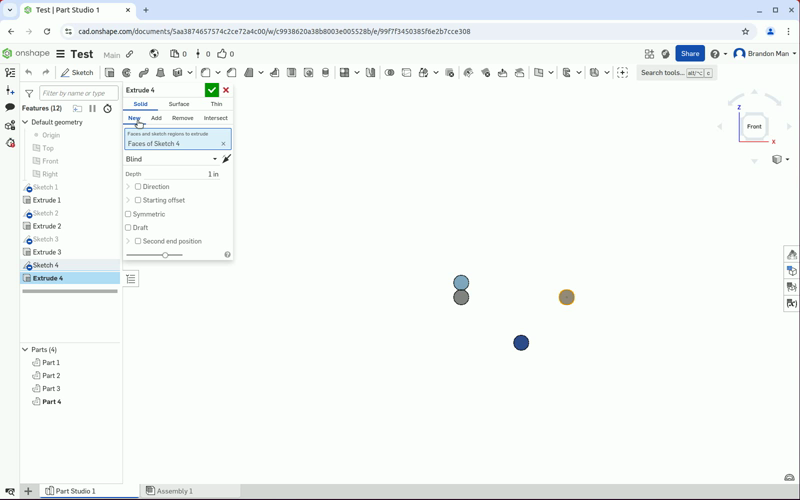
click(137, 120)
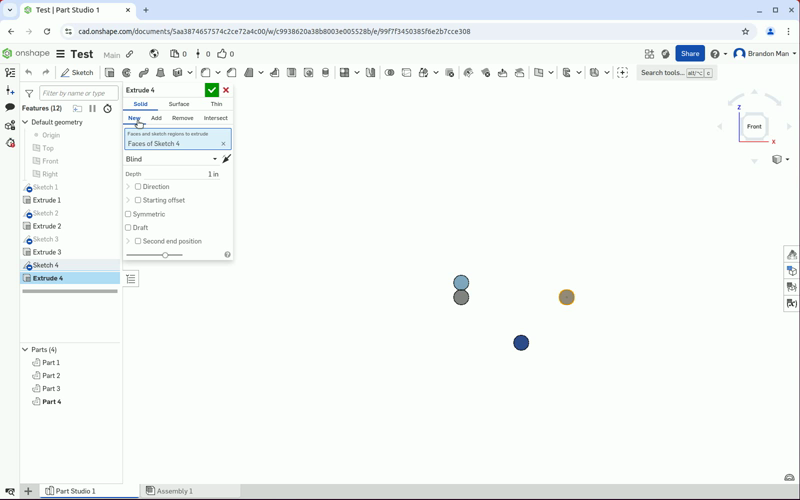
key(tab, 4)
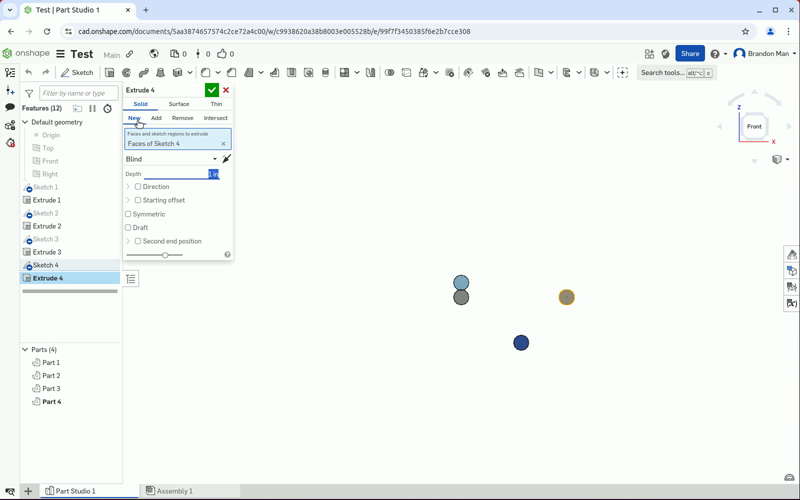
text(11.072)
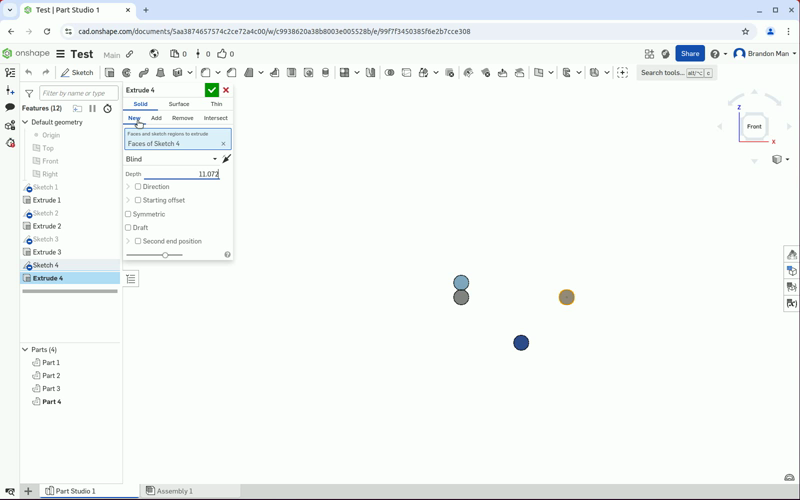
key(tab, 3)
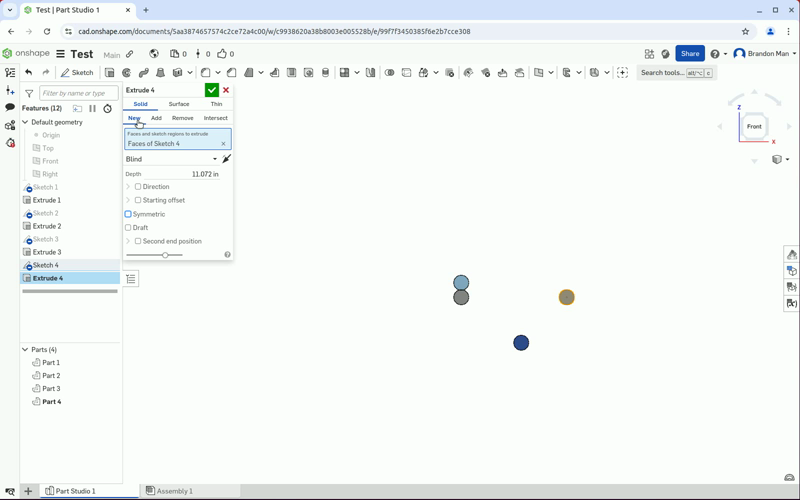
key(space)
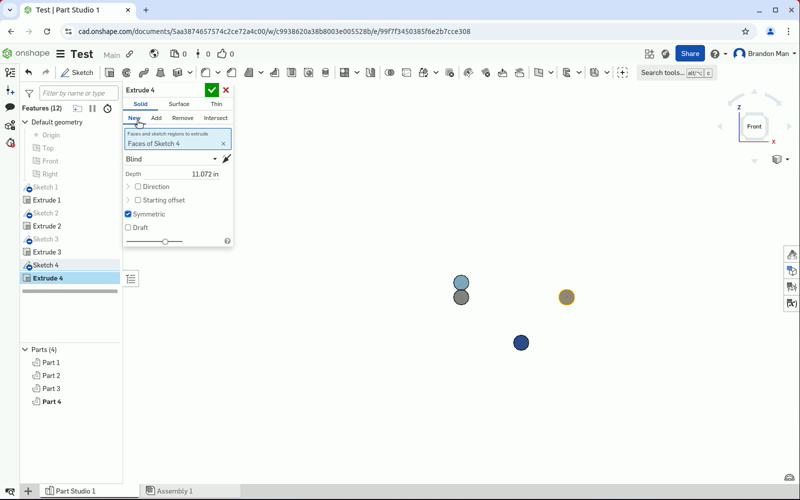
key(enter)
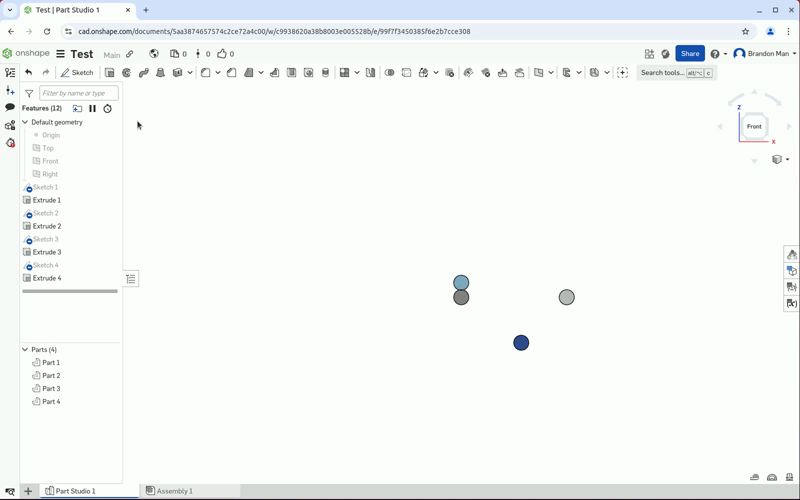
key(shift+h)
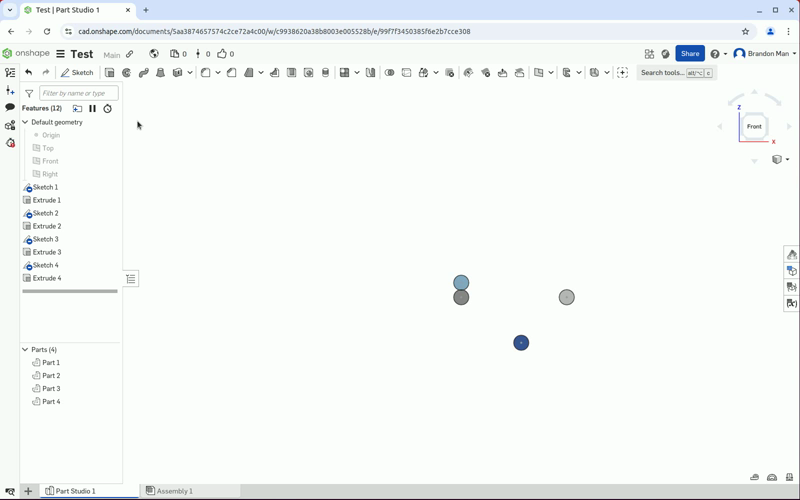
key(shift+h)
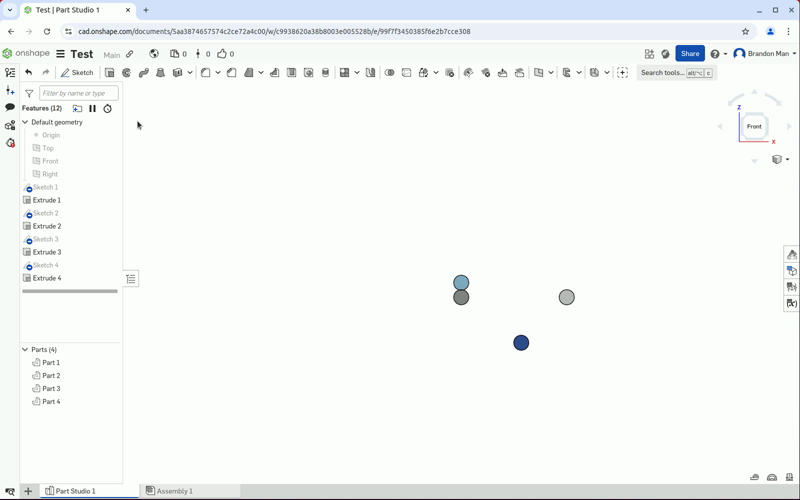
mouse_move(73, 189)
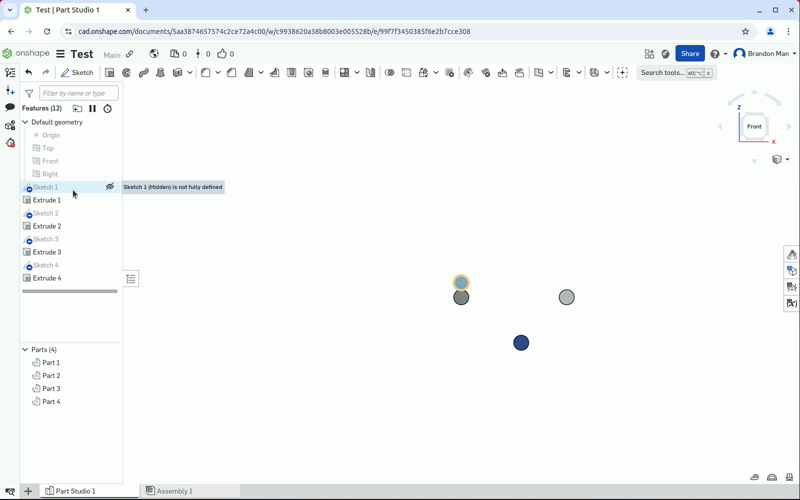
click(73, 189)
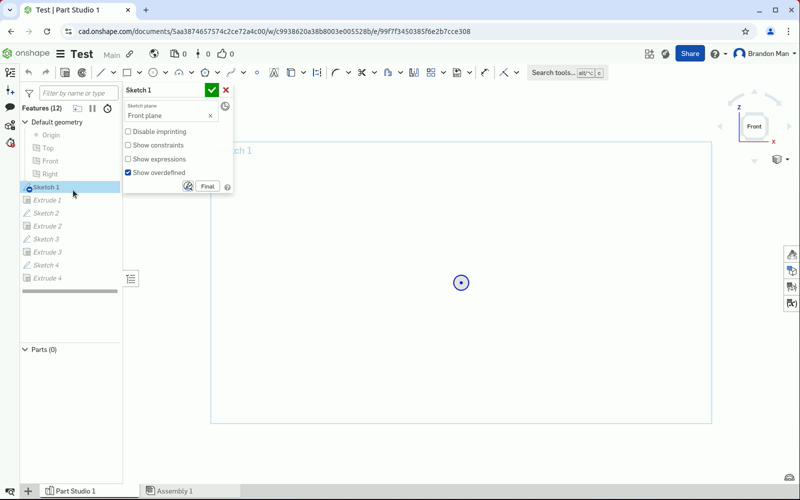
mouse_move(229, 92)
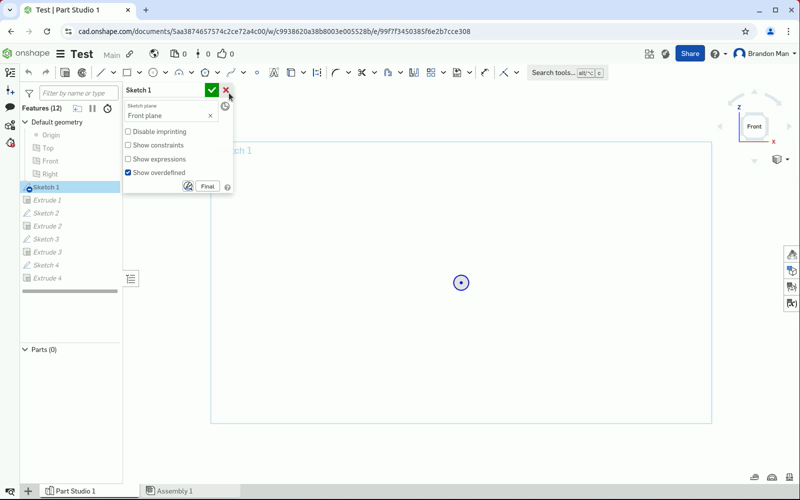
click(229, 92)
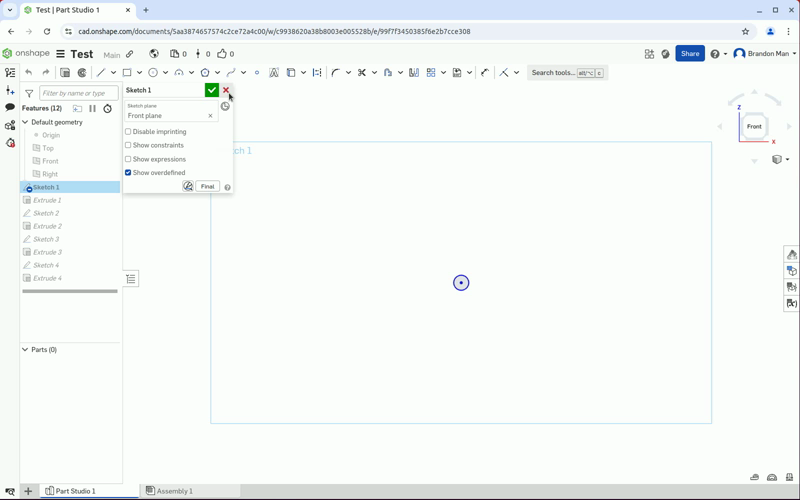
key(shift+s)
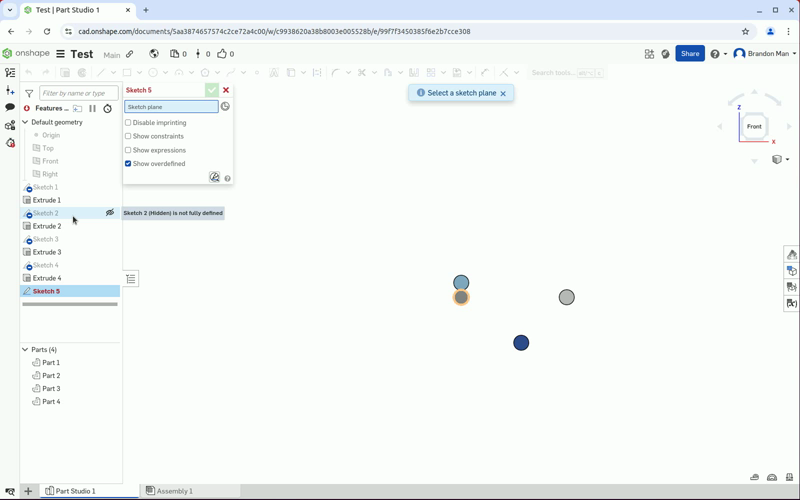
scroll(3)
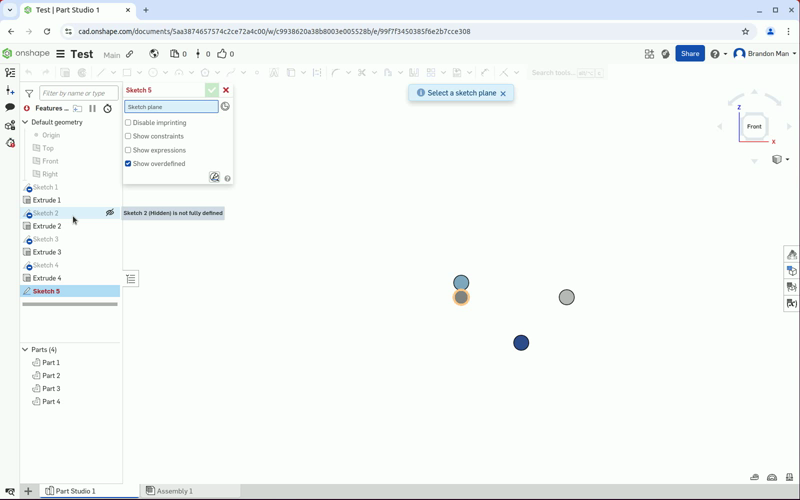
mouse_move(73, 163)
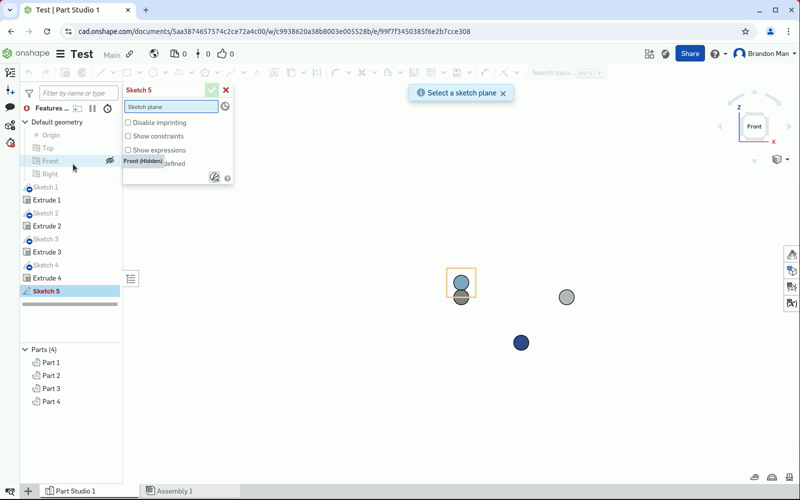
click(73, 163)
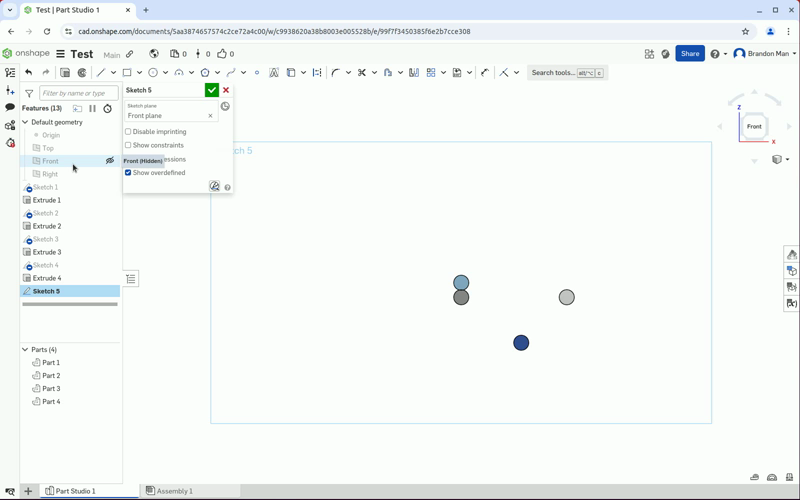
mouse_move(73, 352)
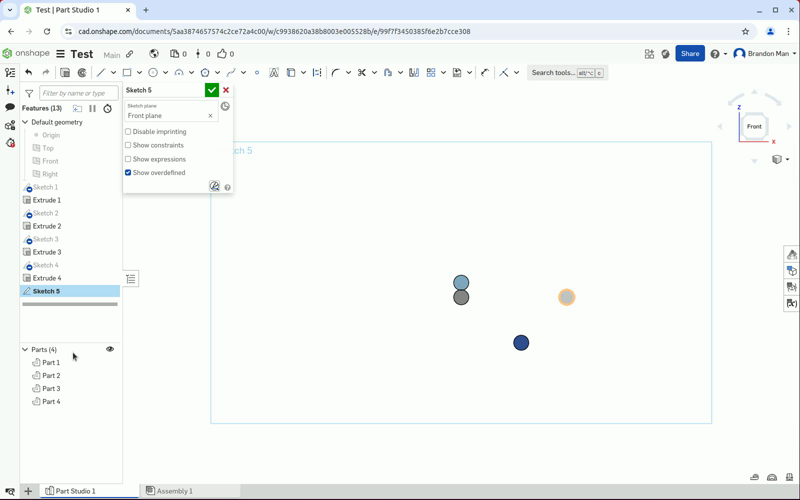
key(y)
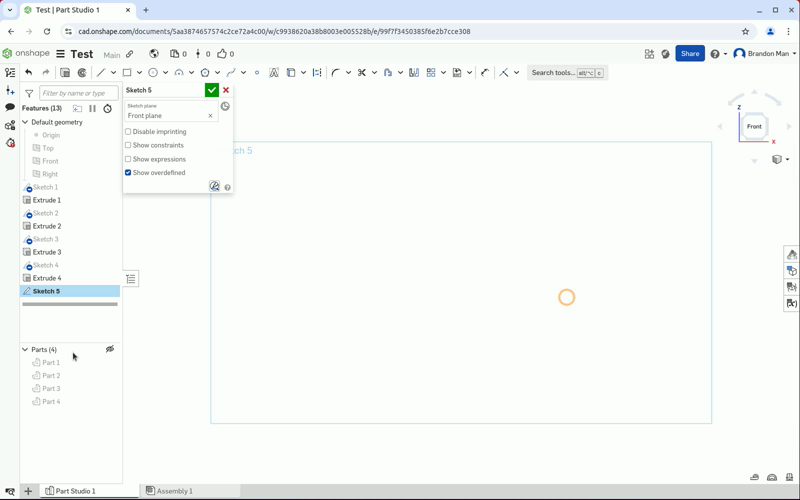
key(c)
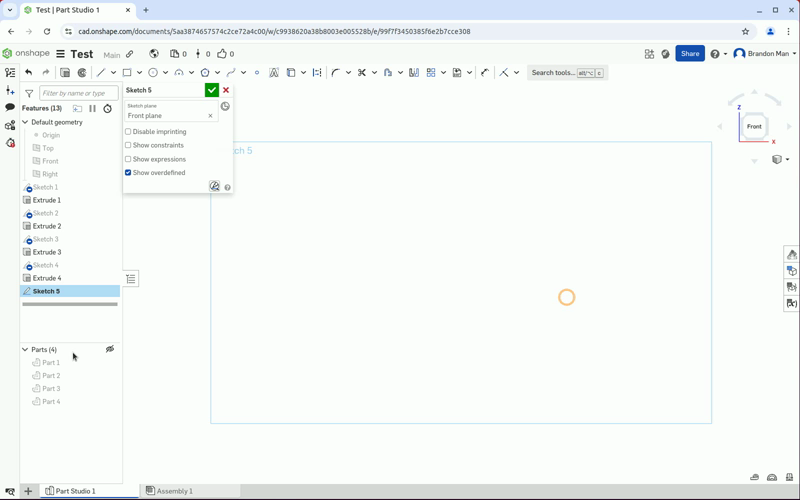
key_down(shift)
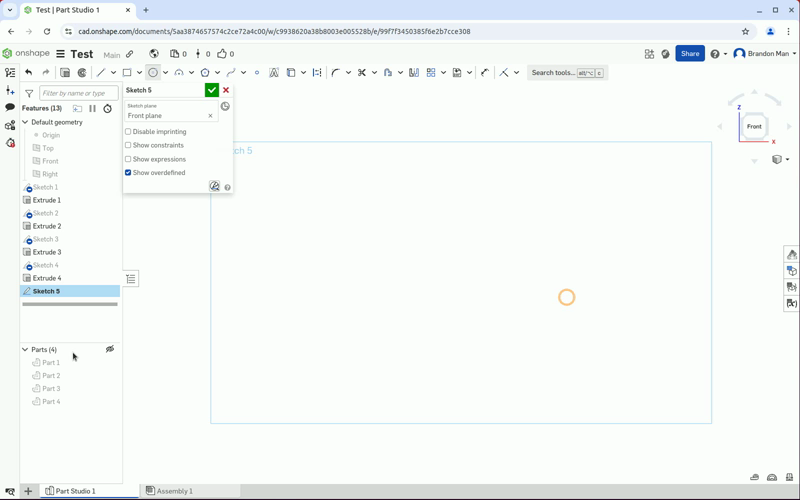
mouse_move(566, 282)
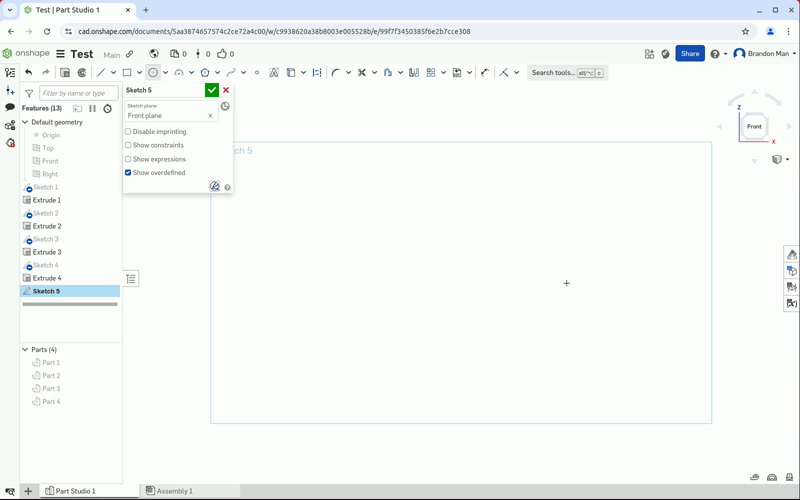
click(566, 282)
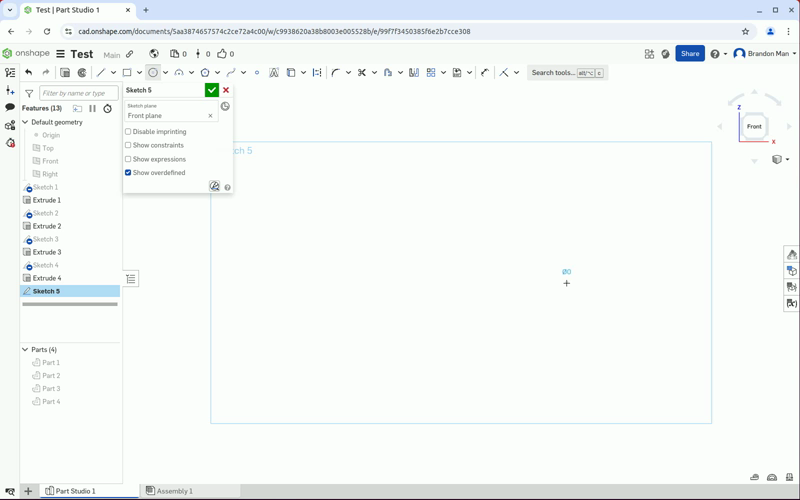
key_up(shift)
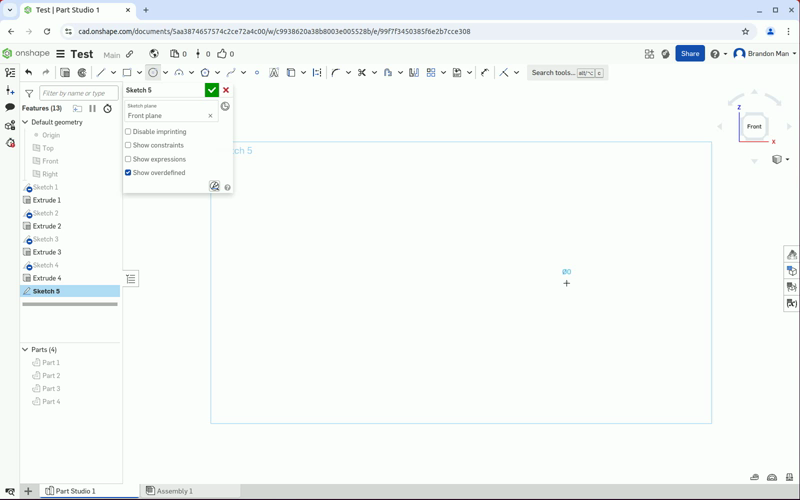
mouse_move(574, 282)
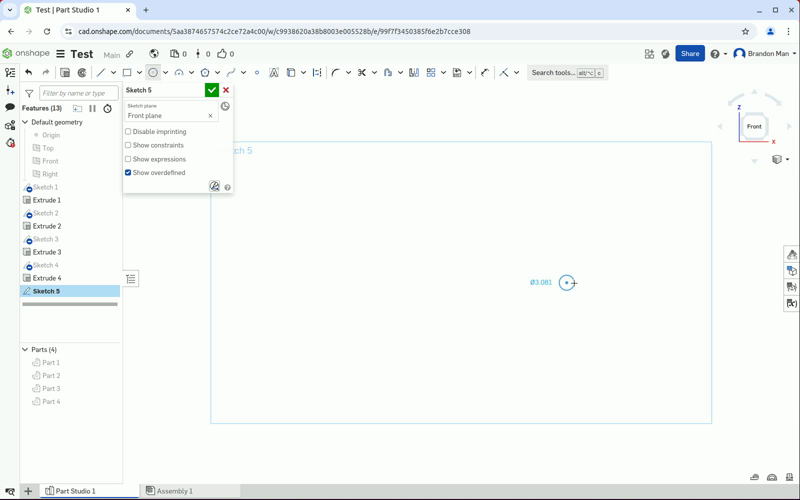
click(574, 282)
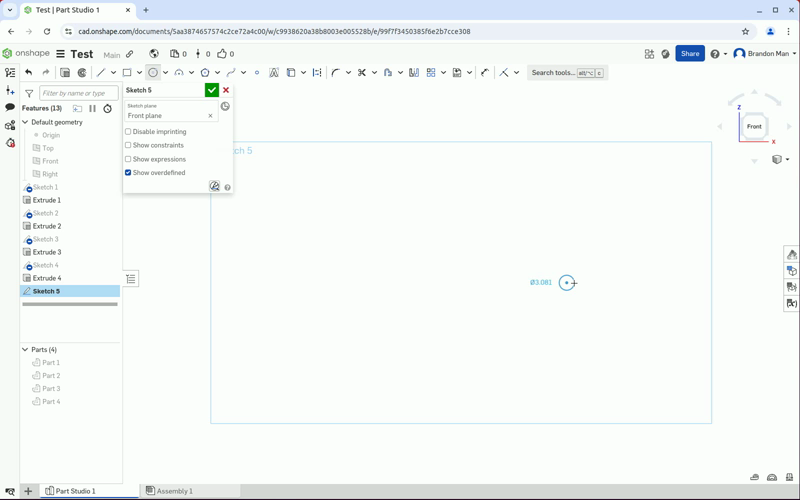
key(esc)
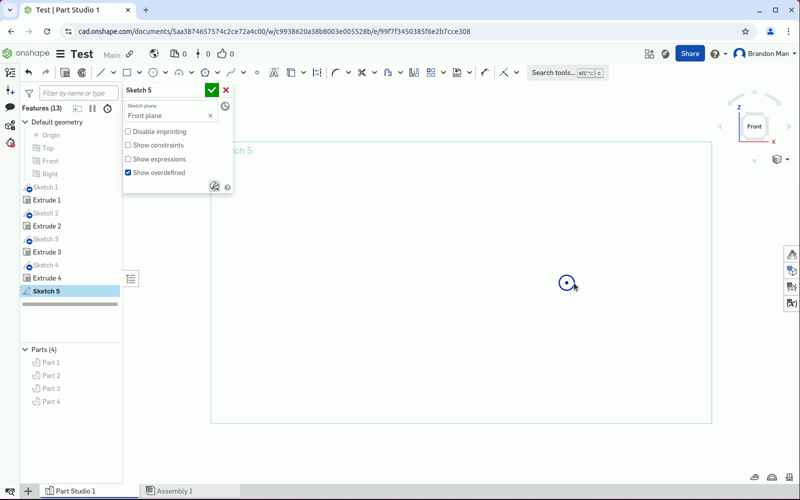
mouse_move(566, 280)
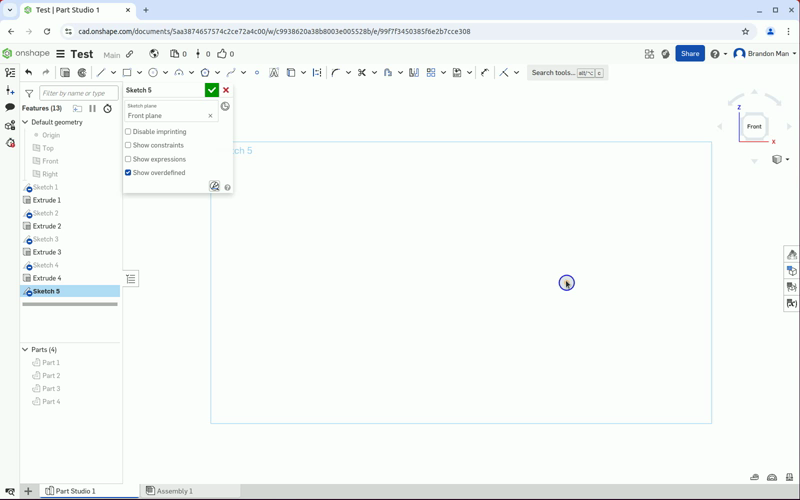
scroll(6)
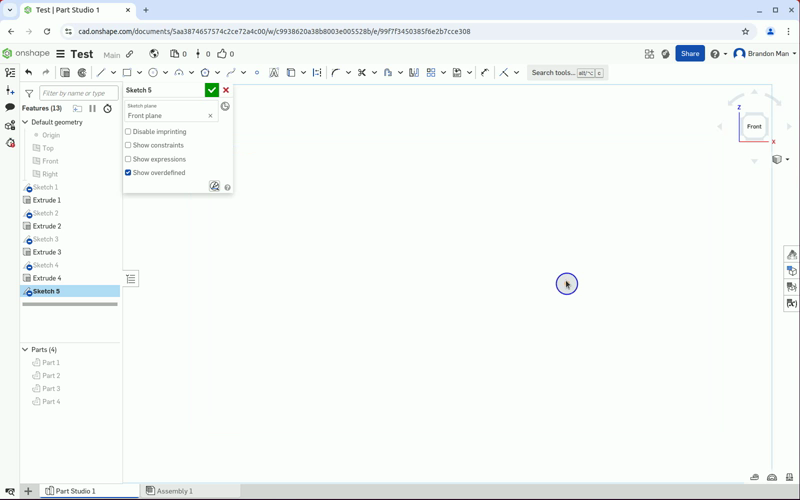
scroll(6)
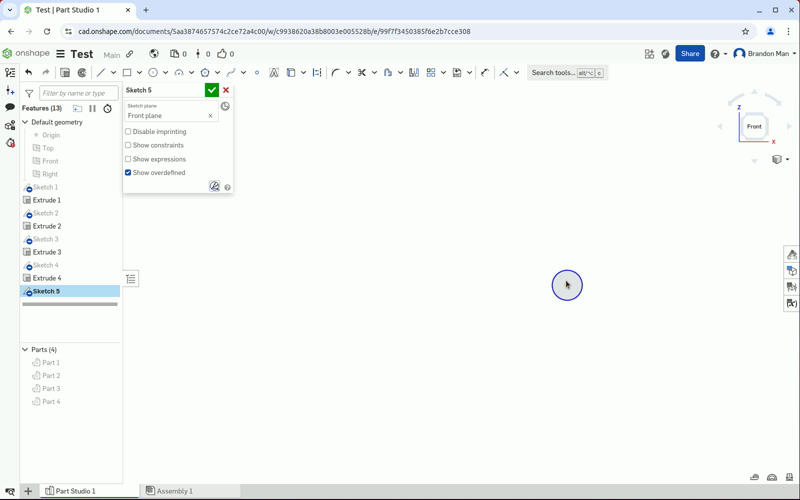
scroll(6)
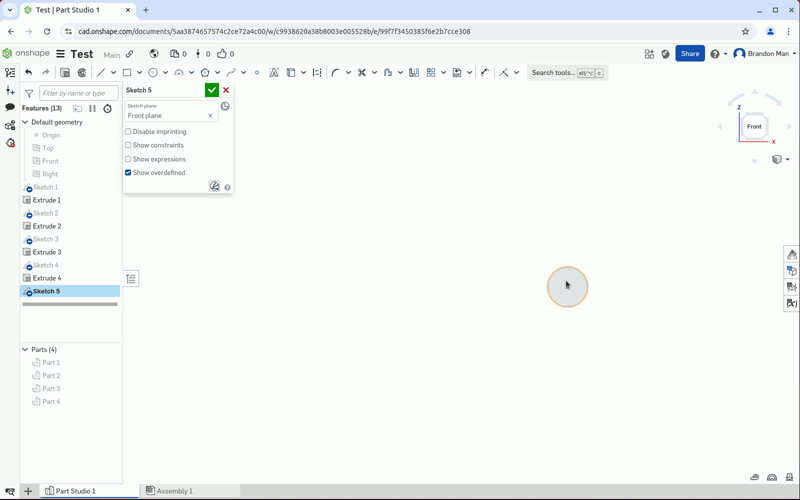
scroll(6)
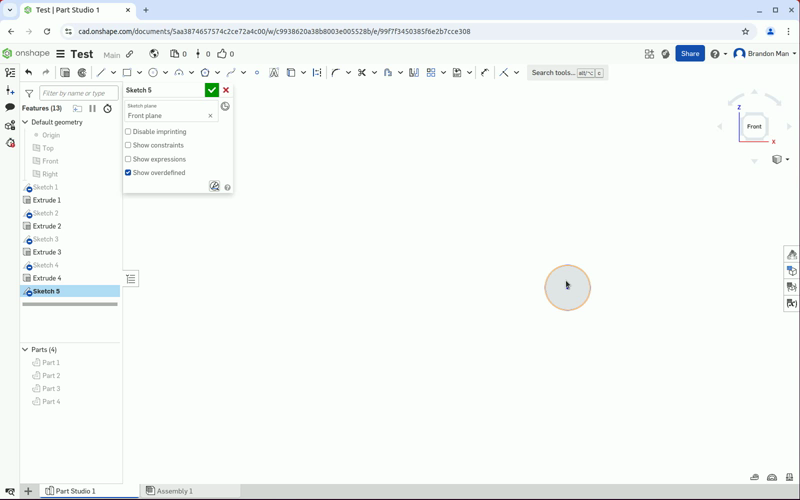
scroll(6)
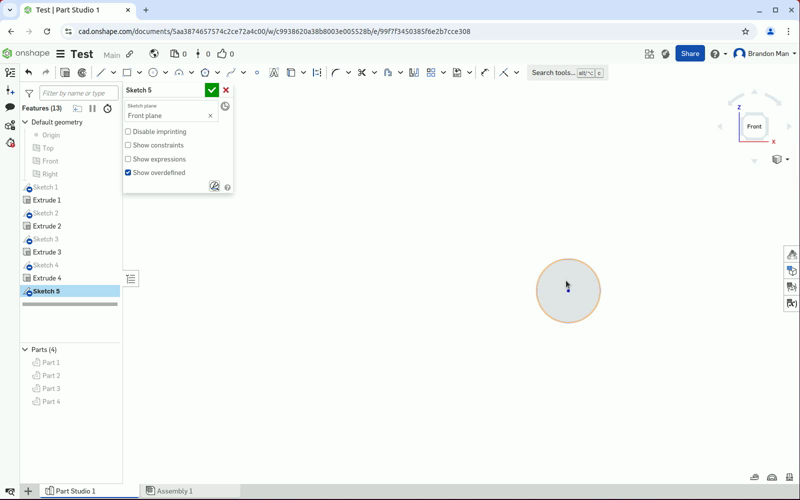
scroll(6)
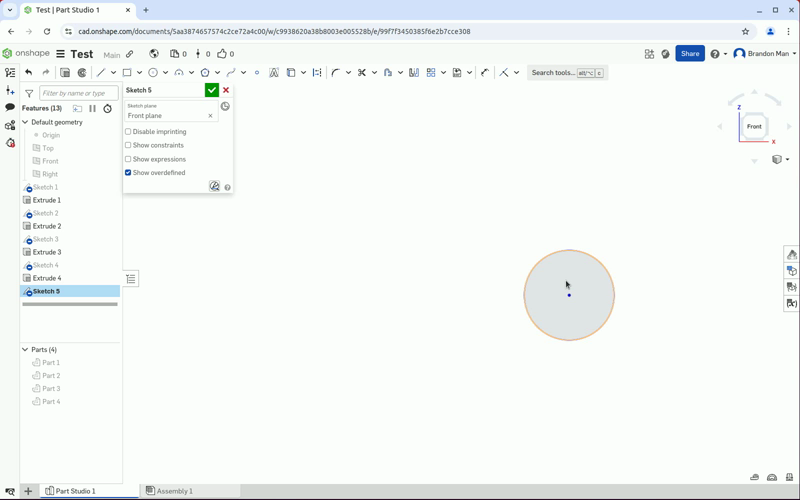
scroll(6)
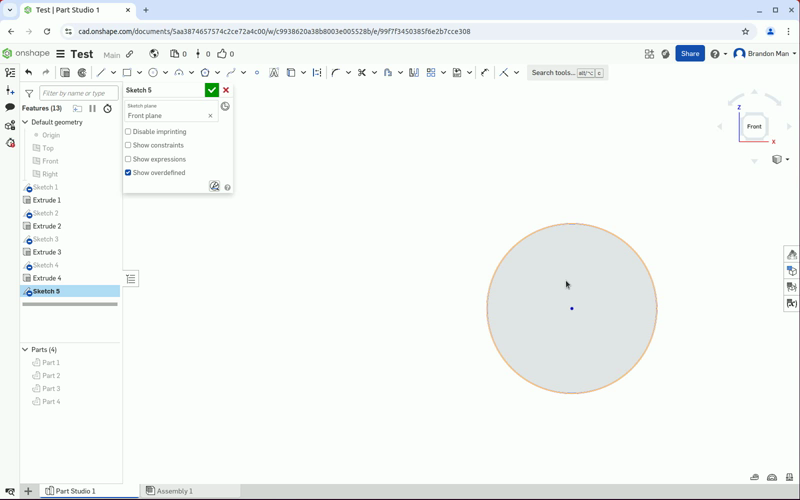
click(566, 280)
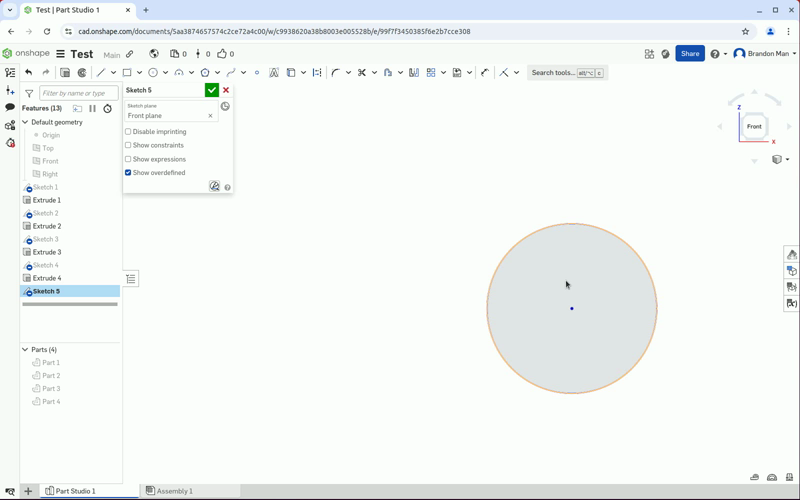
scroll(-6)
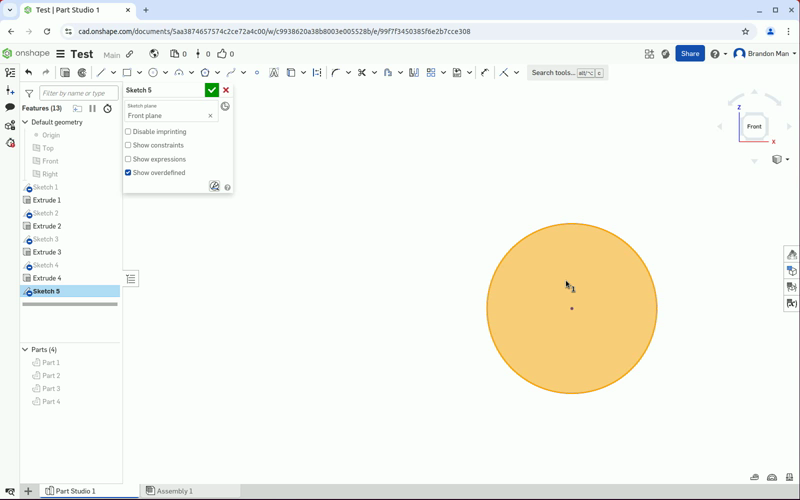
scroll(-6)
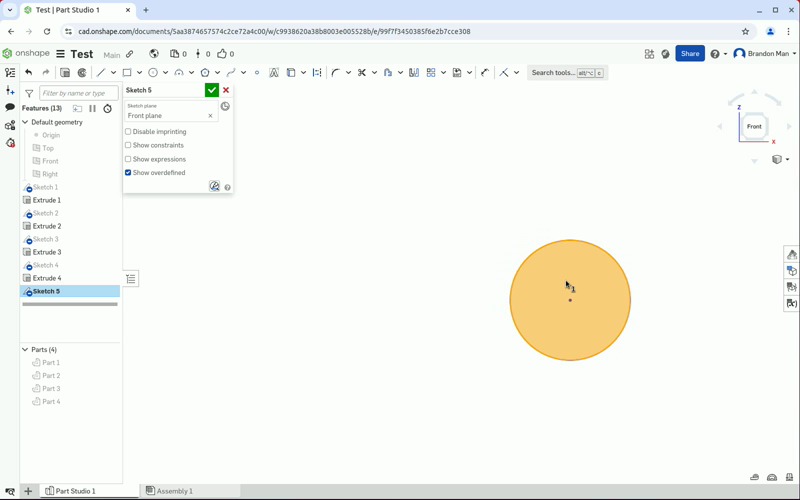
scroll(-6)
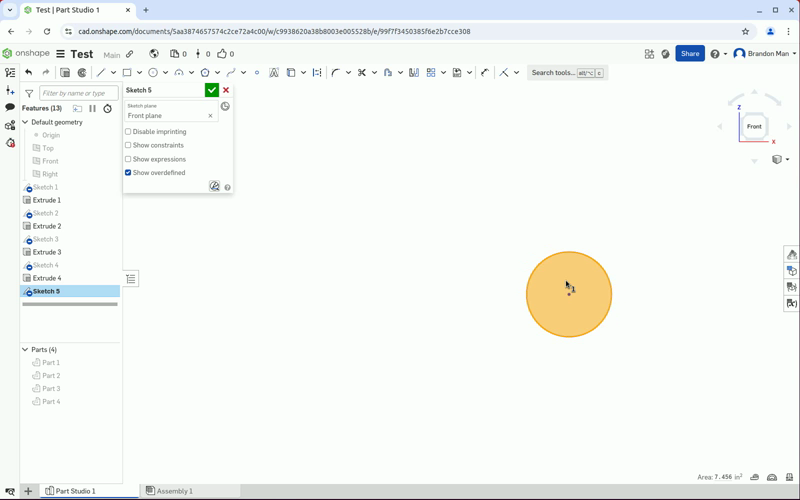
scroll(-6)
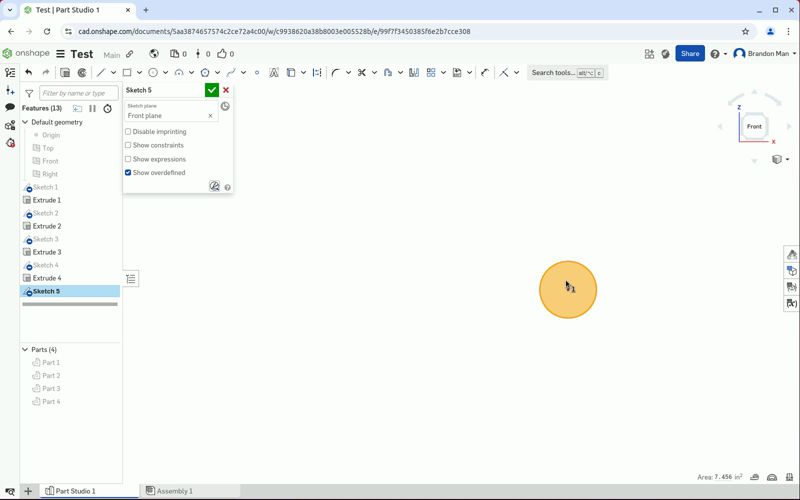
scroll(-6)
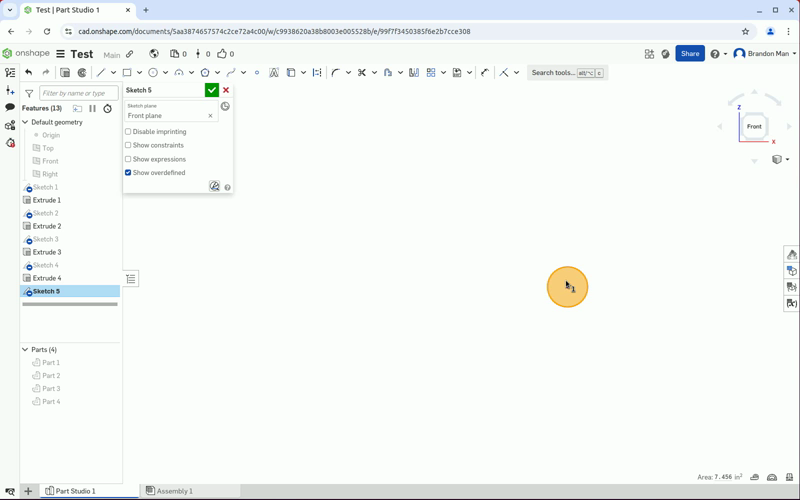
scroll(-6)
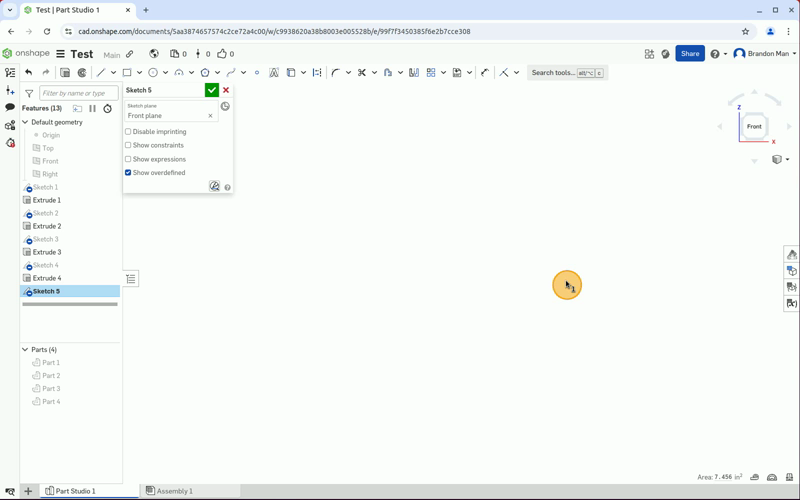
scroll(-6)
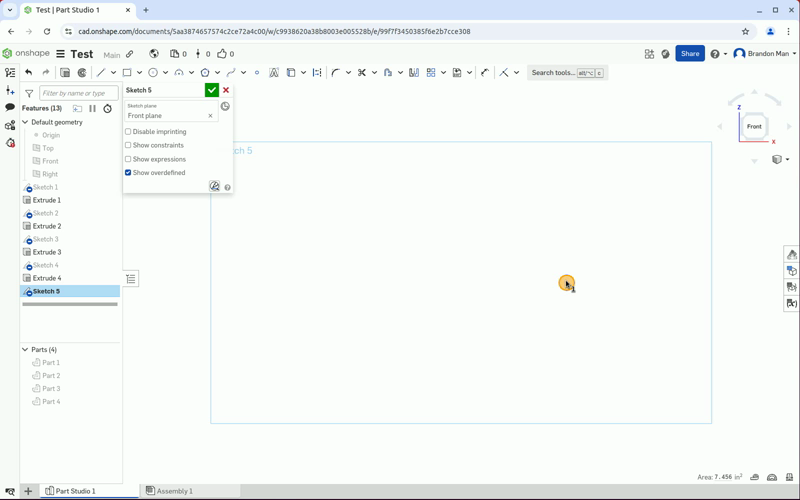
mouse_move(73, 352)
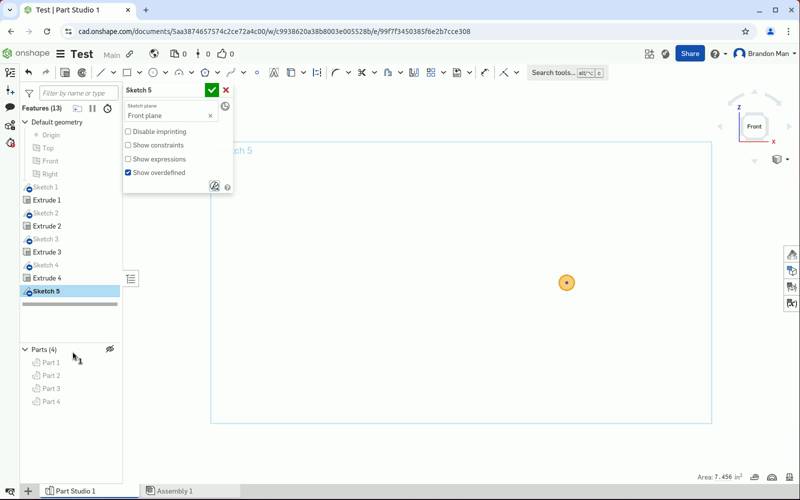
key(shift+y)
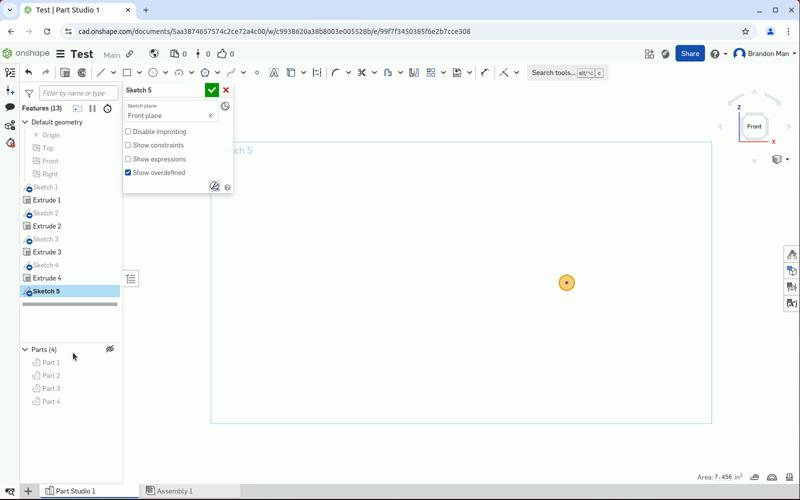
key(shift+e)
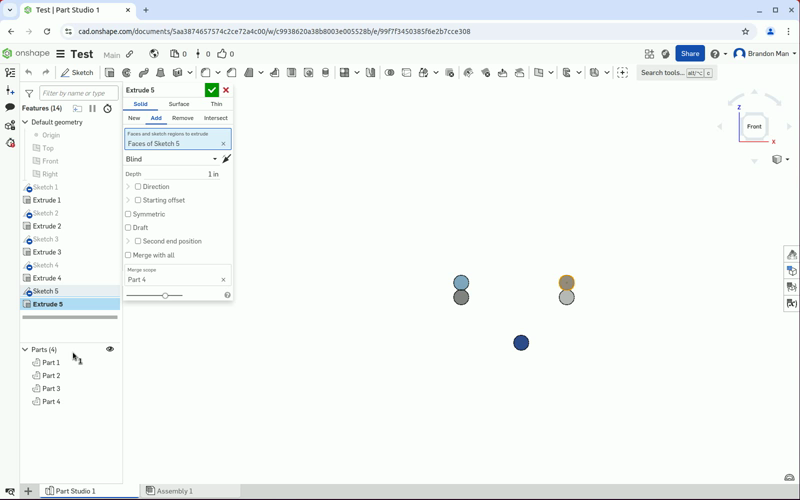
mouse_move(143, 106)
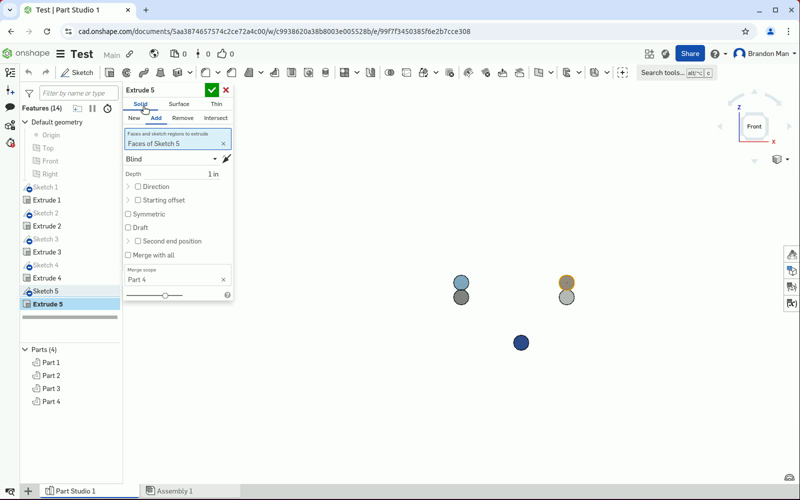
click(143, 106)
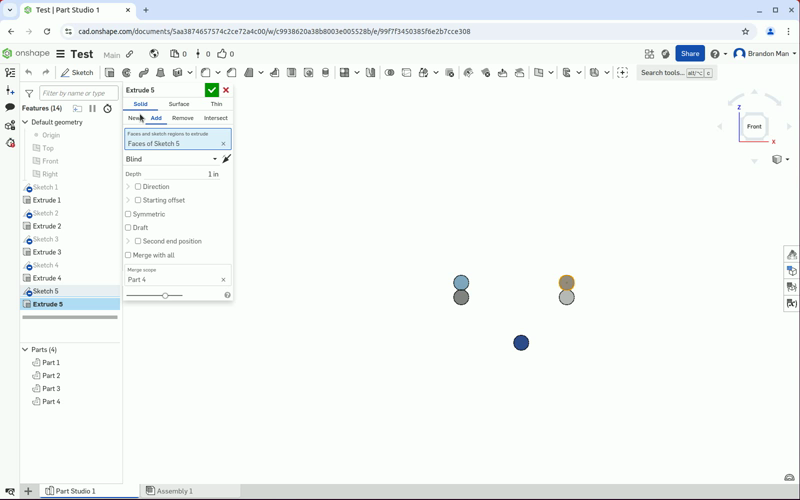
mouse_move(137, 120)
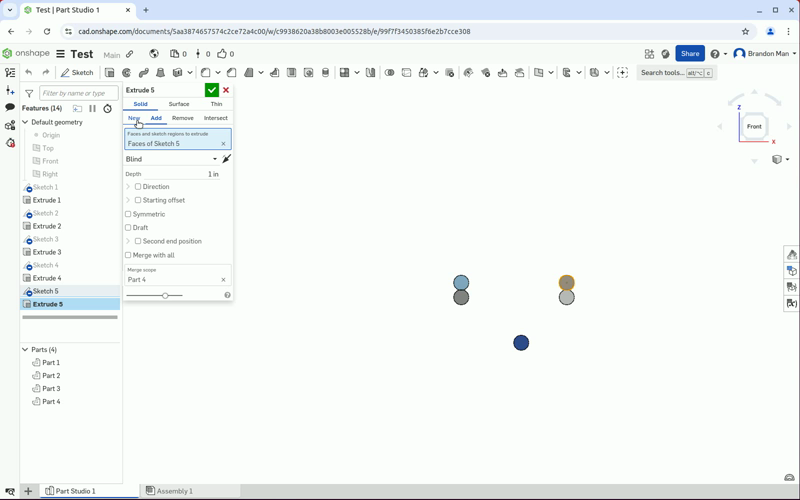
click(137, 120)
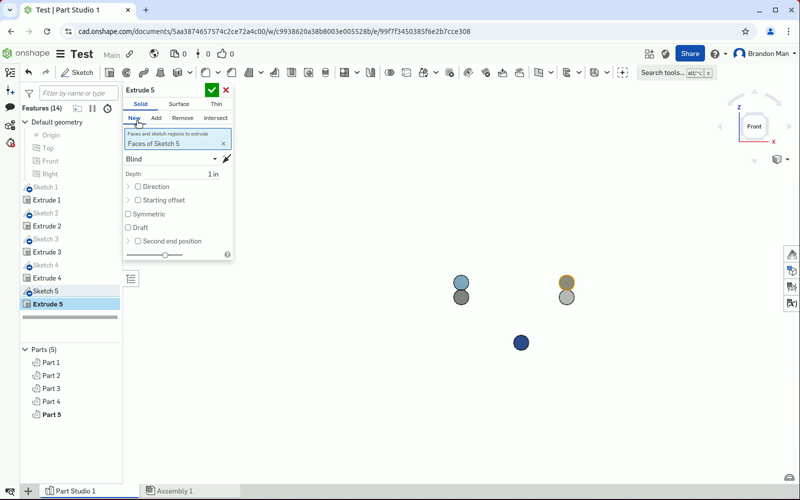
key(tab, 4)
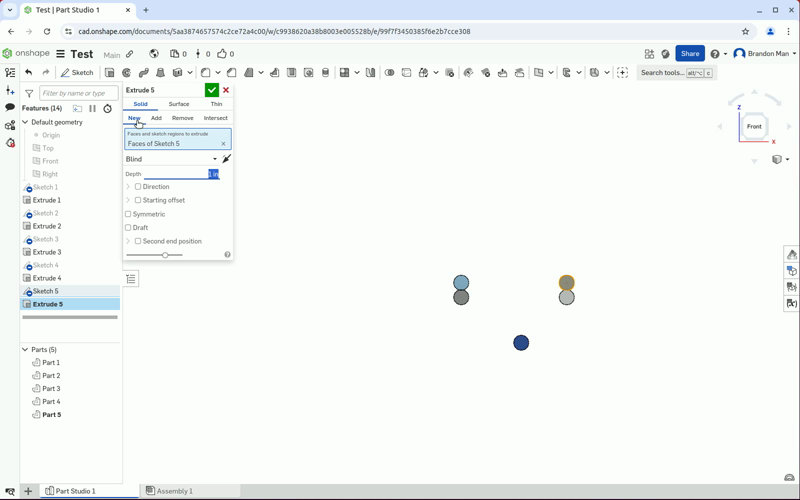
text(11.072)
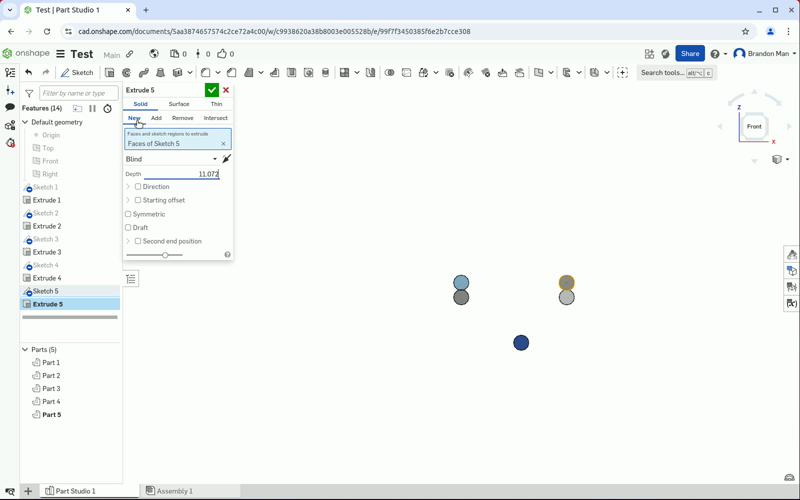
key(tab, 3)
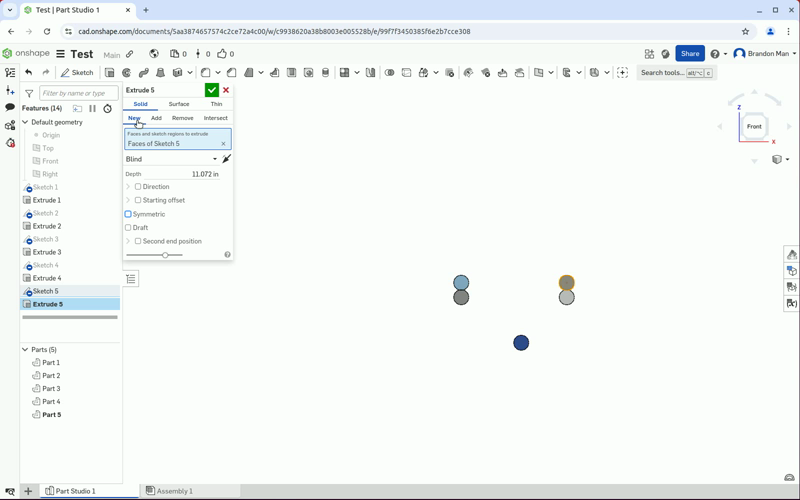
key(space)
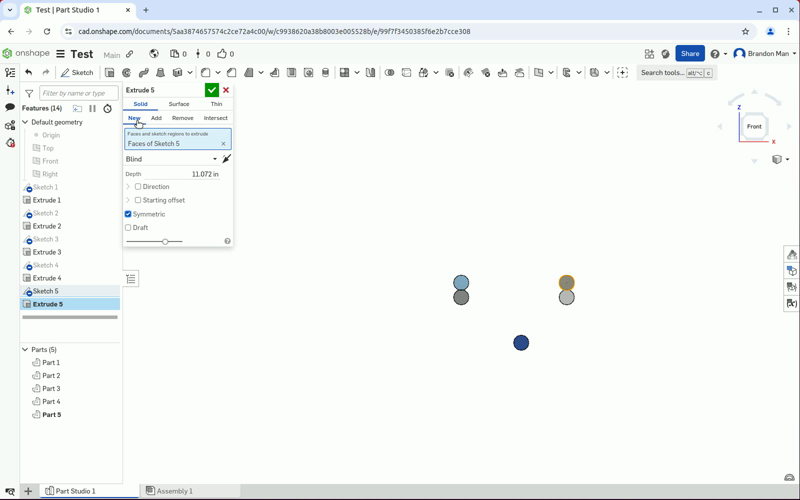
key(enter)
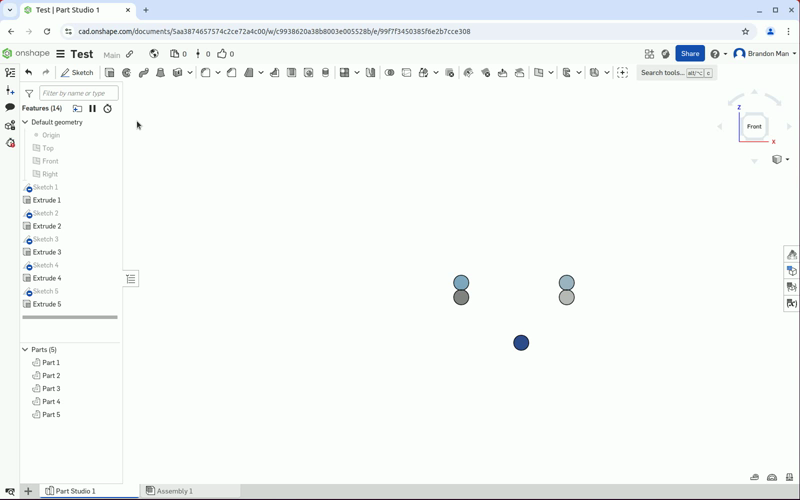
key(shift+h)
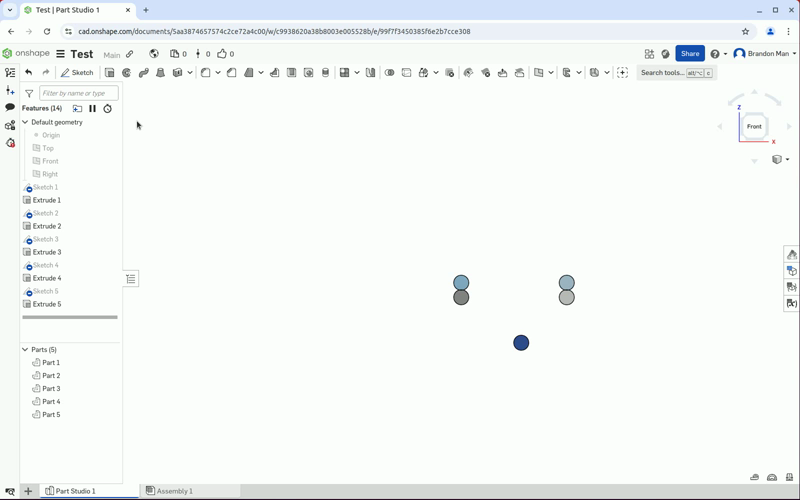
key(shift+h)
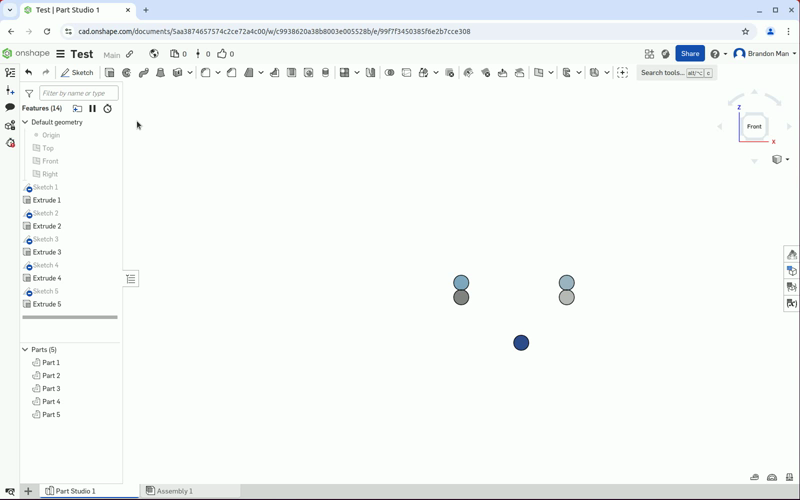
mouse_move(73, 189)
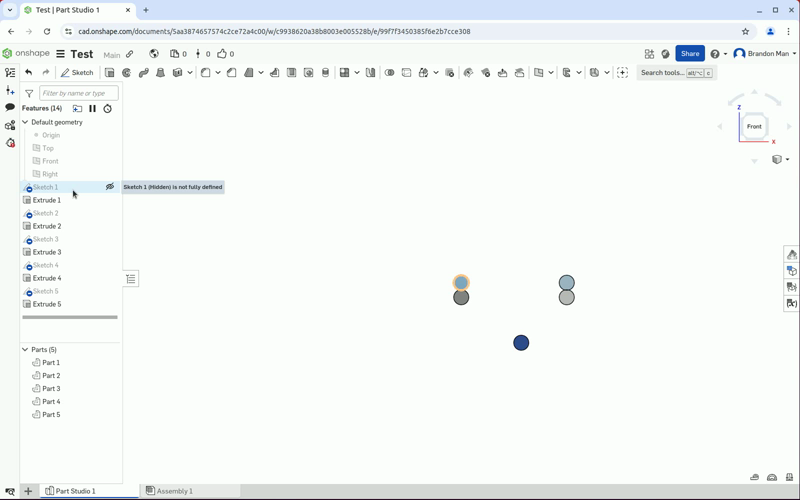
click(73, 189)
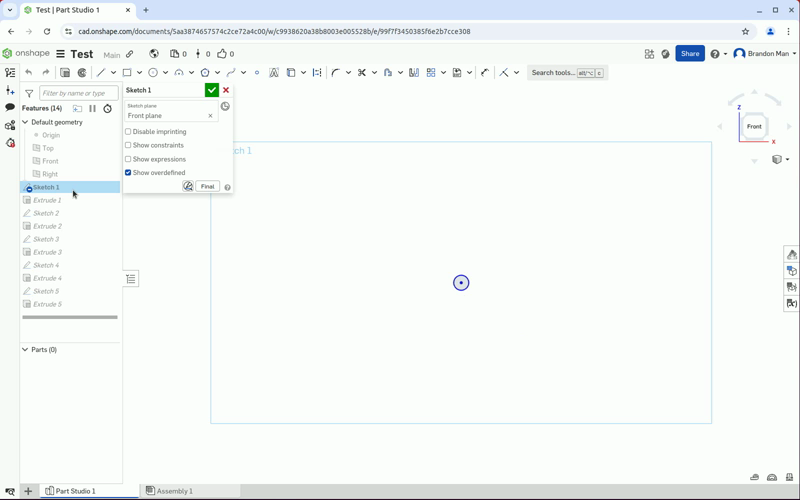
mouse_move(229, 92)
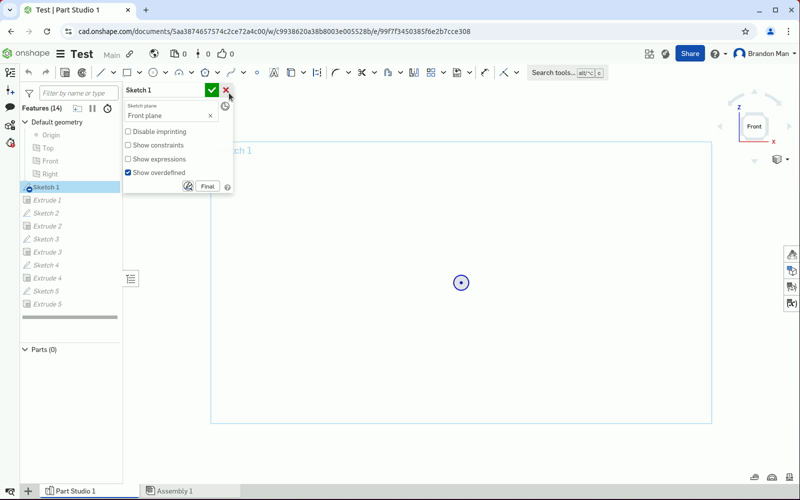
click(229, 92)
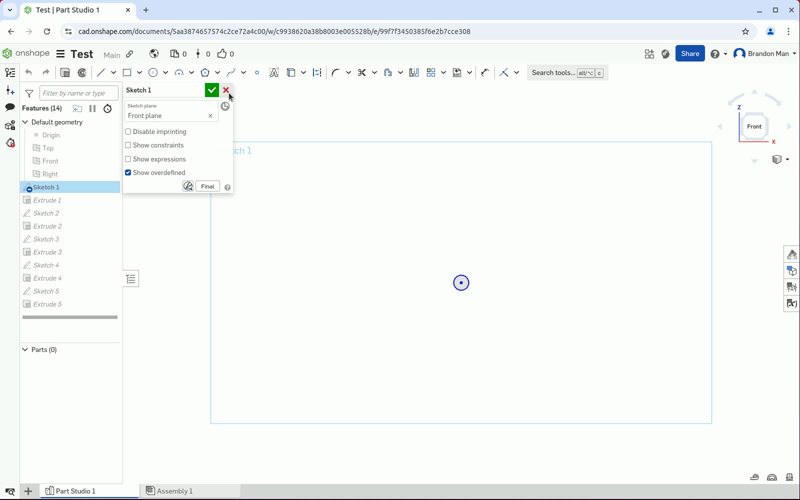
key(shift+s)
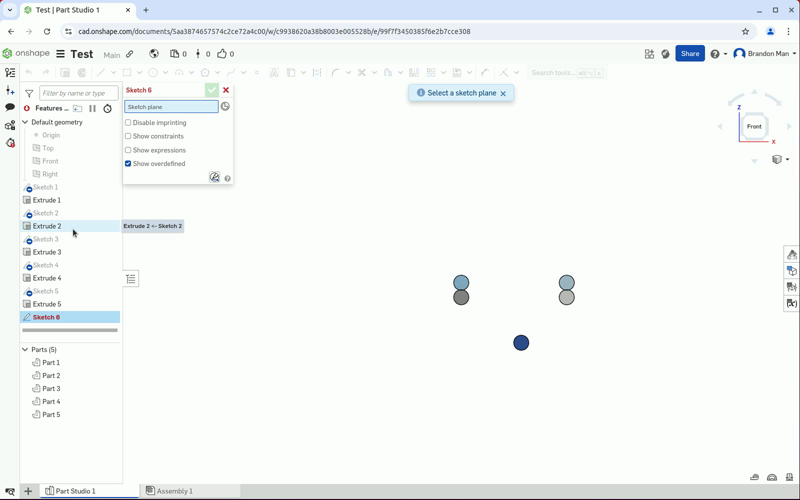
scroll(3)
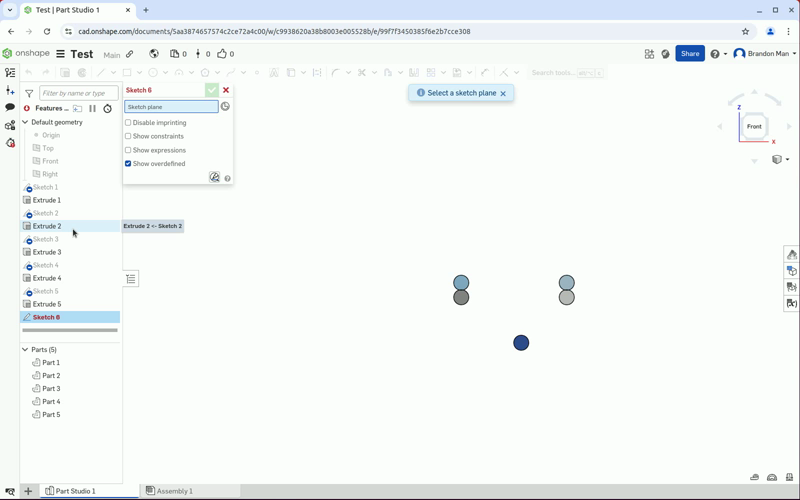
mouse_move(73, 163)
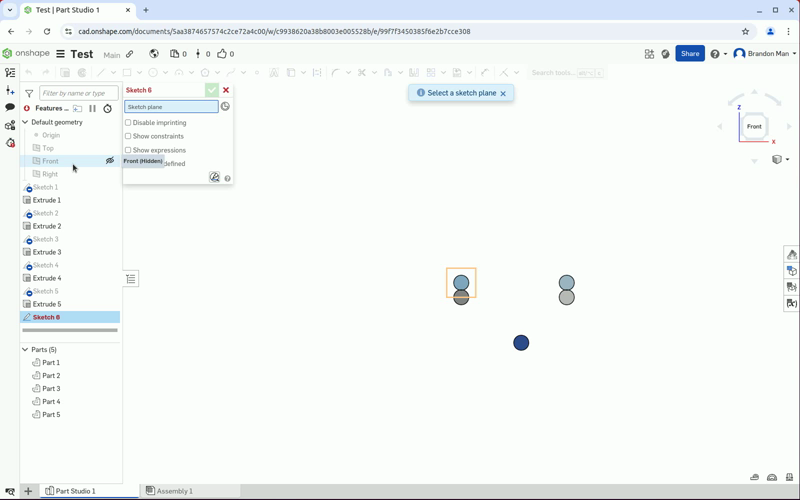
click(73, 163)
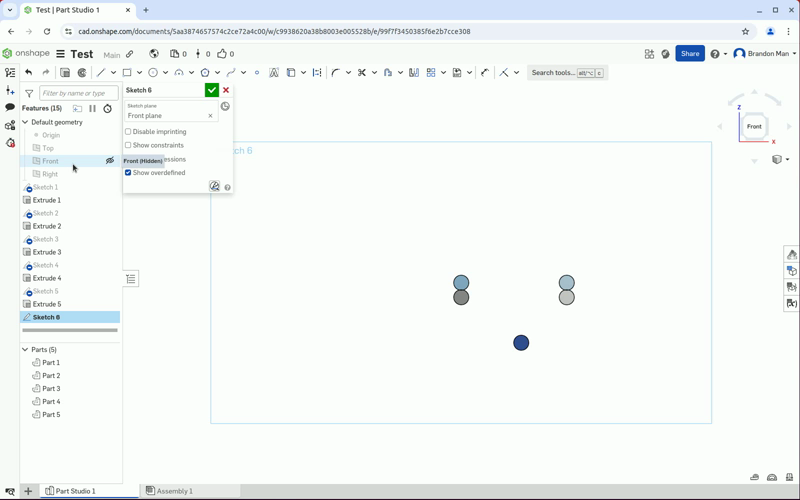
mouse_move(73, 352)
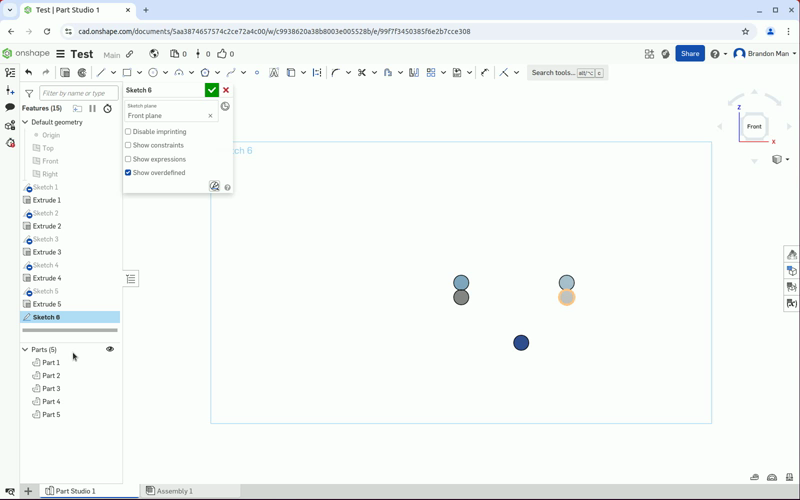
key(y)
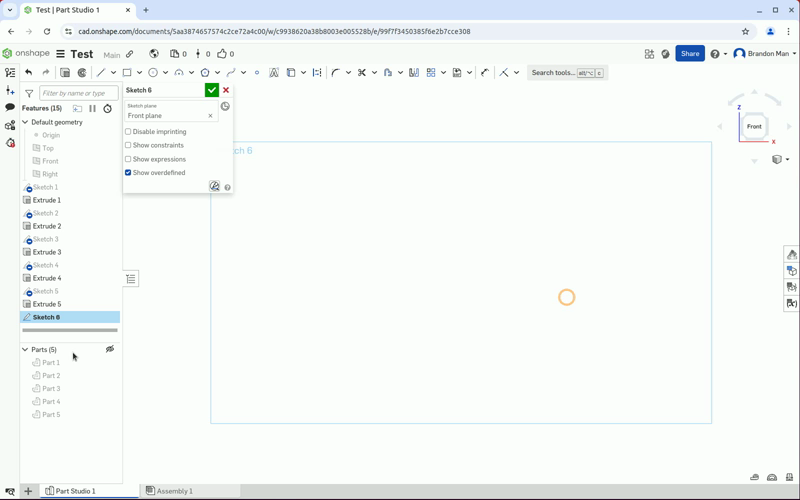
key(c)
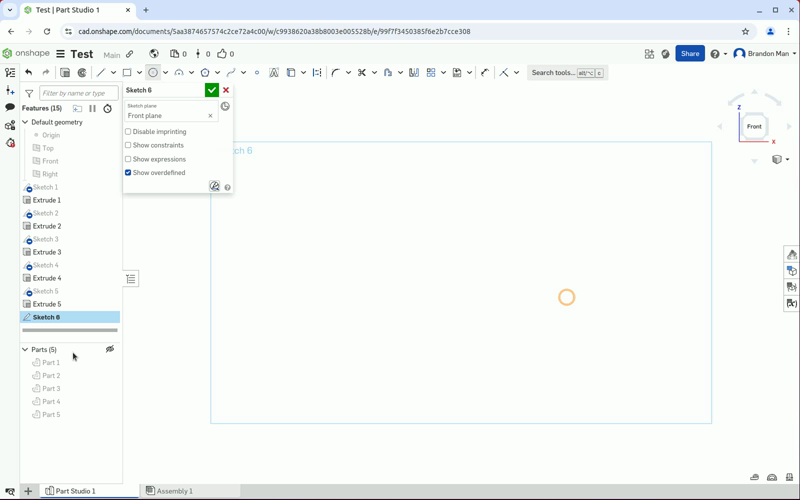
key_down(shift)
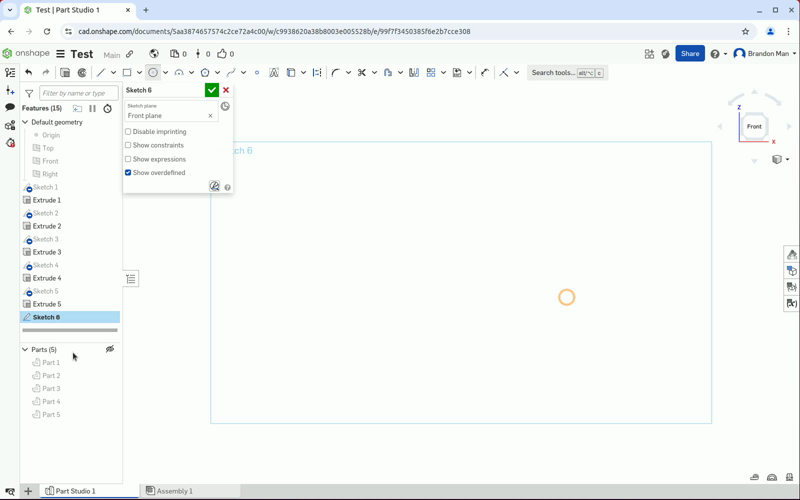
mouse_move(521, 237)
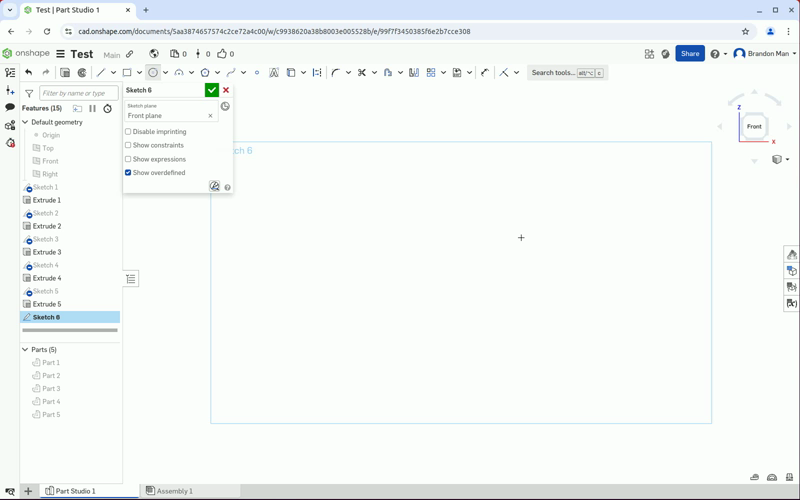
click(521, 237)
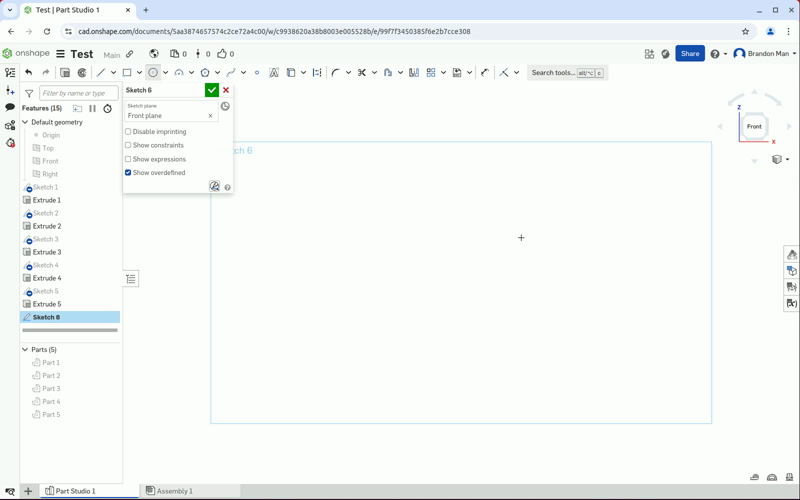
key_up(shift)
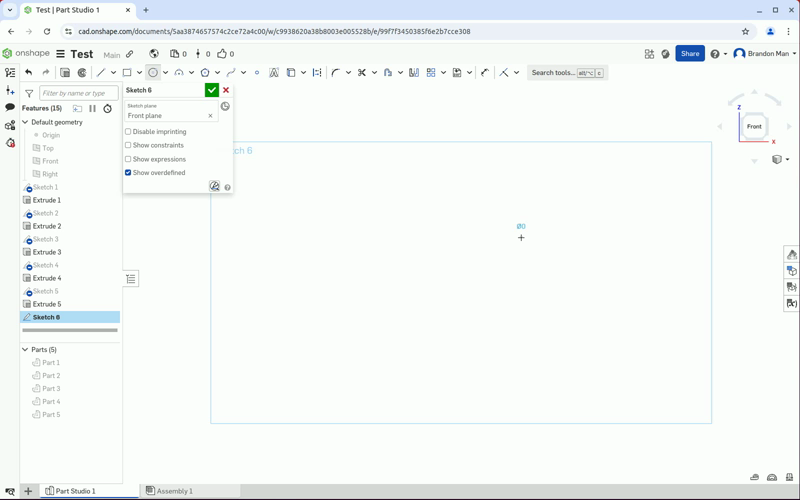
mouse_move(528, 237)
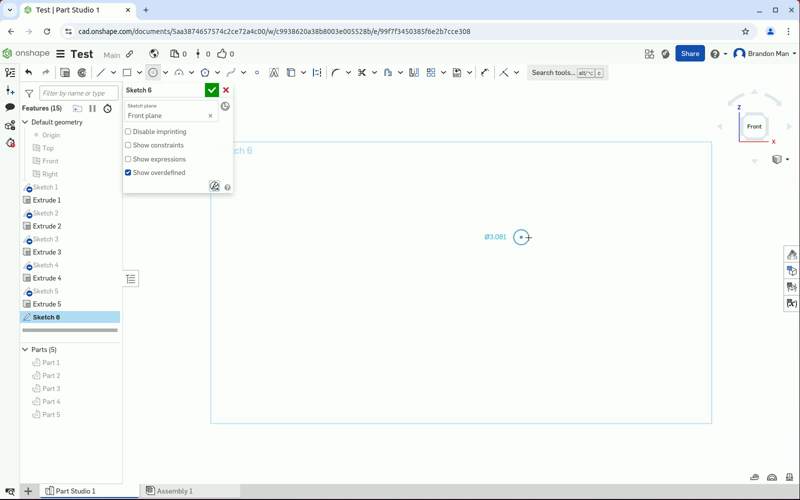
click(528, 237)
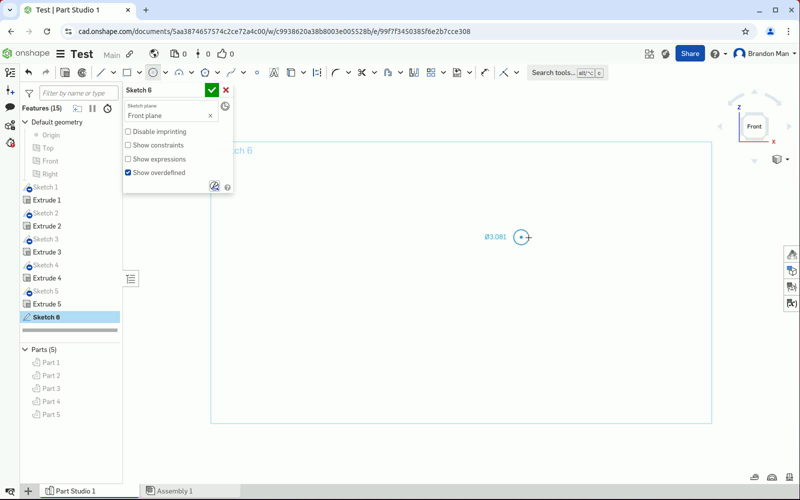
key(esc)
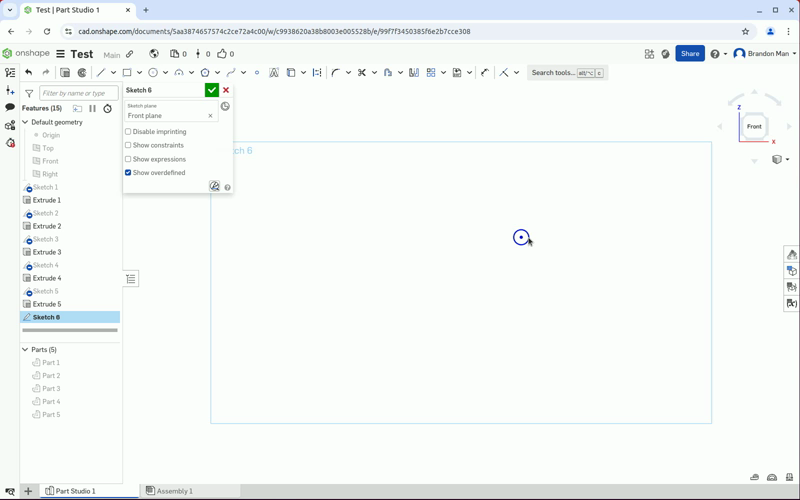
mouse_move(520, 229)
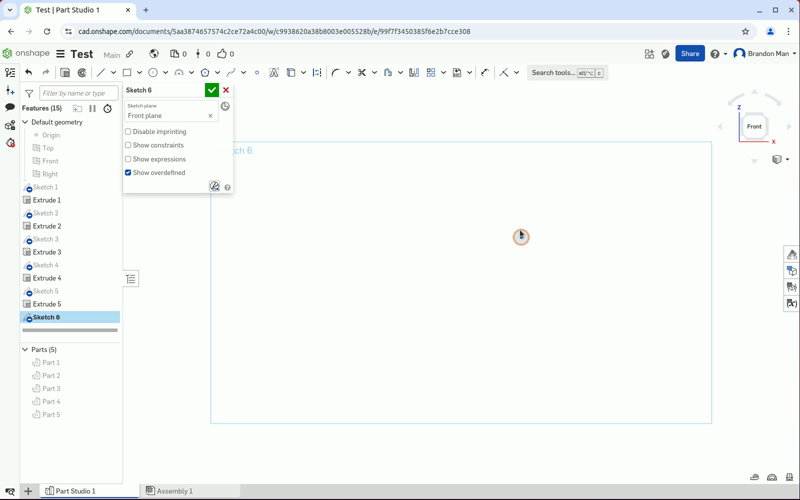
scroll(6)
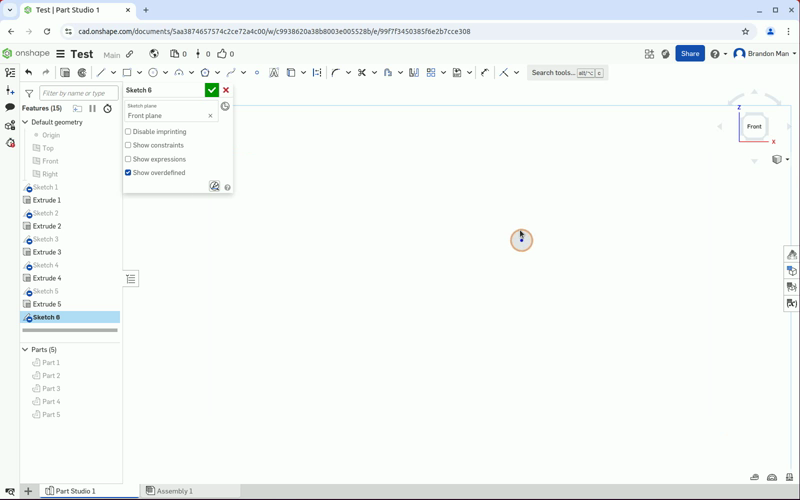
scroll(6)
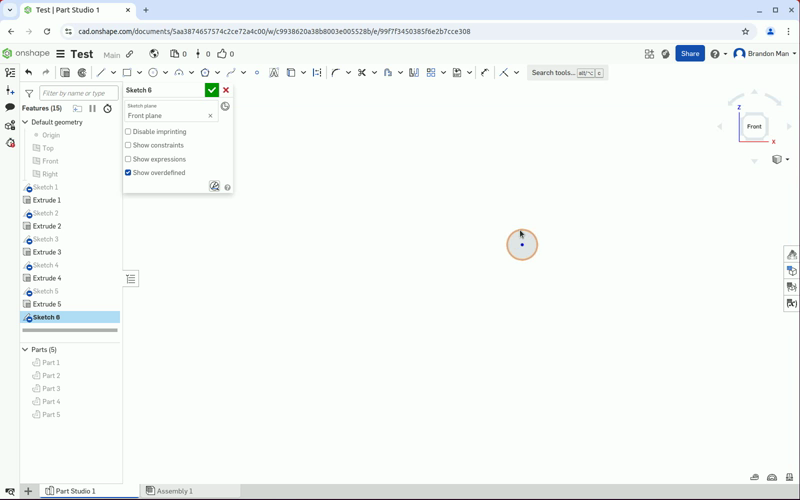
scroll(6)
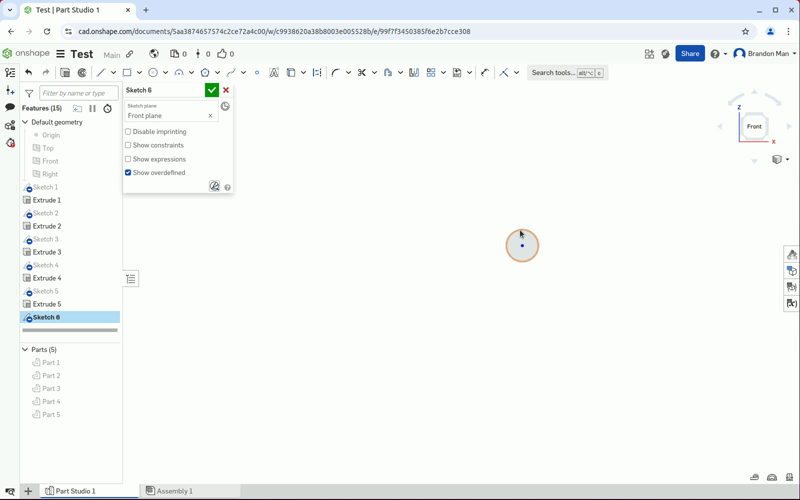
scroll(6)
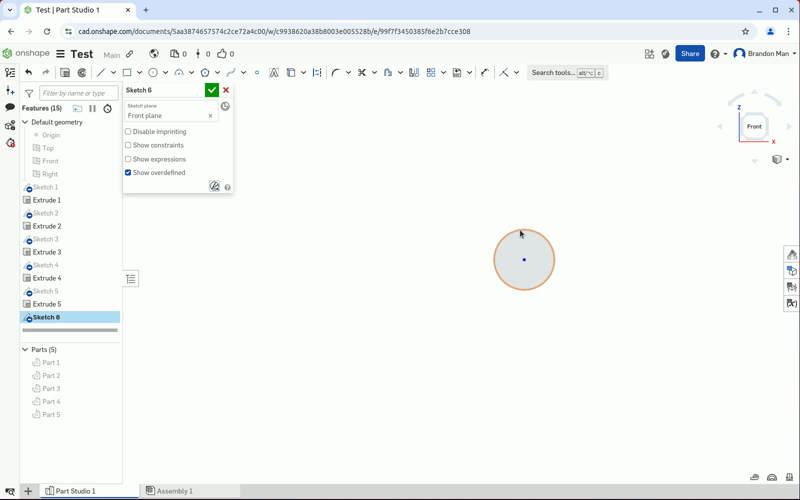
scroll(6)
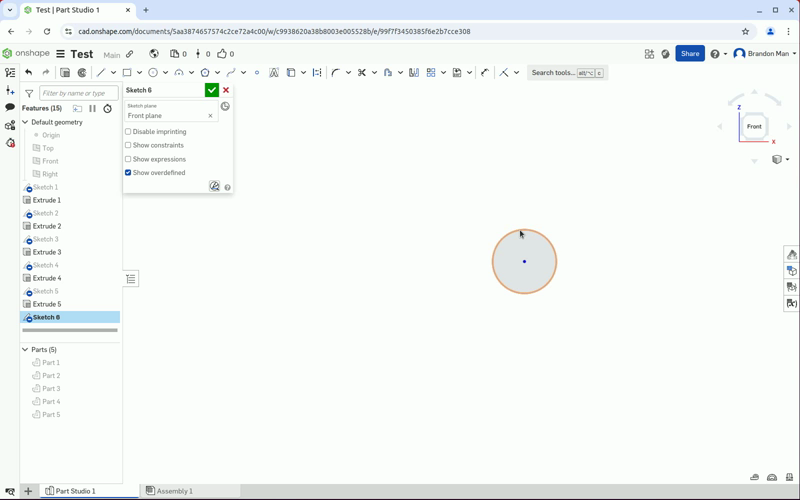
scroll(6)
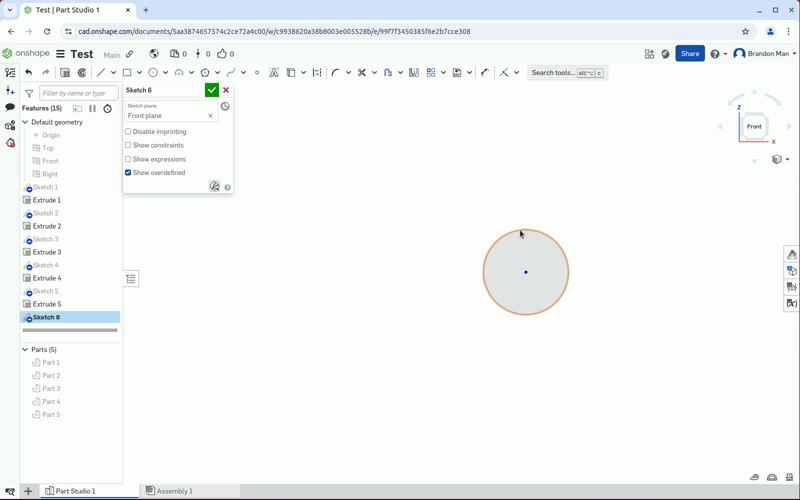
scroll(6)
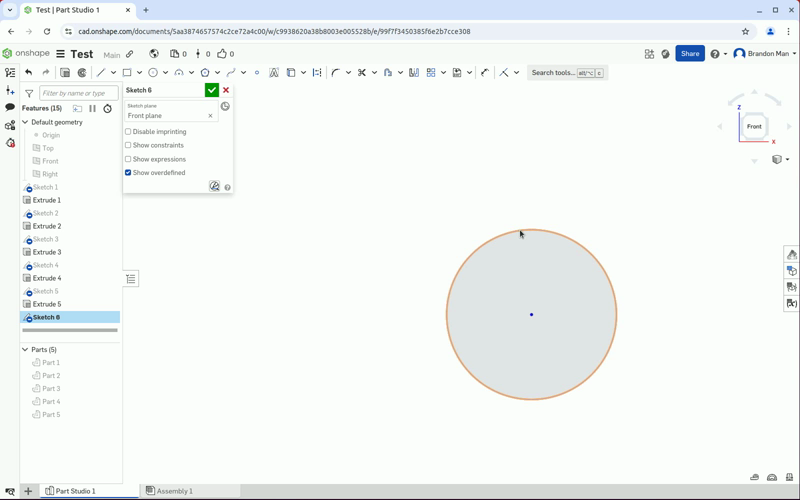
click(520, 229)
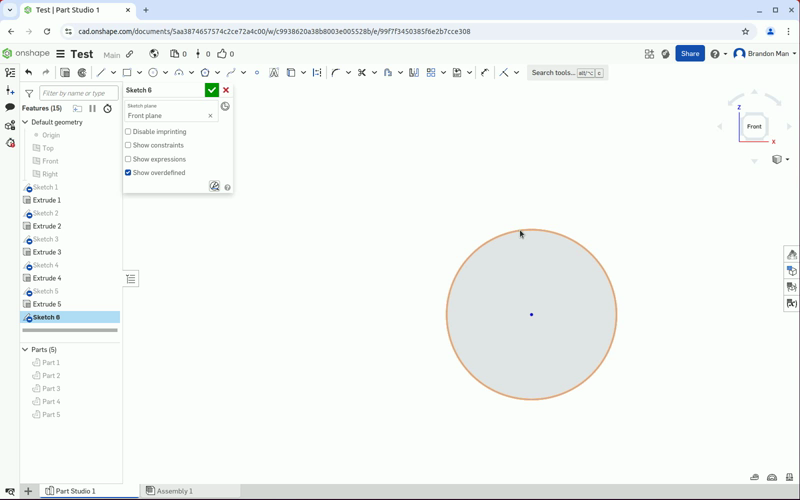
scroll(-6)
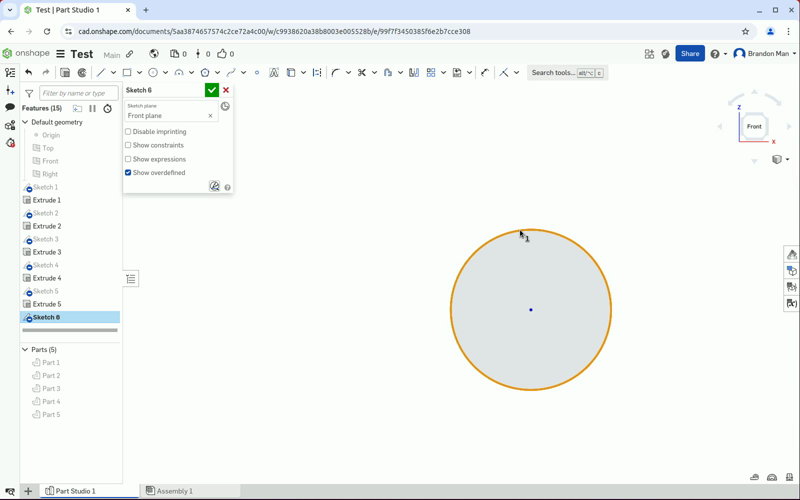
scroll(-6)
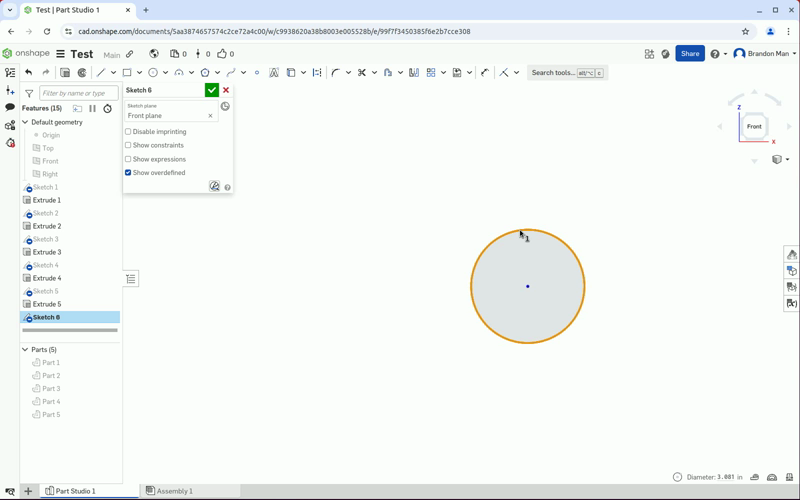
scroll(-6)
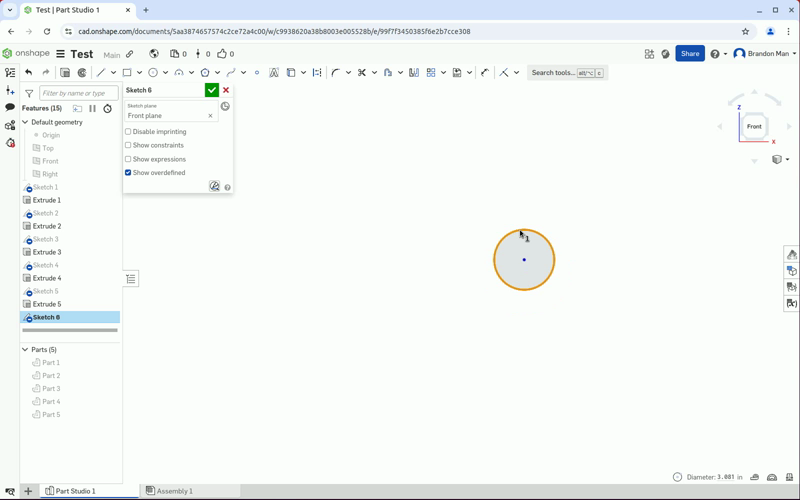
scroll(-6)
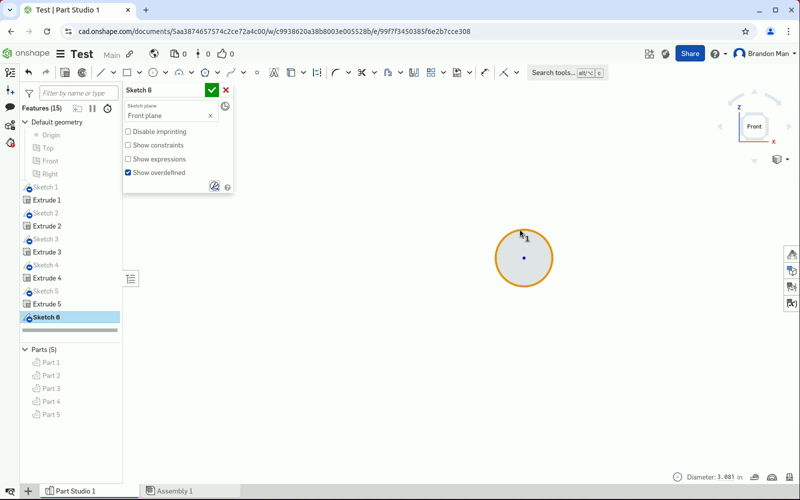
scroll(-6)
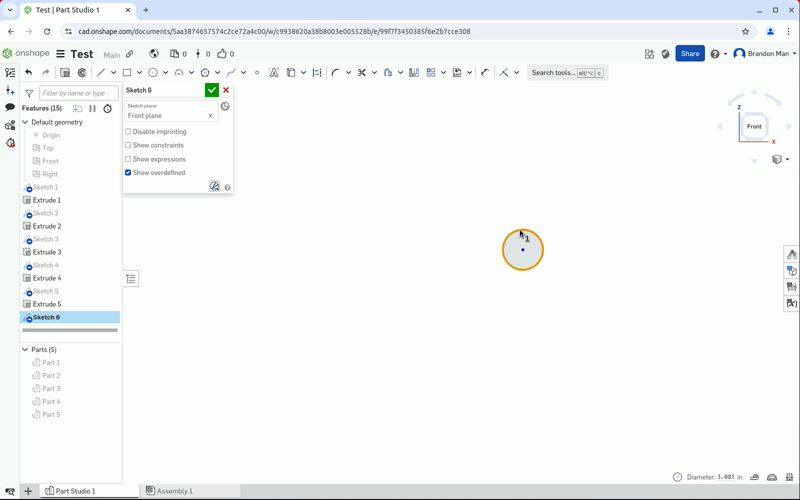
scroll(-6)
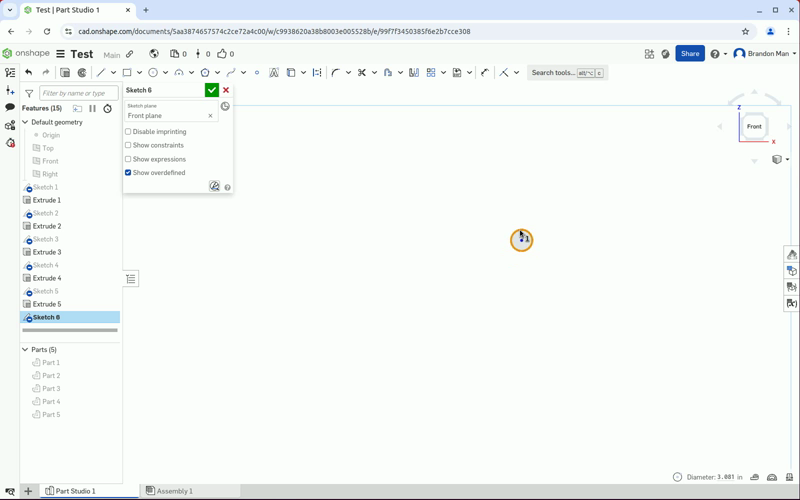
scroll(-6)
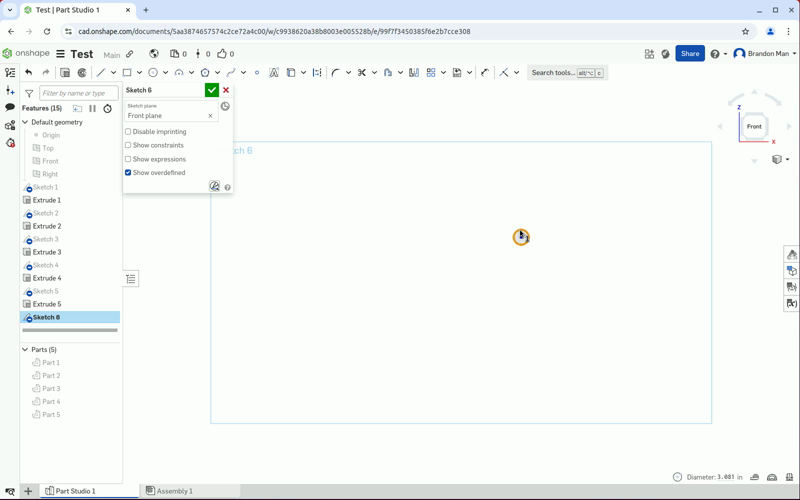
mouse_move(73, 352)
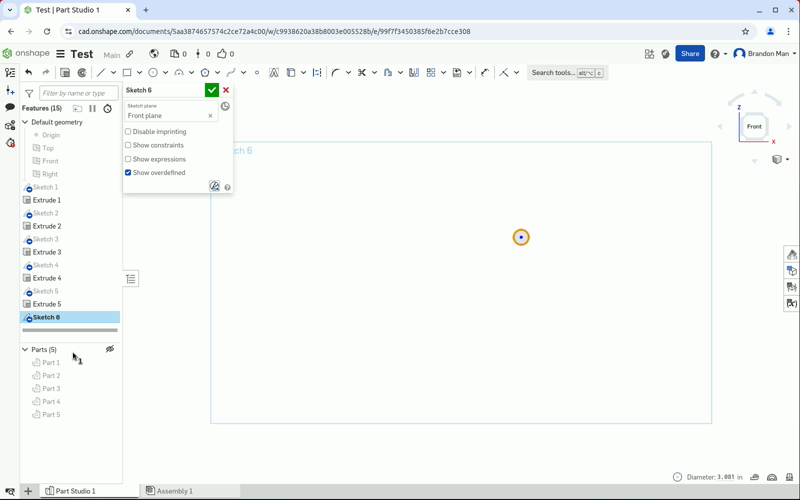
key(shift+y)
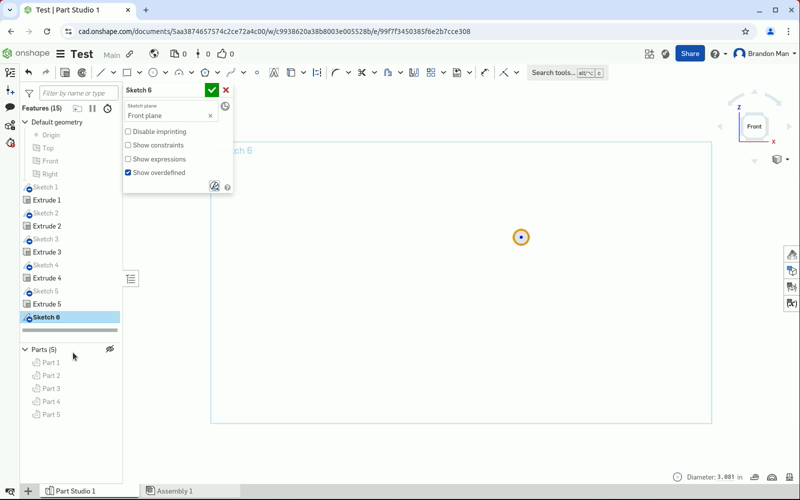
key(shift+e)
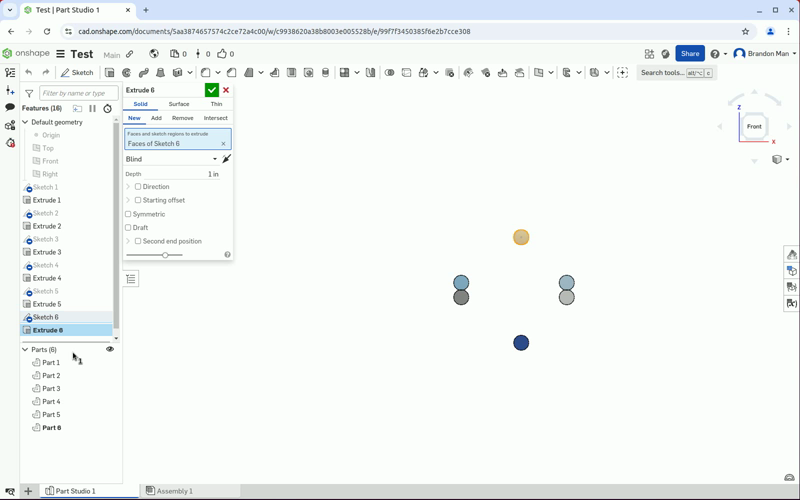
mouse_move(143, 106)
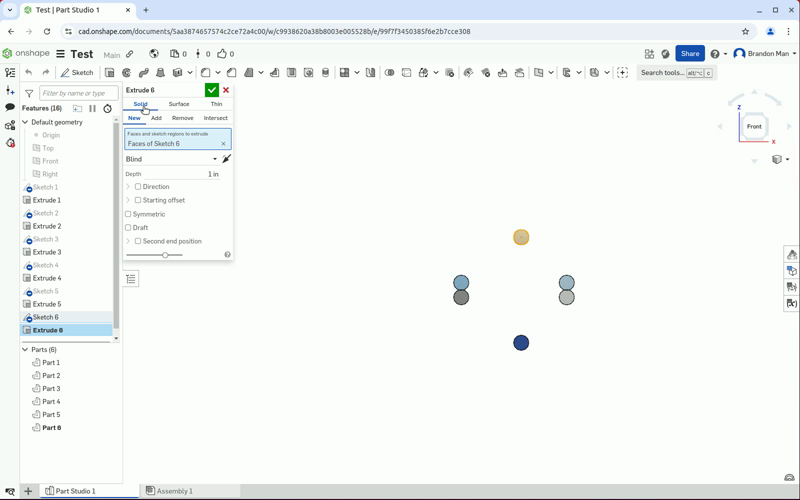
click(143, 106)
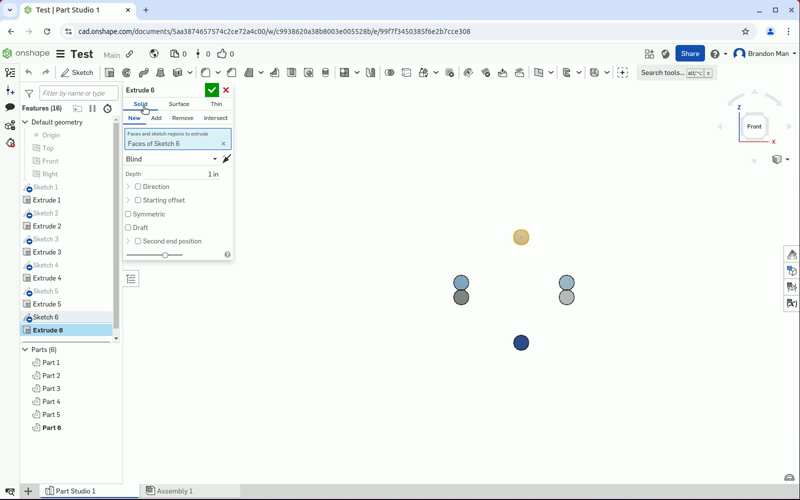
mouse_move(137, 120)
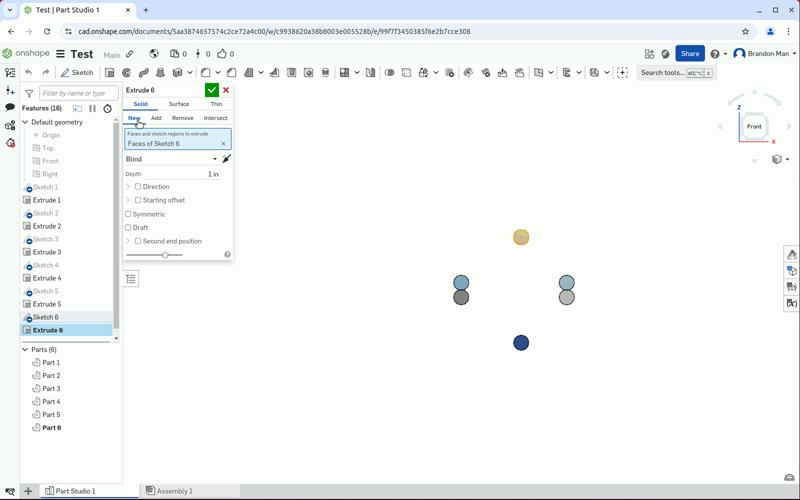
click(137, 120)
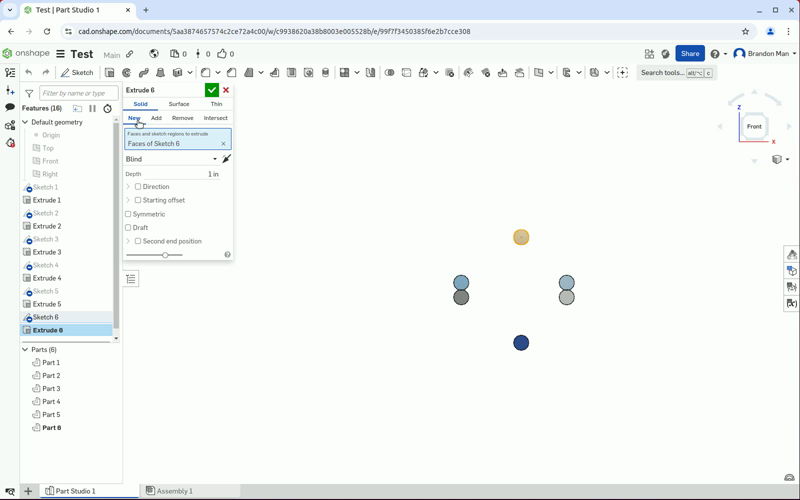
key(tab, 4)
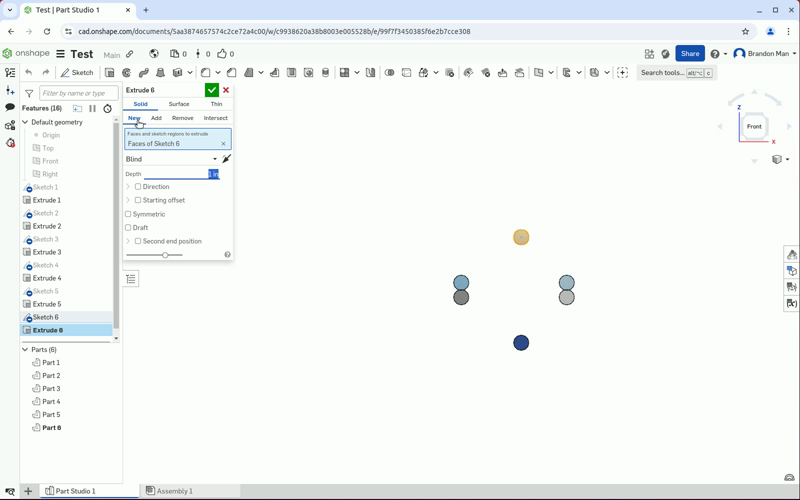
text(11.072)
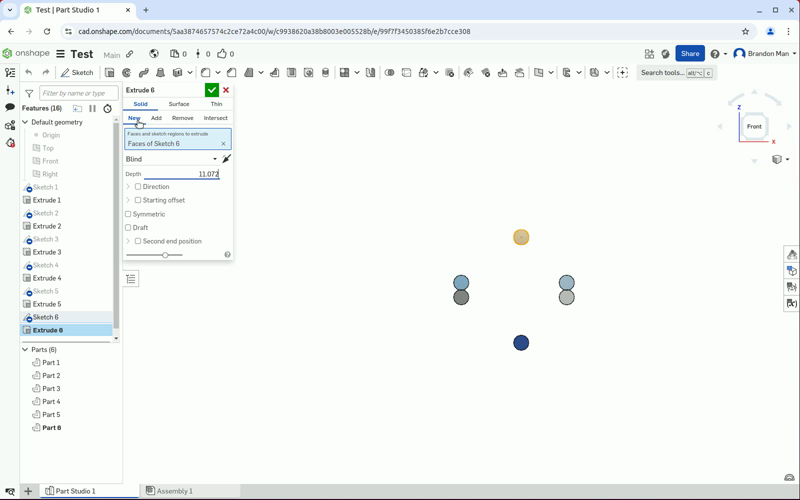
key(tab, 3)
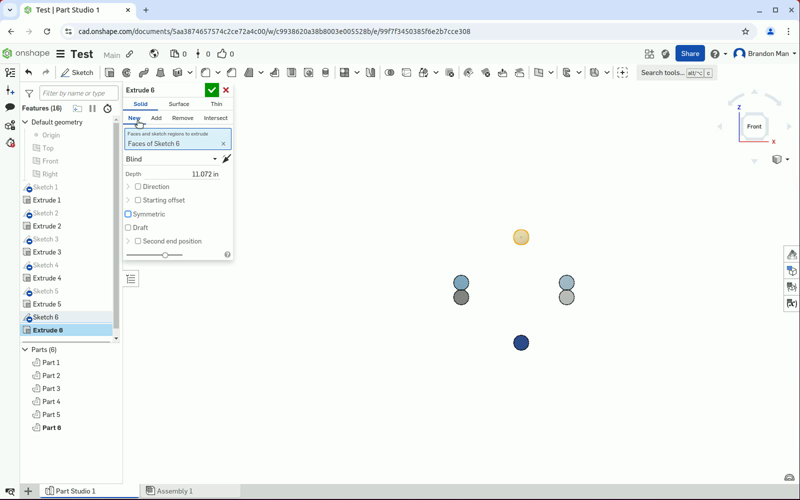
key(space)
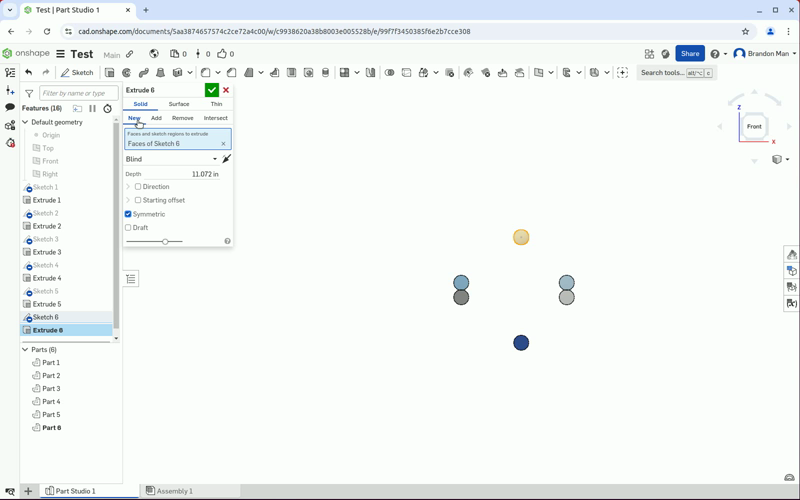
key(enter)
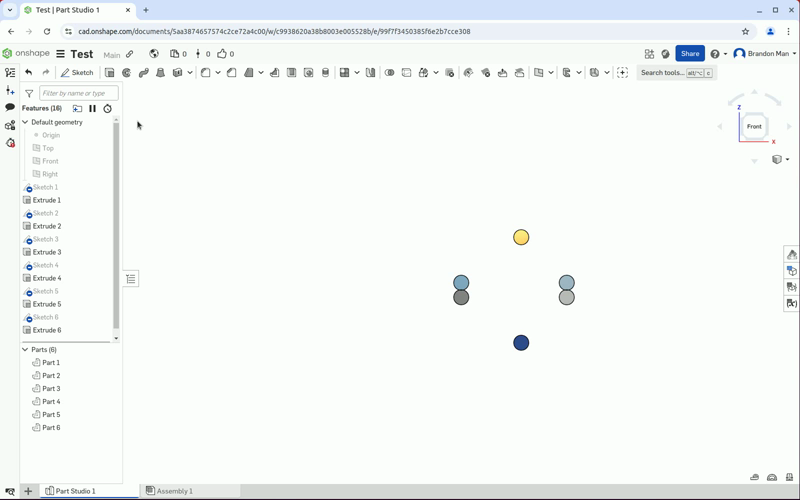
key(shift+h)
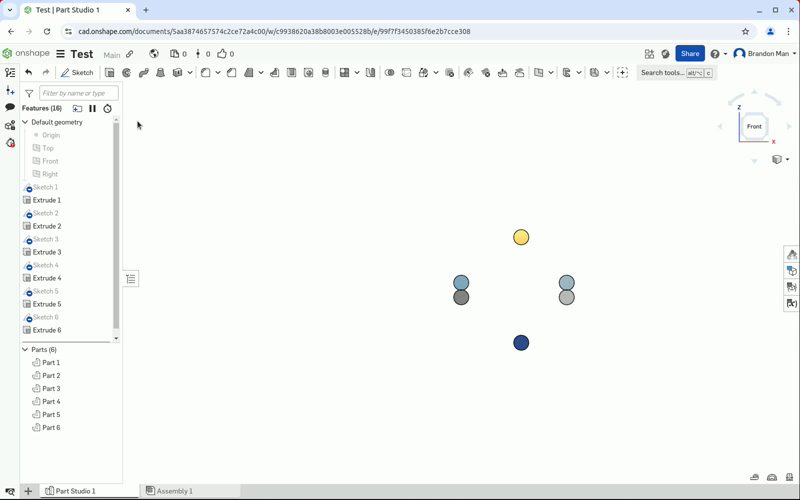
key(shift+h)
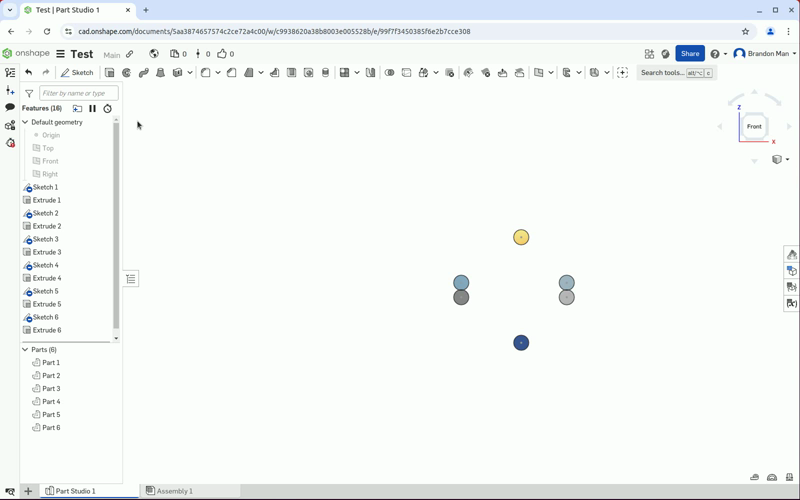
key(shift+7)
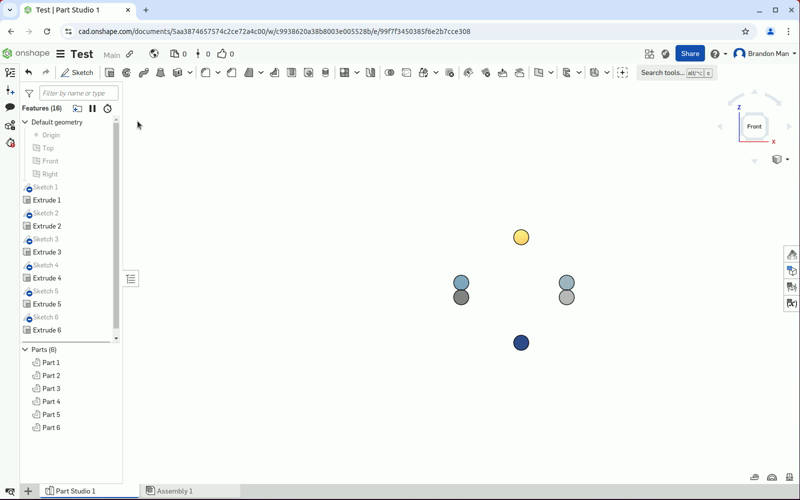
key(left, 2)
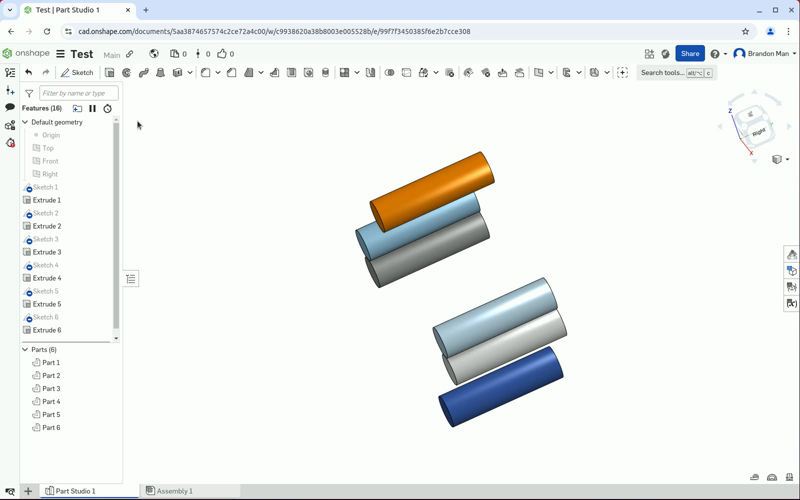
key(down, 2)
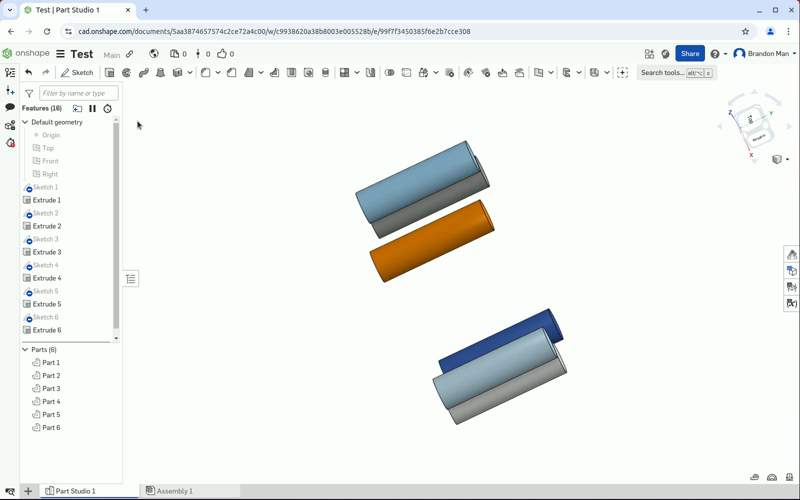
key(up, 2)
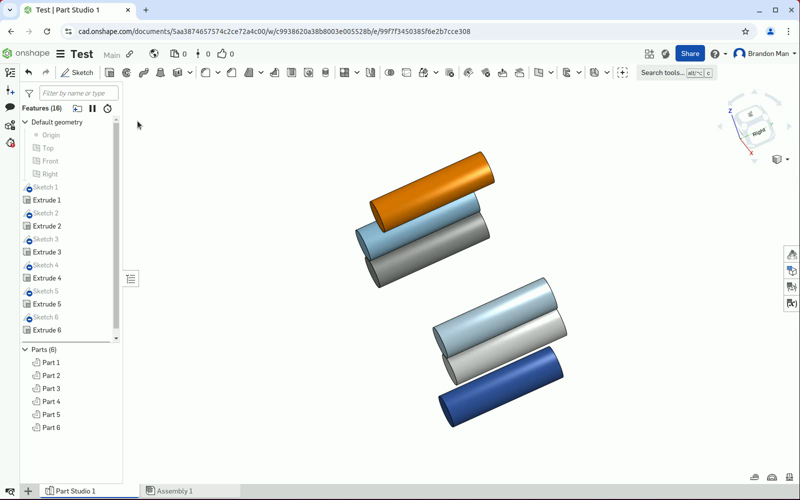
key(right, 2)
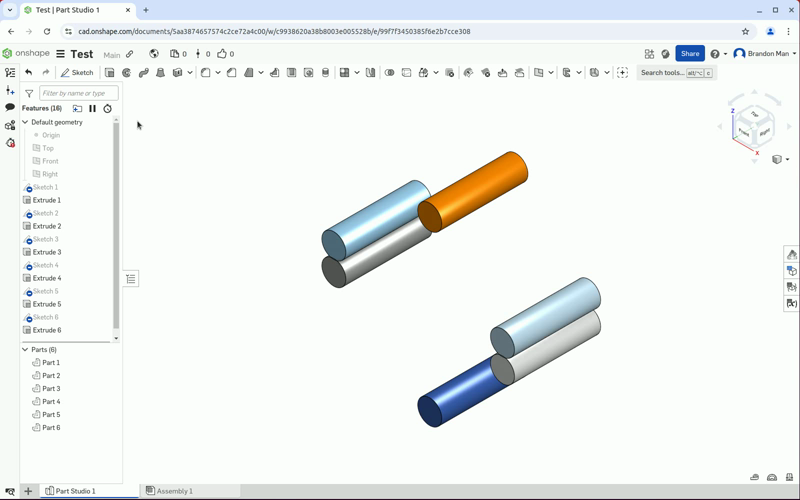
mouse_move(69, 189)
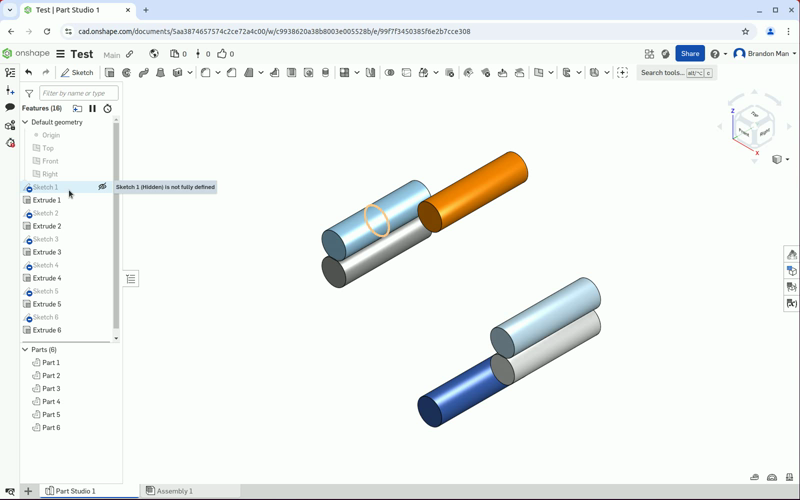
click(69, 189)